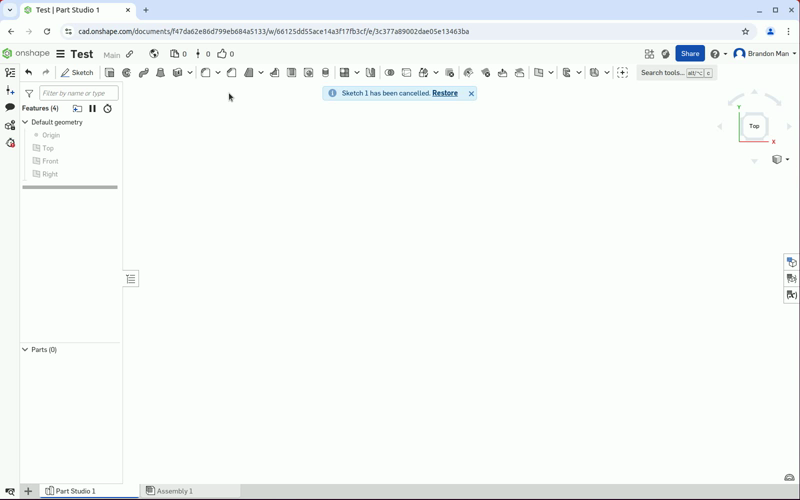
key(shift+h)
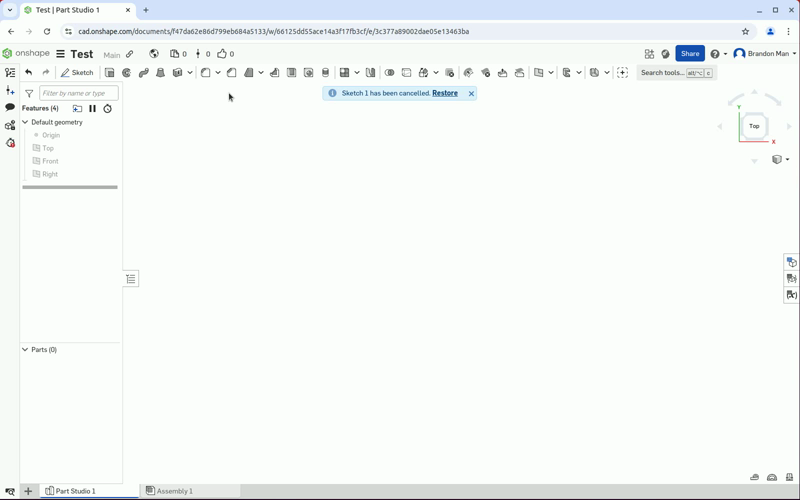
mouse_move(73, 352)
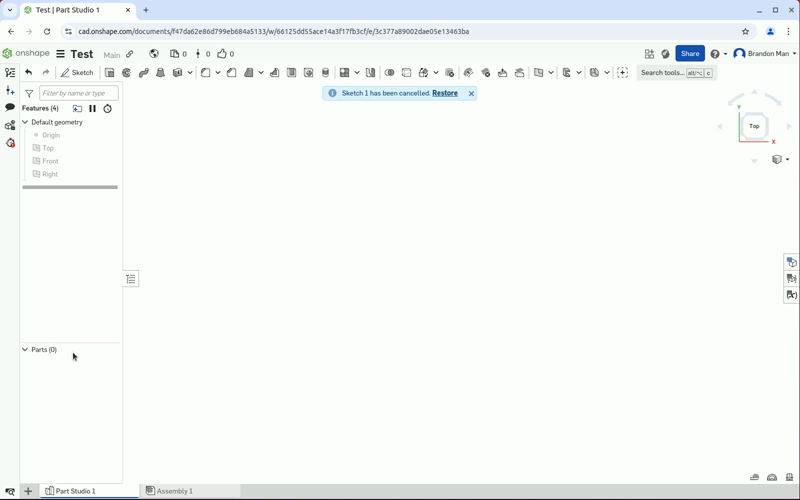
key(y)
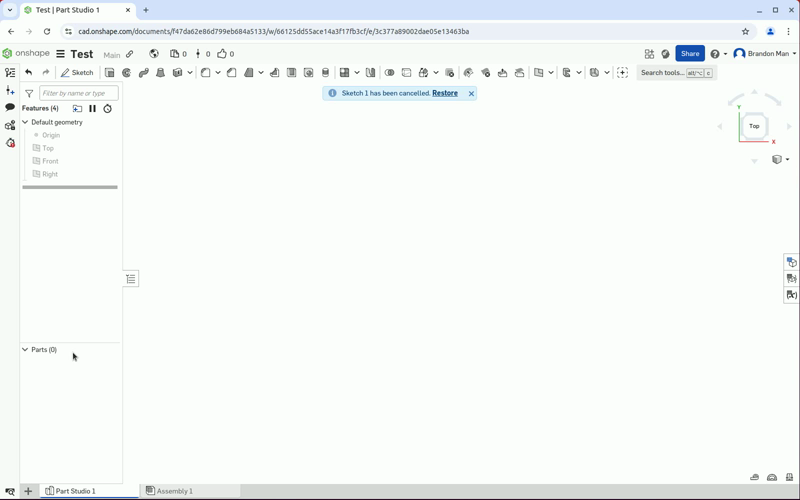
key(shift+p)
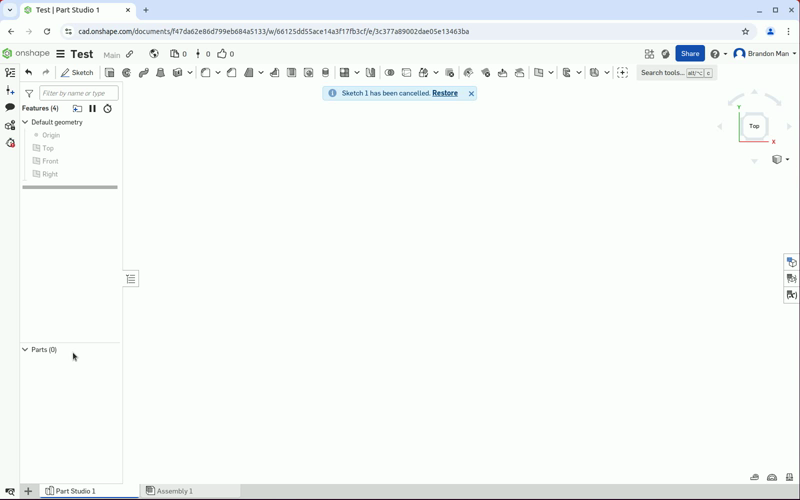
key(space)
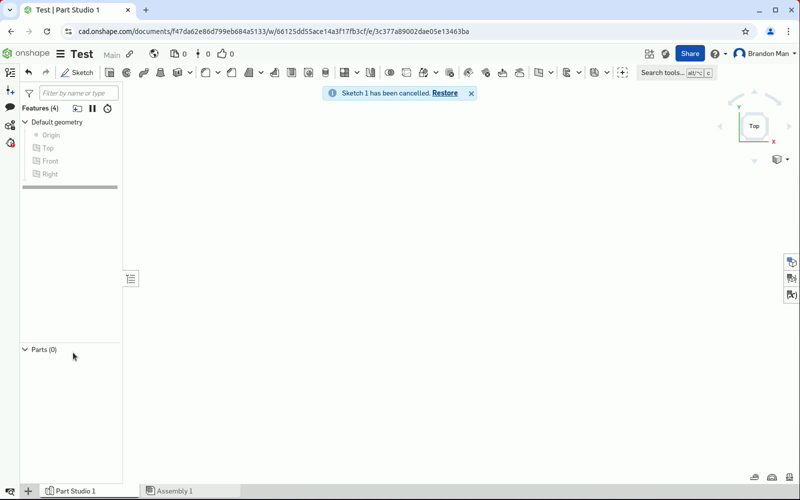
key_down(shift)
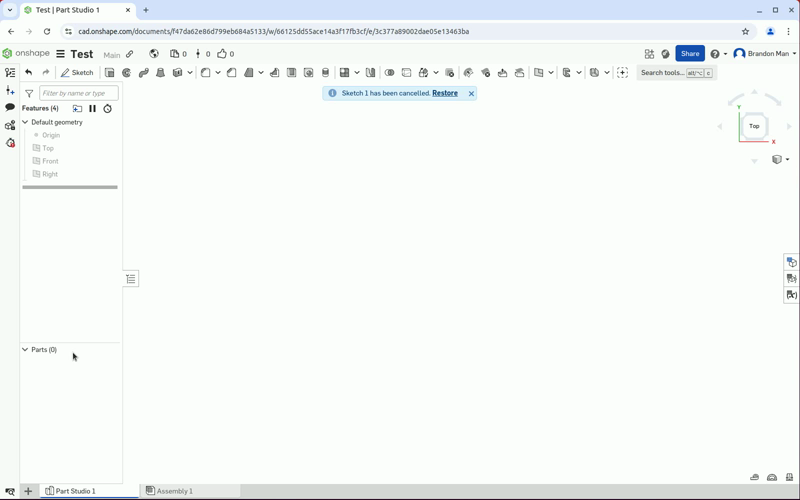
key(up)
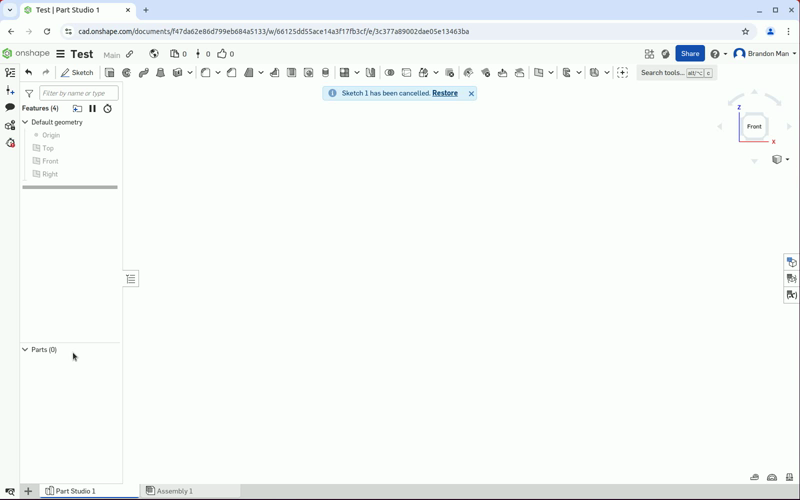
key_up(shift)
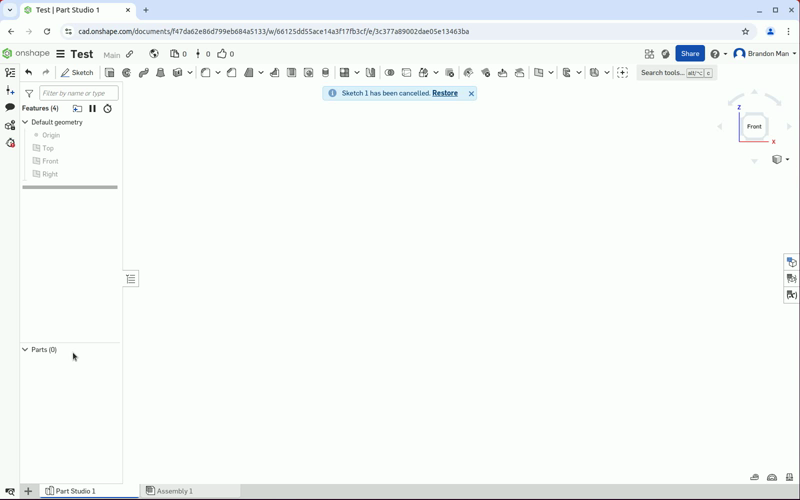
mouse_move(73, 352)
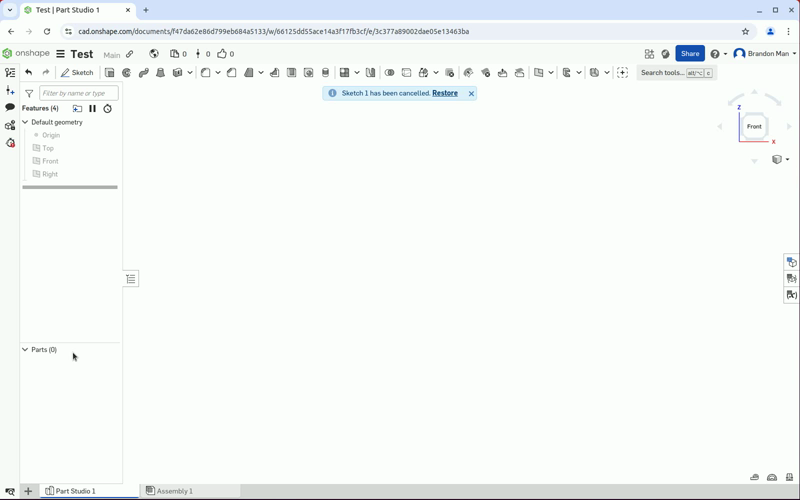
key(shift+y)
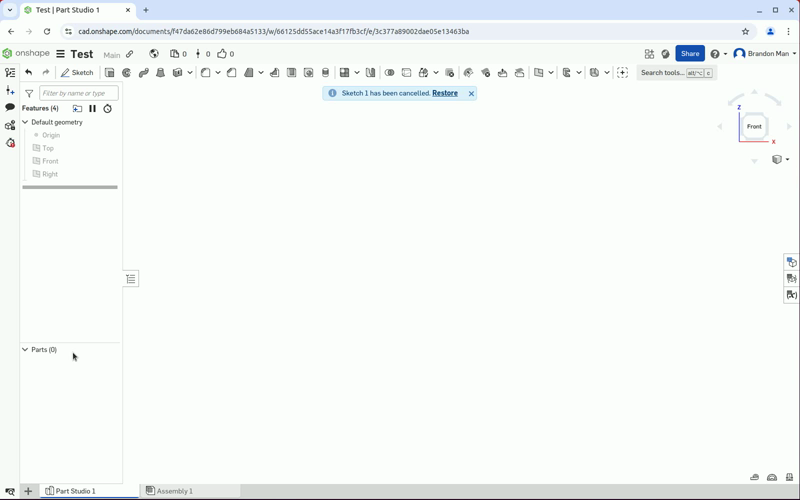
key(shift+s)
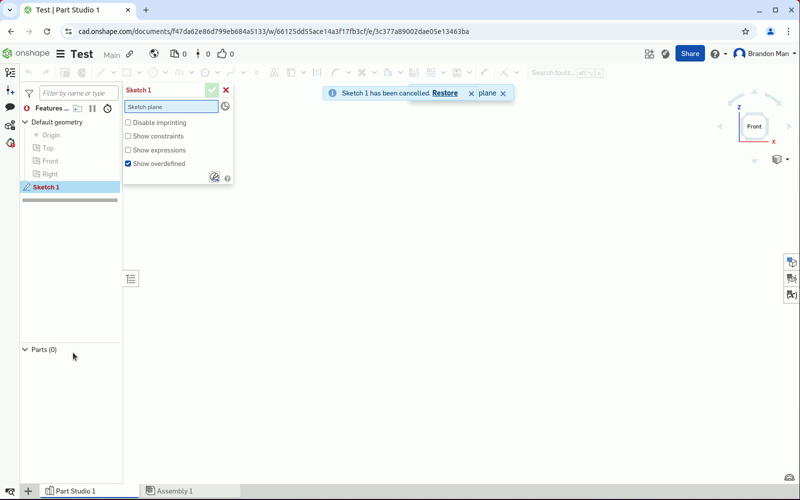
mouse_move(73, 163)
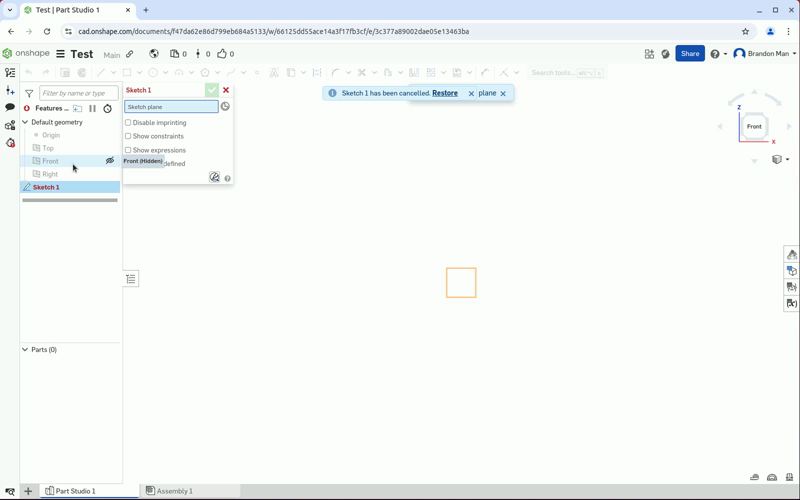
click(73, 163)
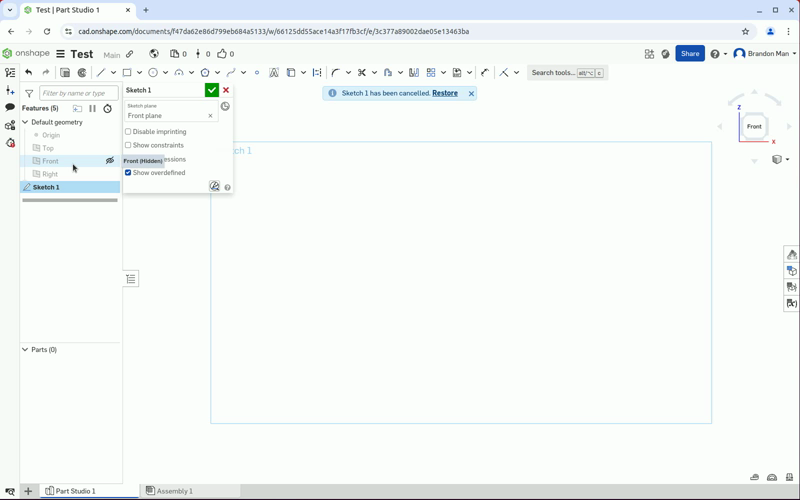
mouse_move(73, 352)
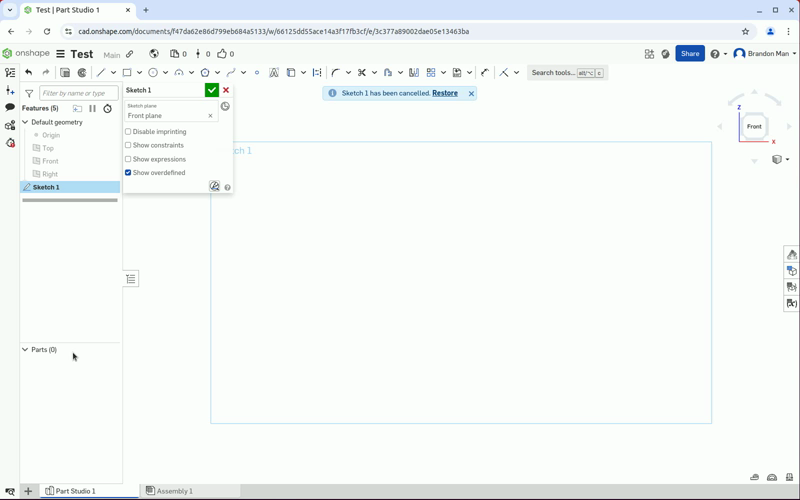
key(y)
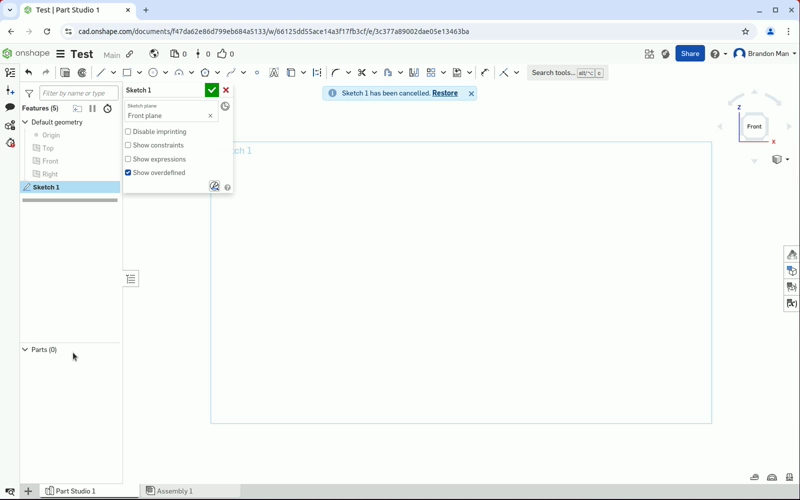
key(l)
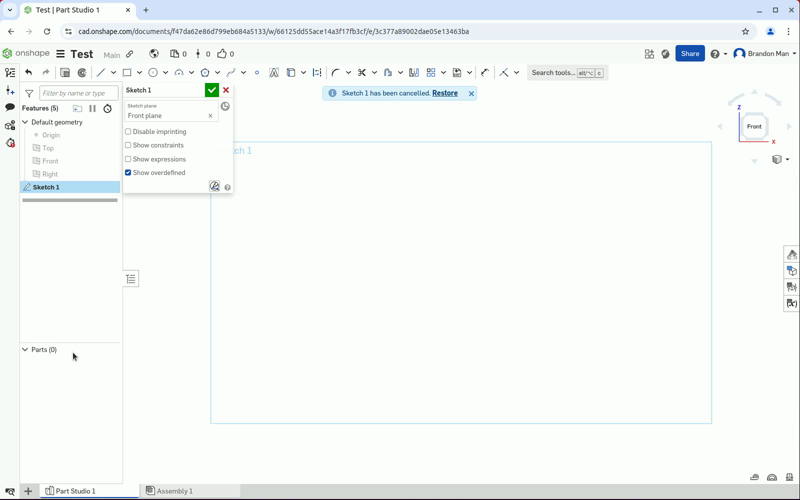
key_down(shift)
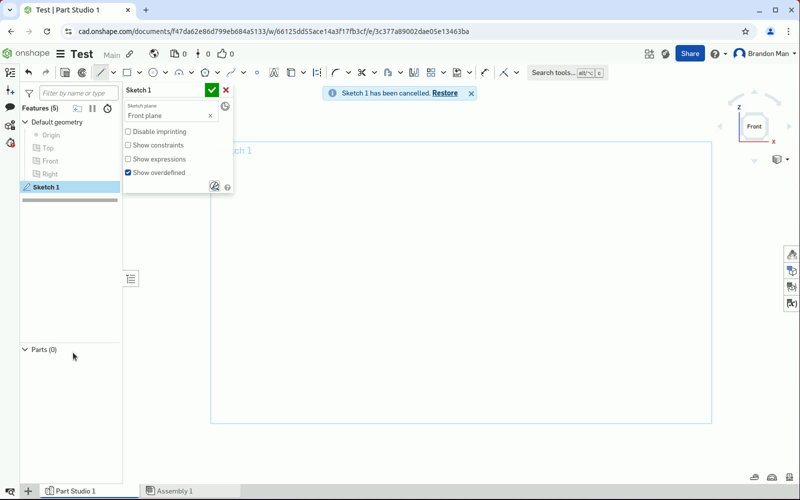
mouse_move(370, 282)
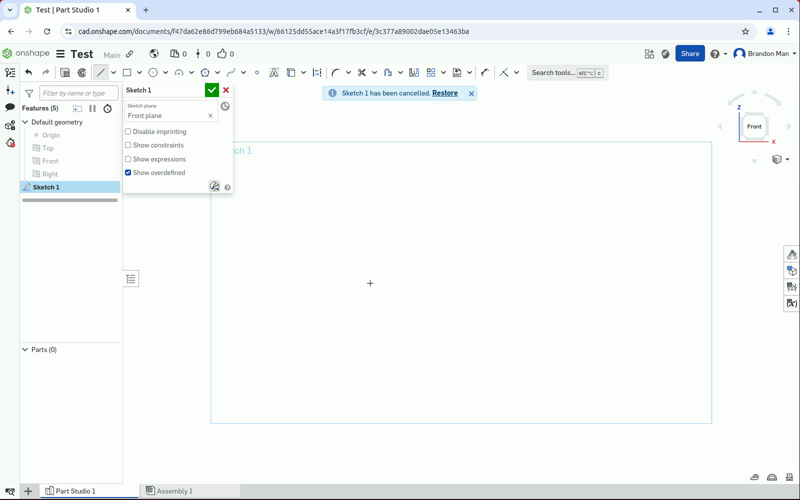
click(370, 282)
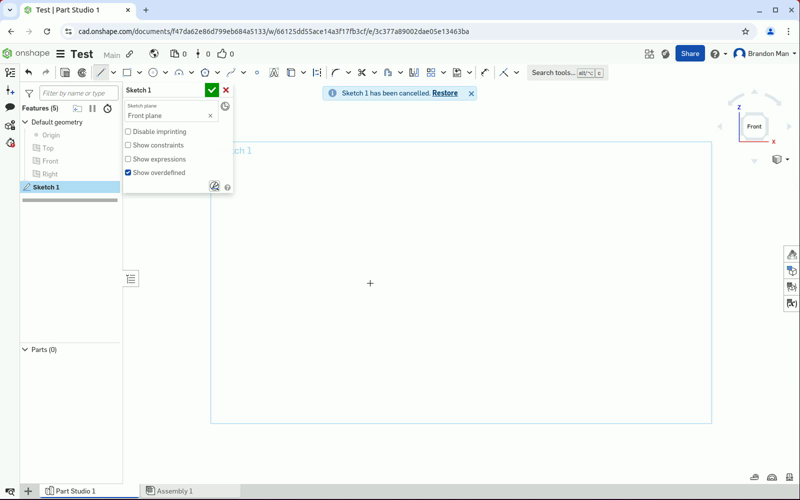
key_up(shift)
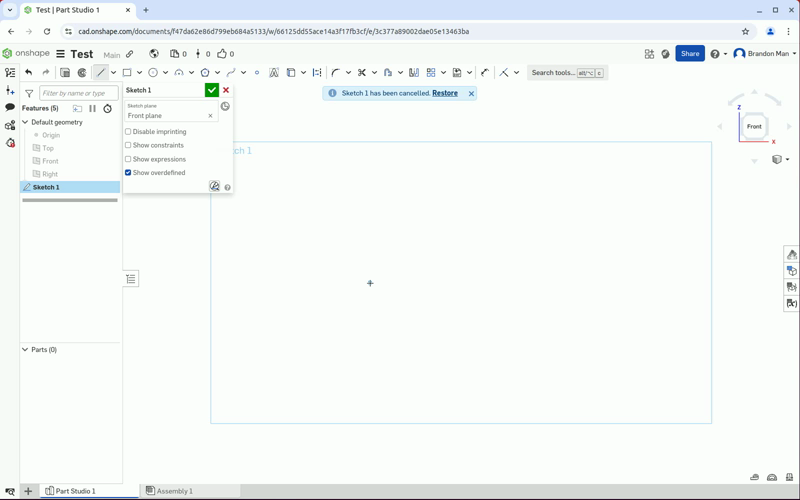
key_down(shift)
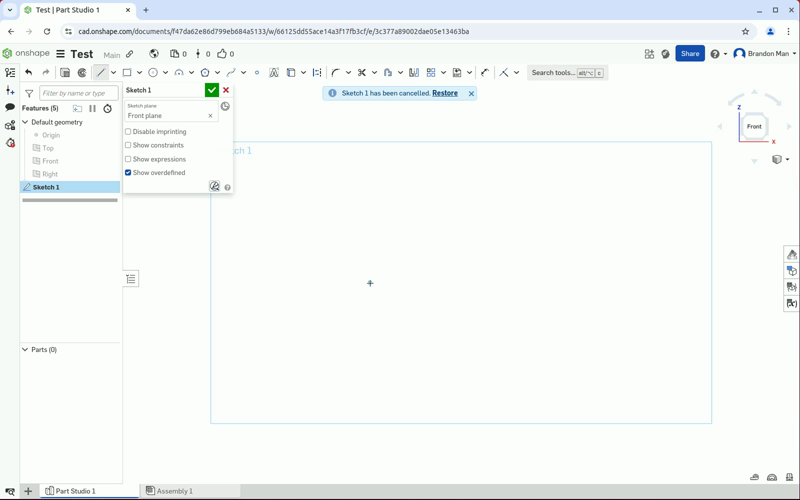
mouse_move(461, 282)
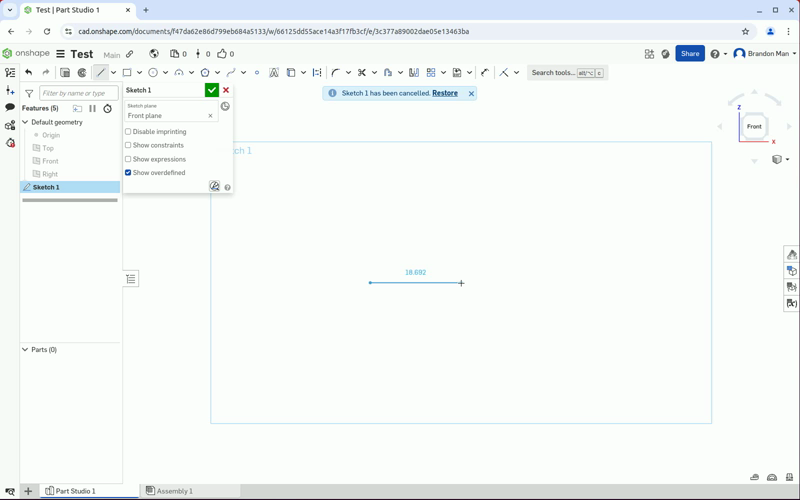
click(461, 282)
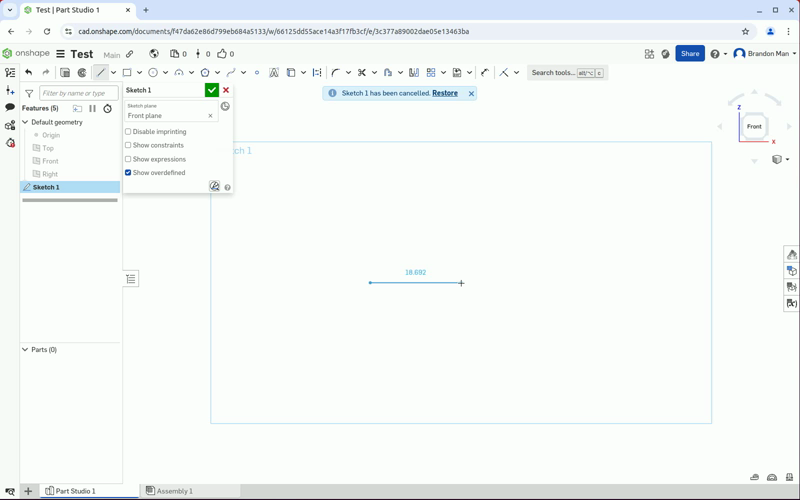
key_up(shift)
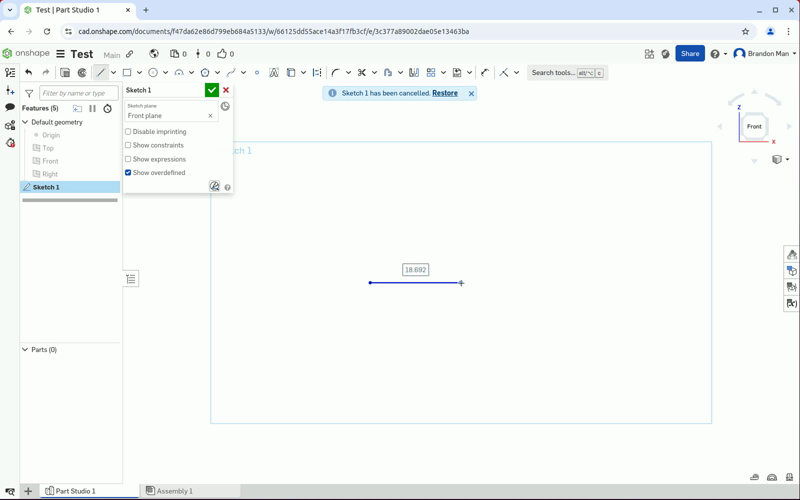
key_down(shift)
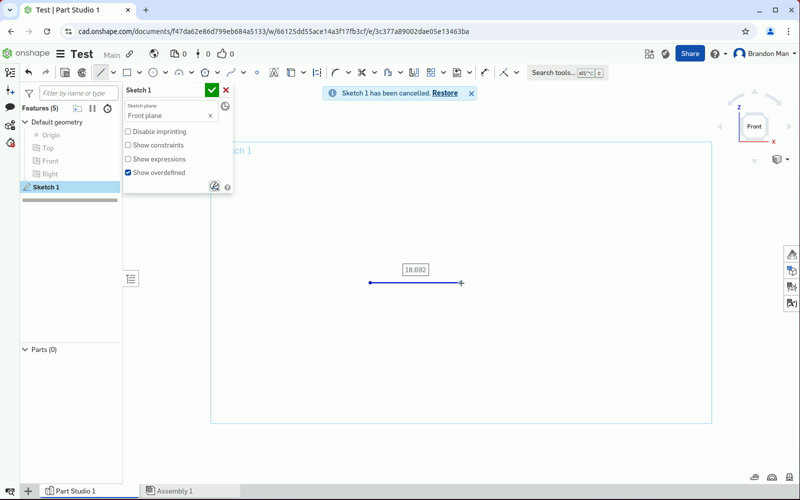
mouse_move(461, 192)
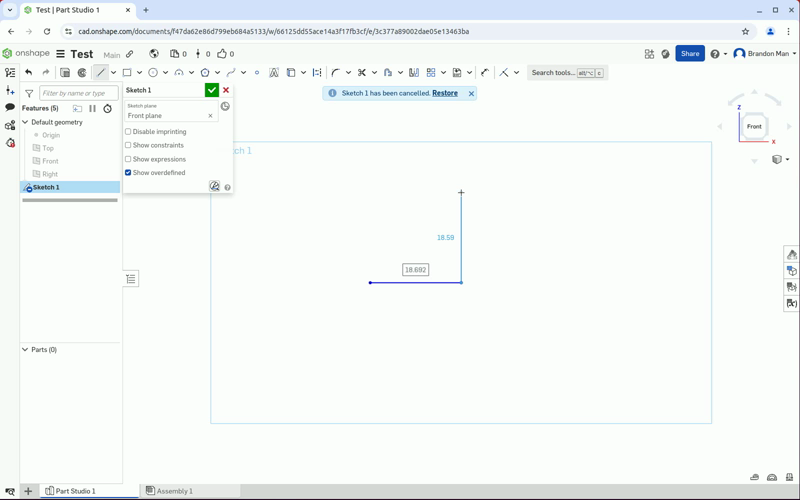
click(461, 192)
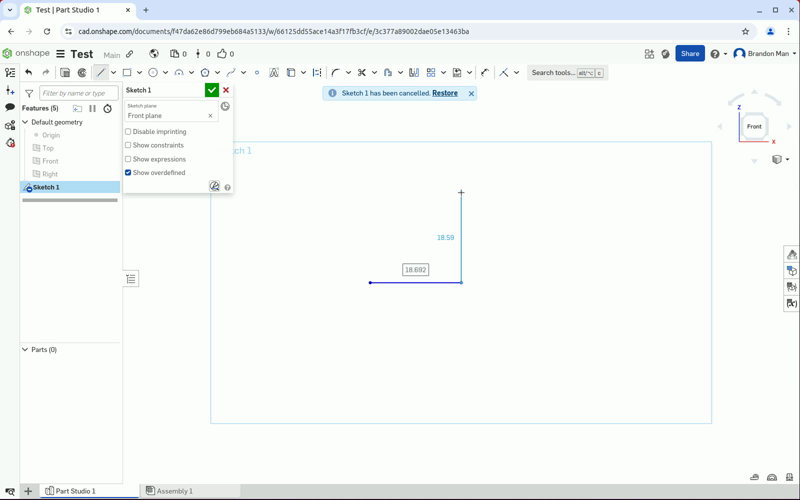
key_up(shift)
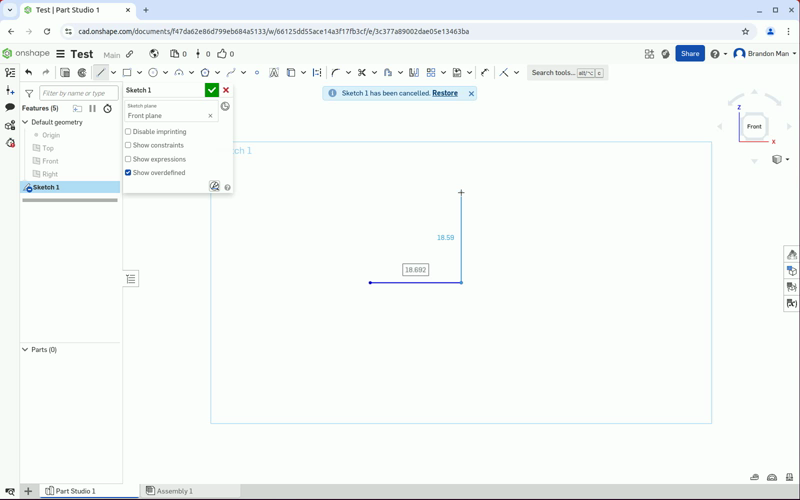
key_down(shift)
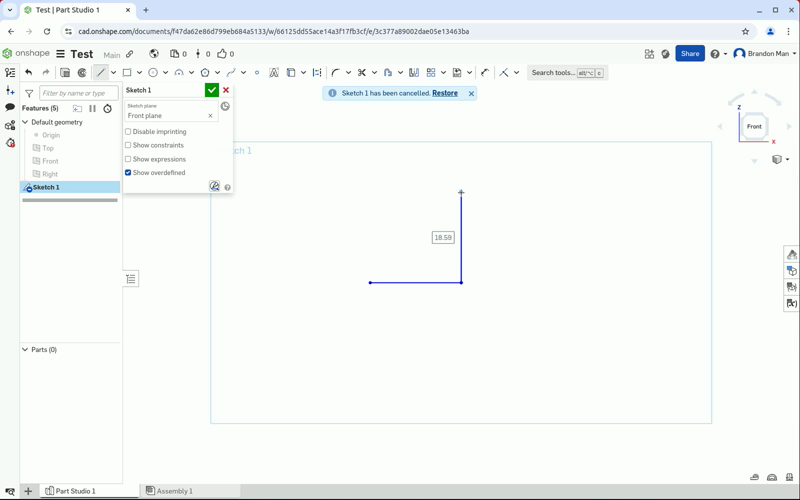
mouse_move(370, 192)
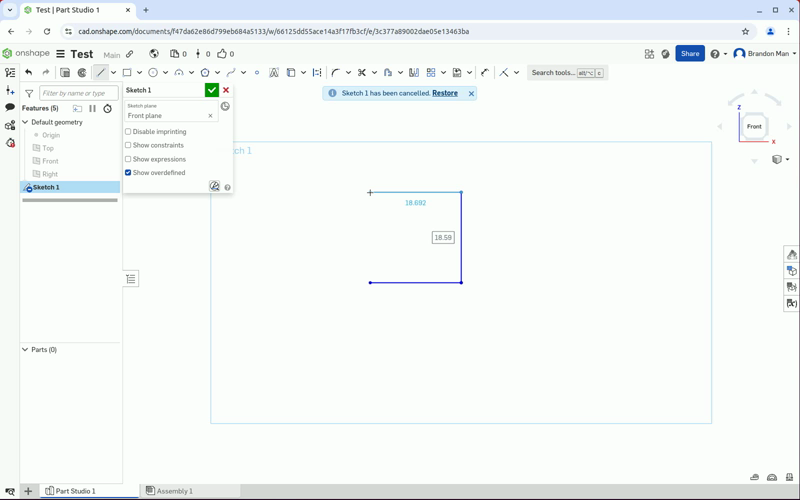
click(370, 192)
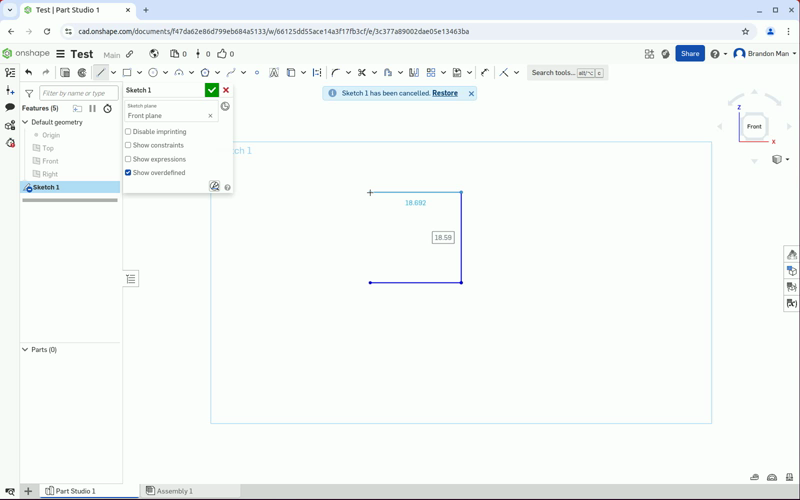
key_up(shift)
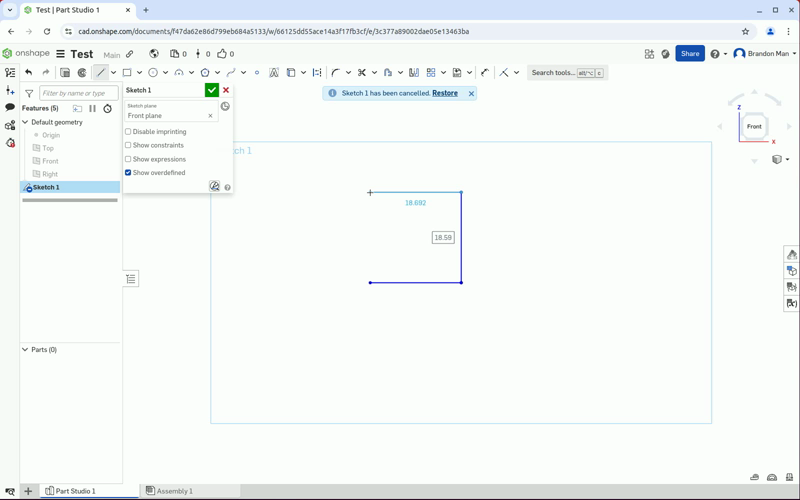
key_down(shift)
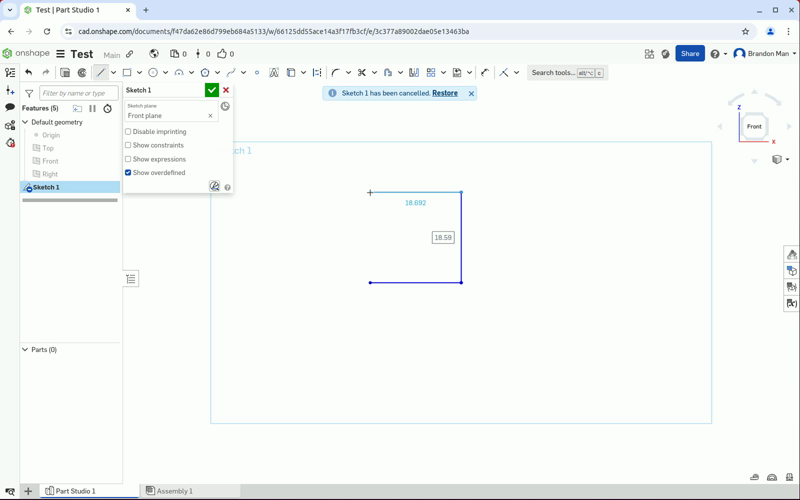
mouse_move(370, 282)
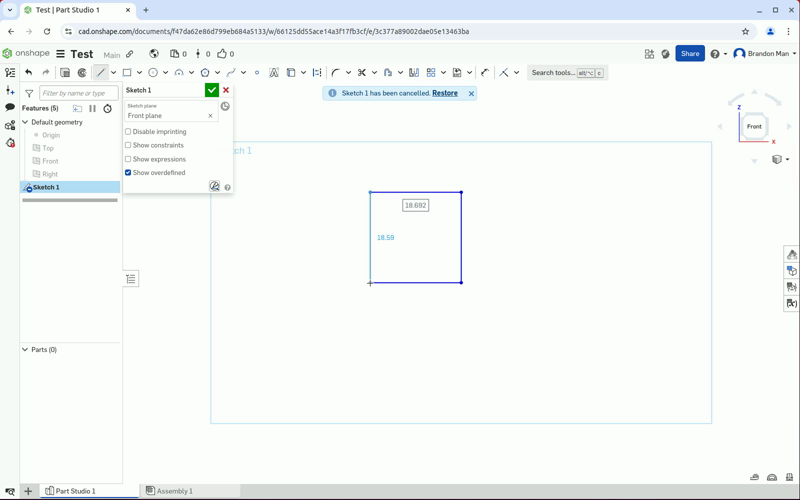
key_up(shift)
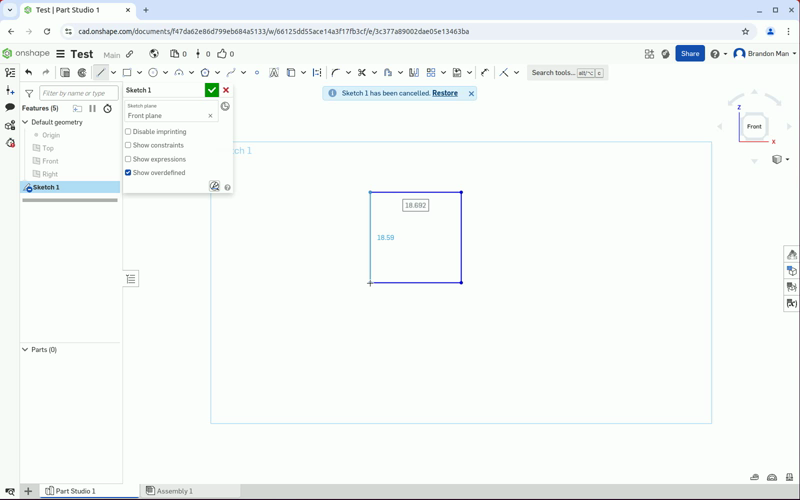
click(370, 282)
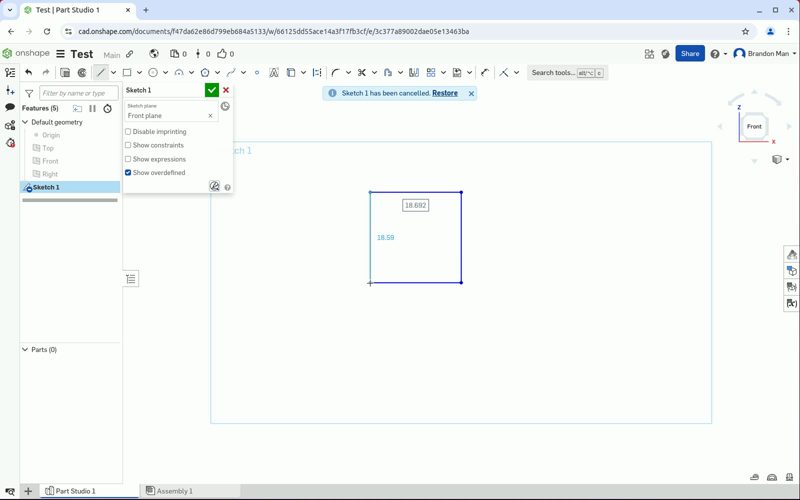
key(esc)
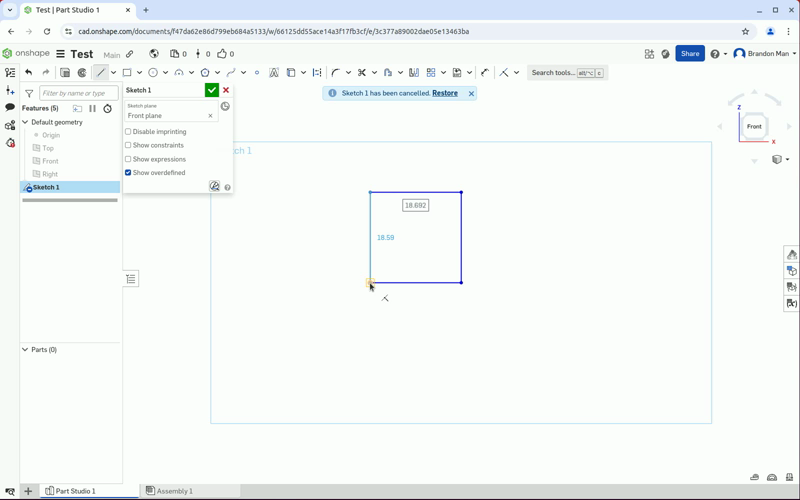
mouse_move(388, 200)
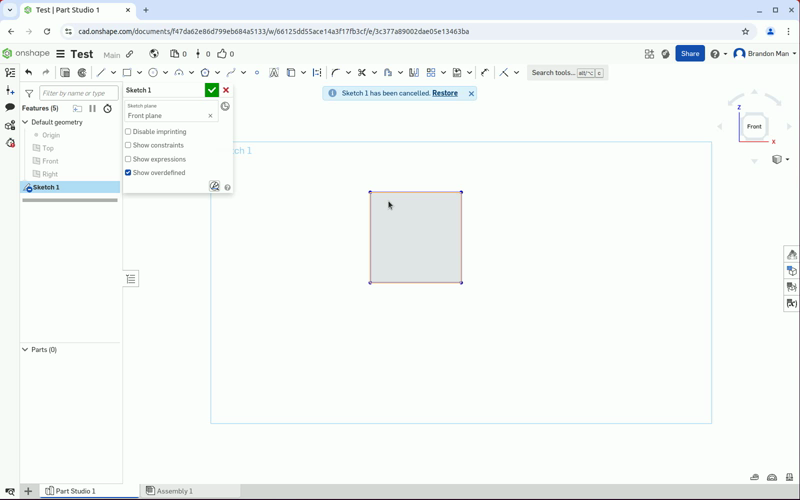
click(388, 200)
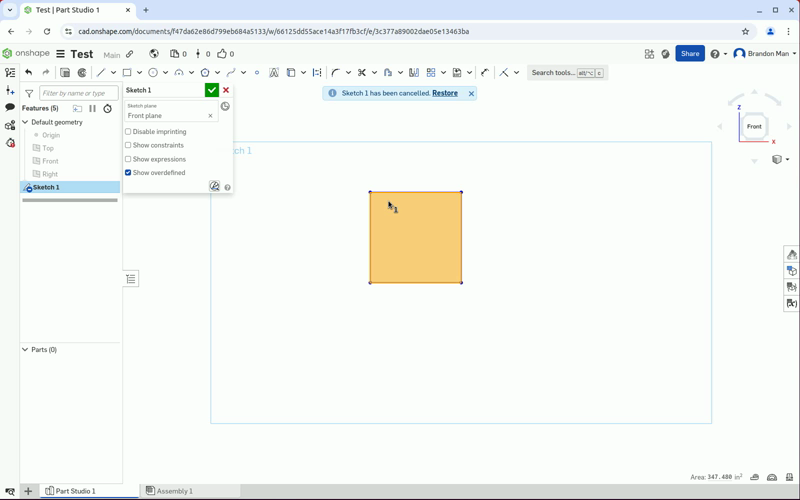
mouse_move(73, 352)
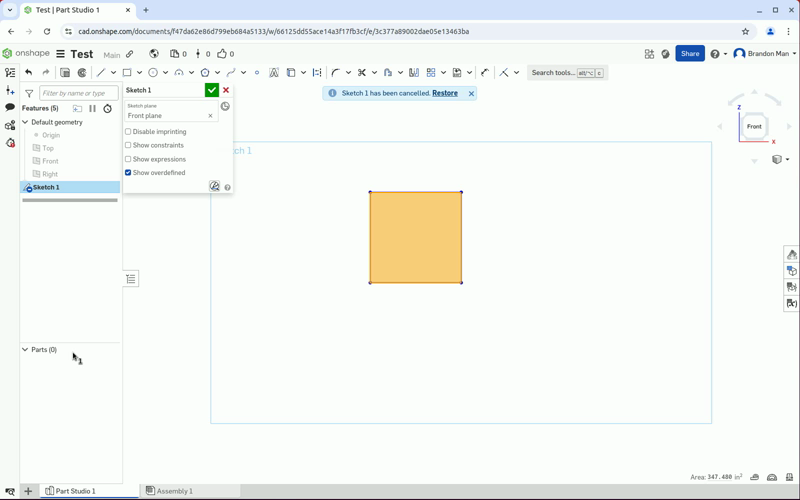
key(shift+y)
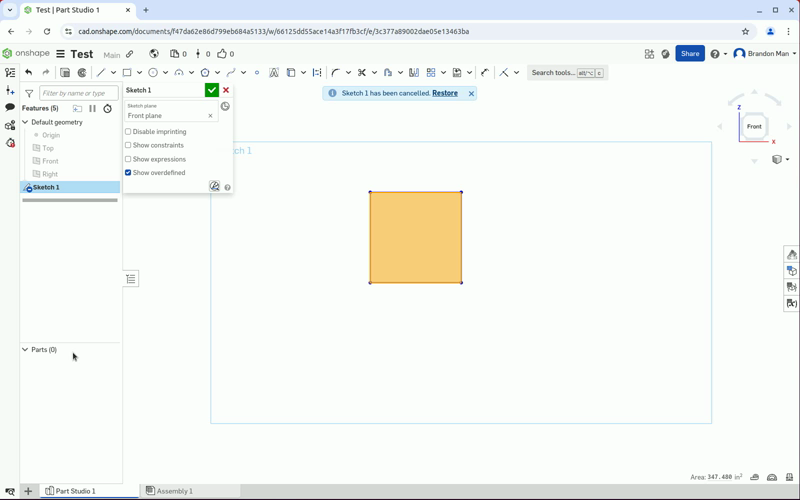
key(shift+e)
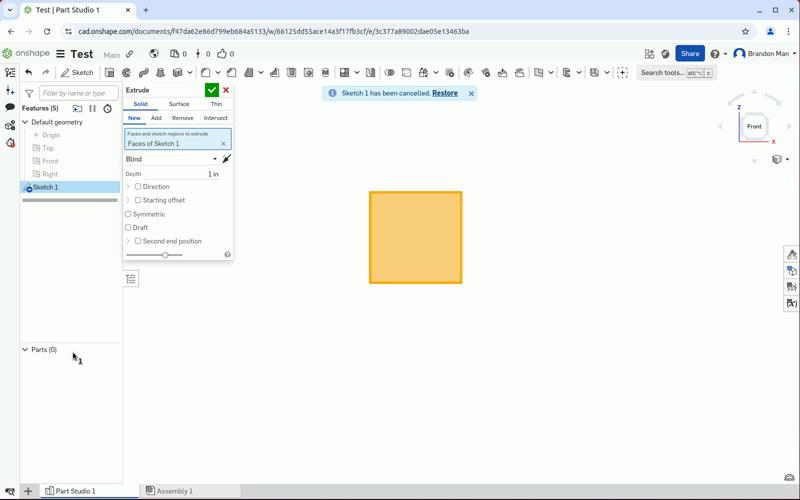
mouse_move(143, 106)
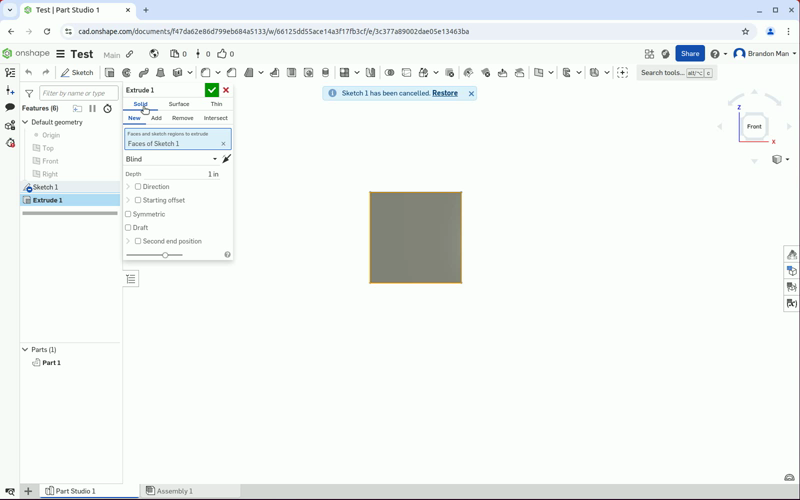
click(143, 106)
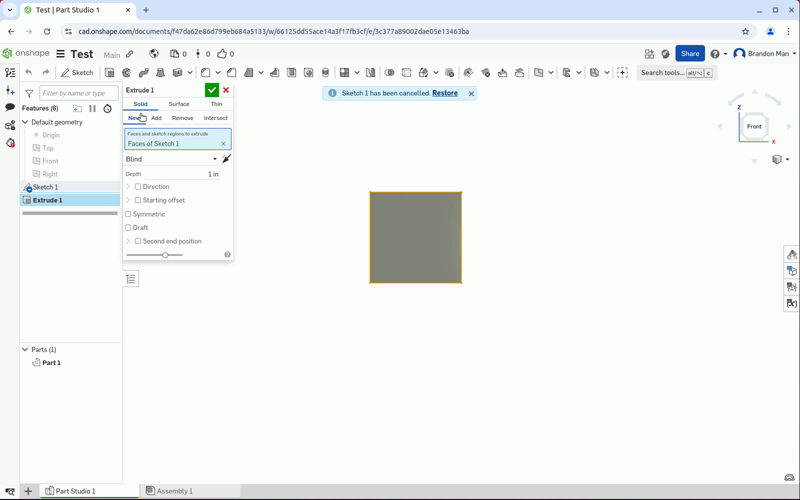
mouse_move(137, 120)
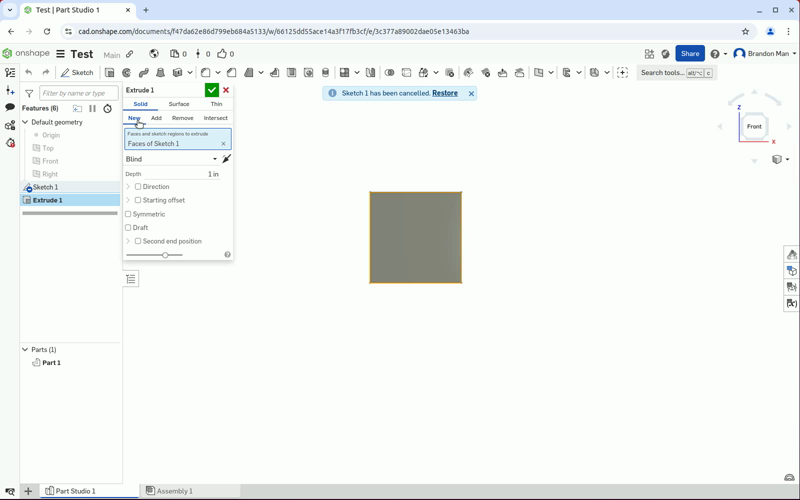
click(137, 120)
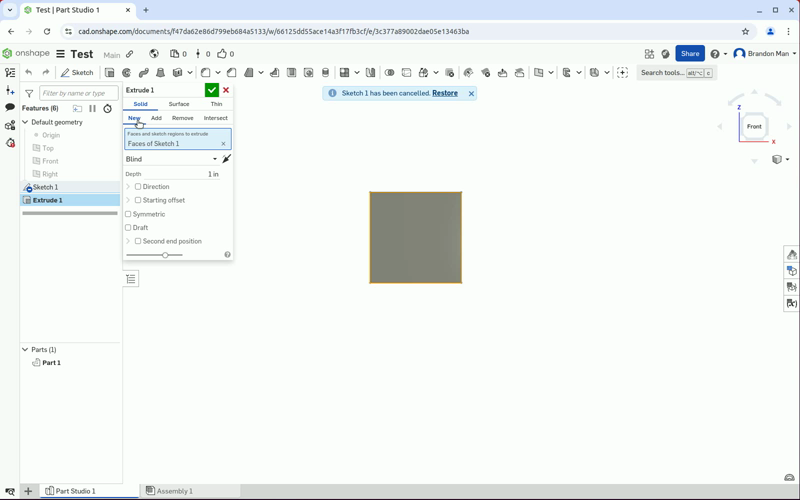
key(tab, 4)
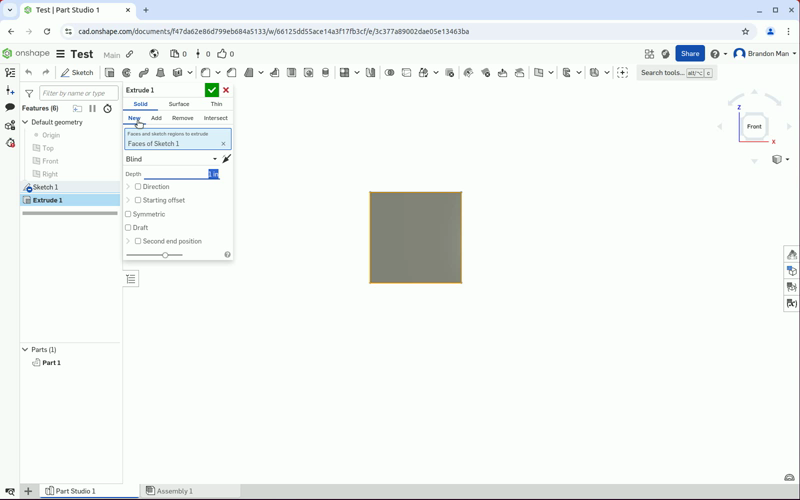
text(18.535)
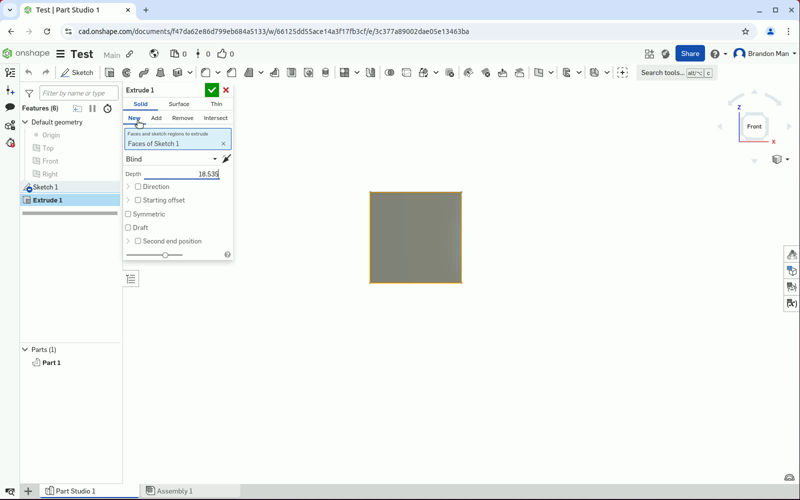
key(enter)
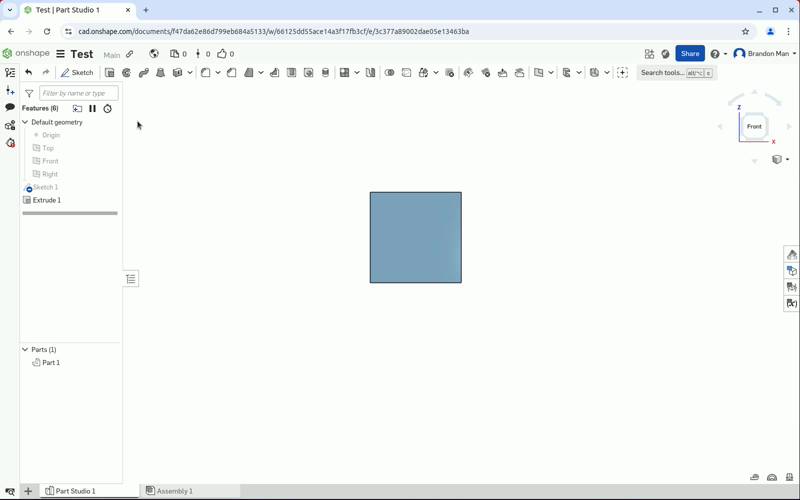
key(shift+h)
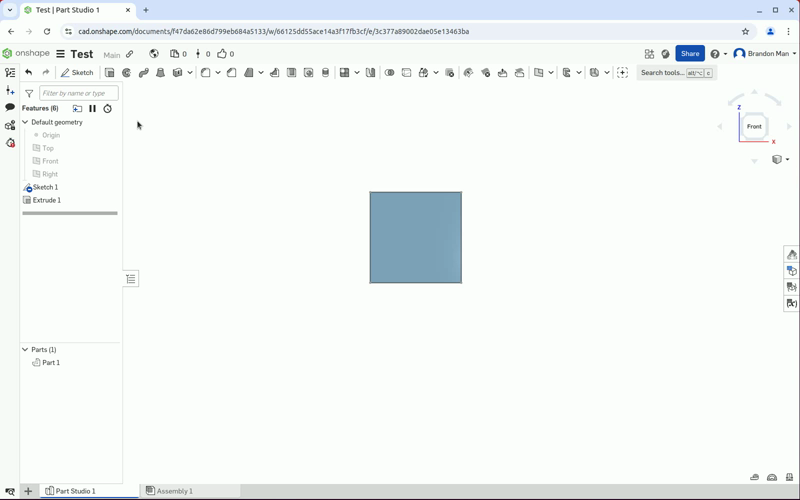
key(shift+h)
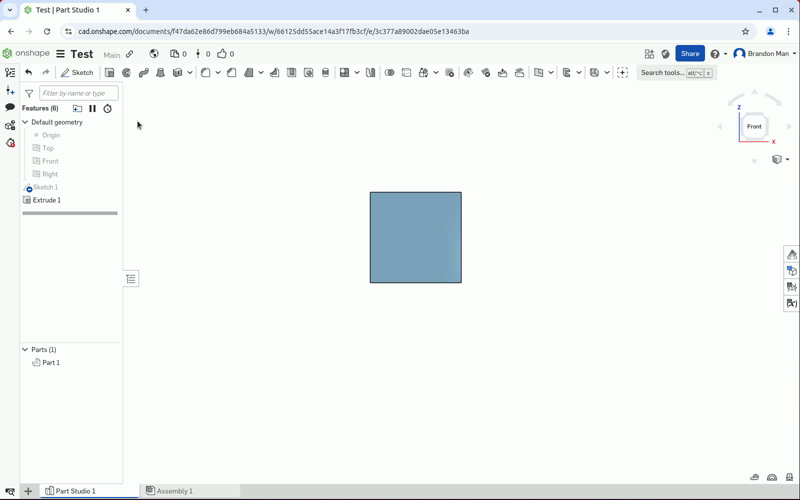
mouse_move(73, 189)
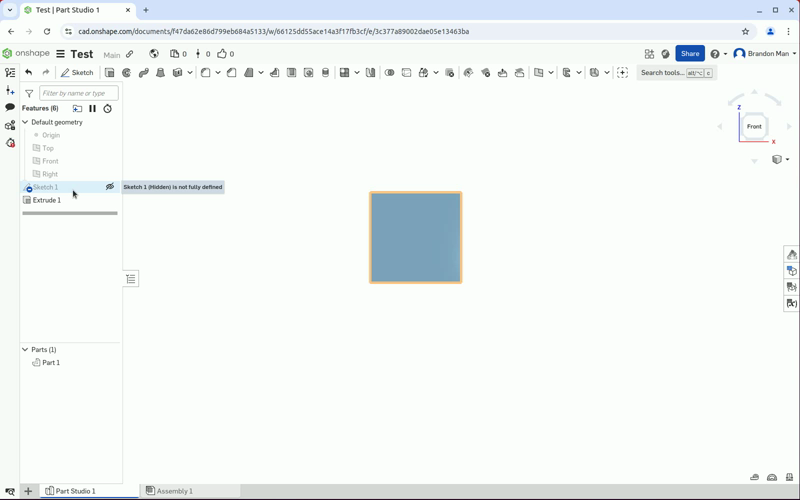
click(73, 189)
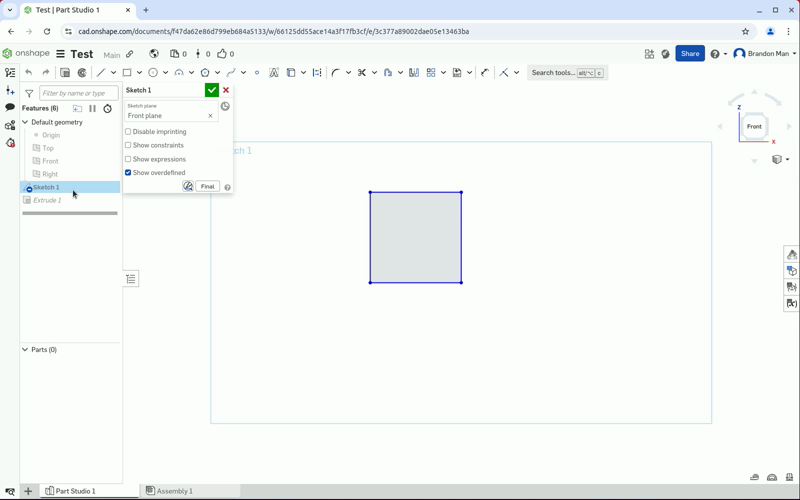
mouse_move(229, 92)
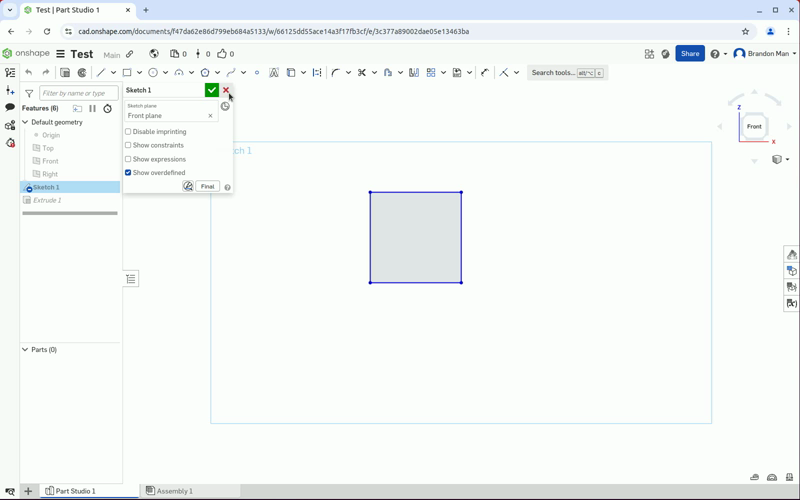
click(229, 92)
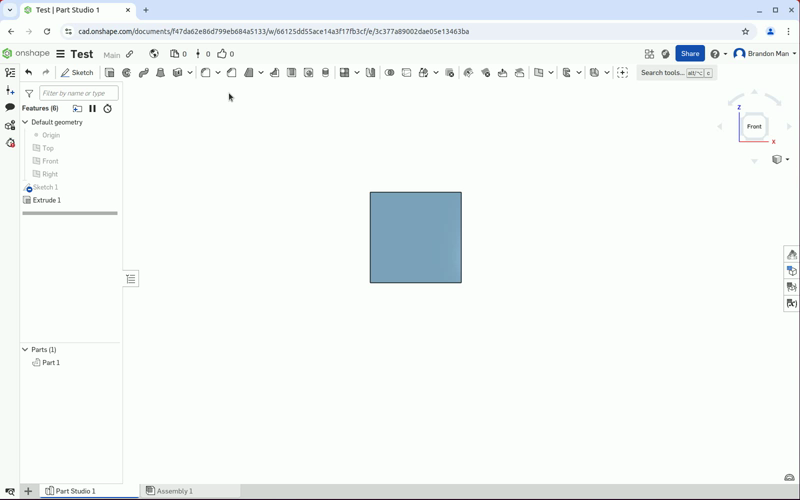
mouse_move(541, 75)
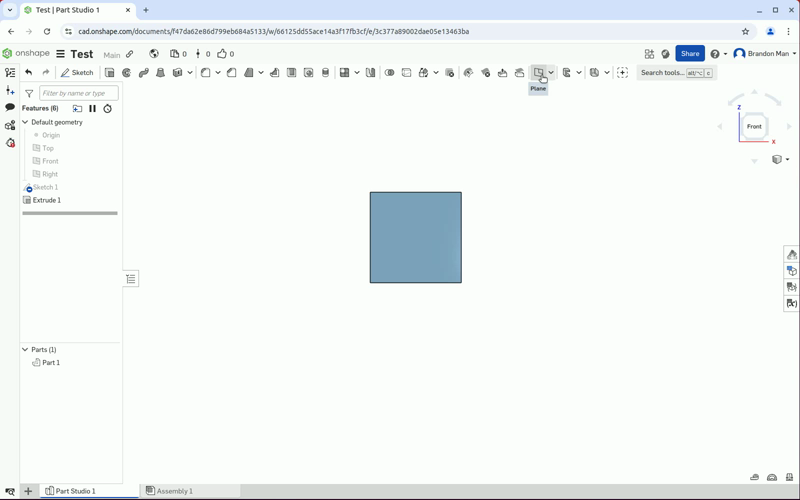
click(541, 75)
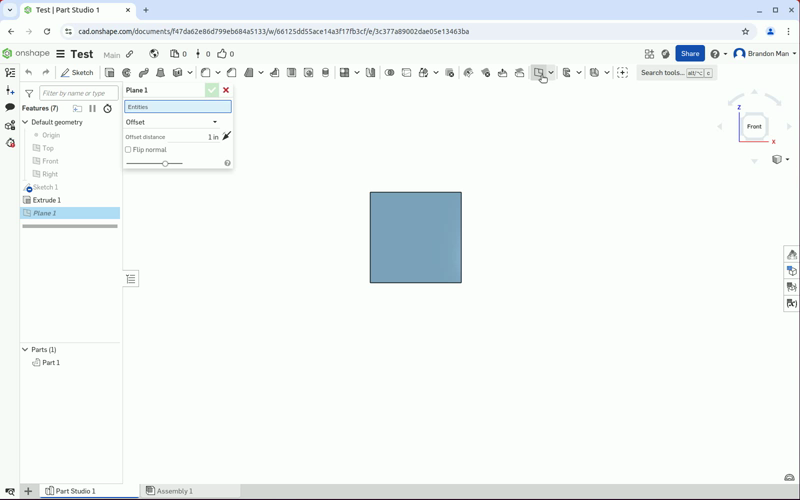
mouse_move(73, 163)
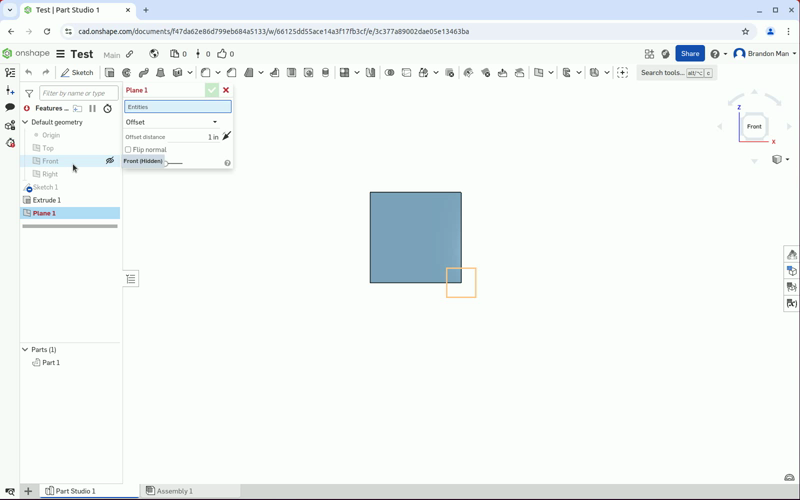
click(73, 163)
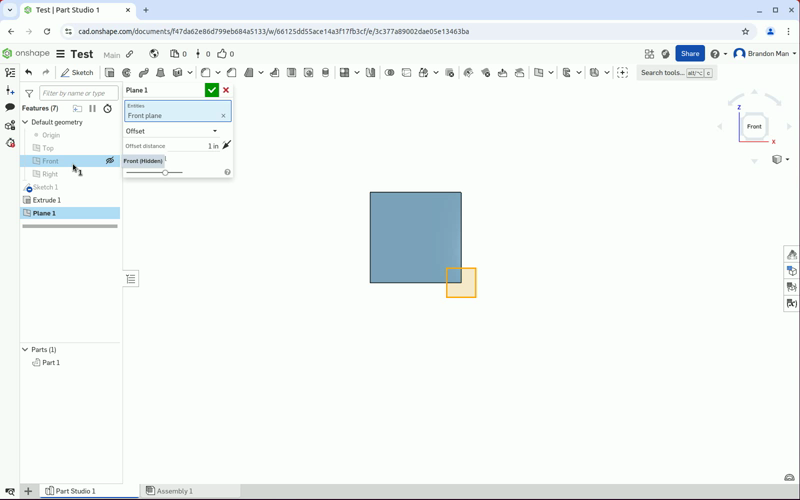
key(tab, 2)
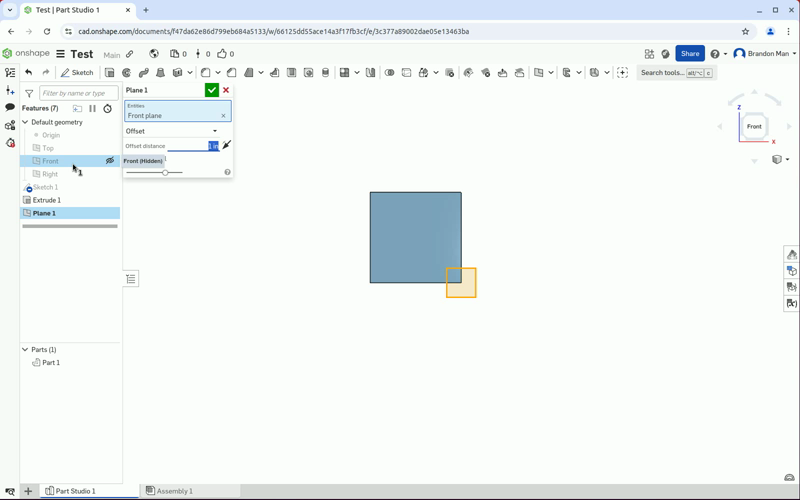
text(18.548)
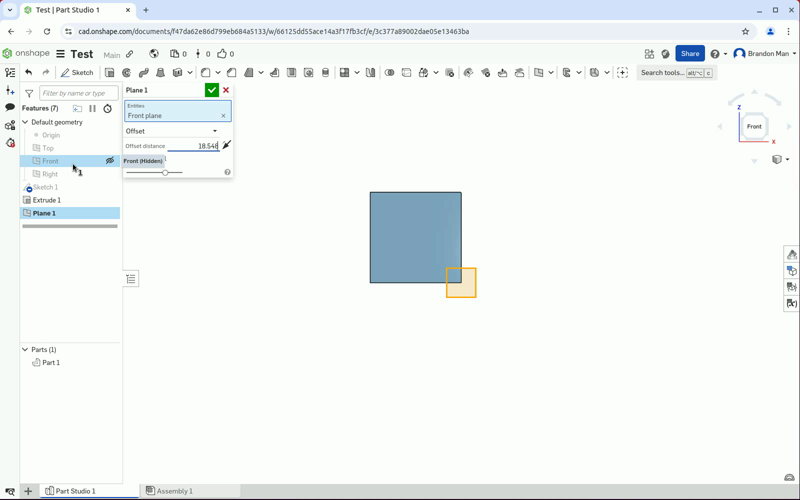
key(enter, 2)
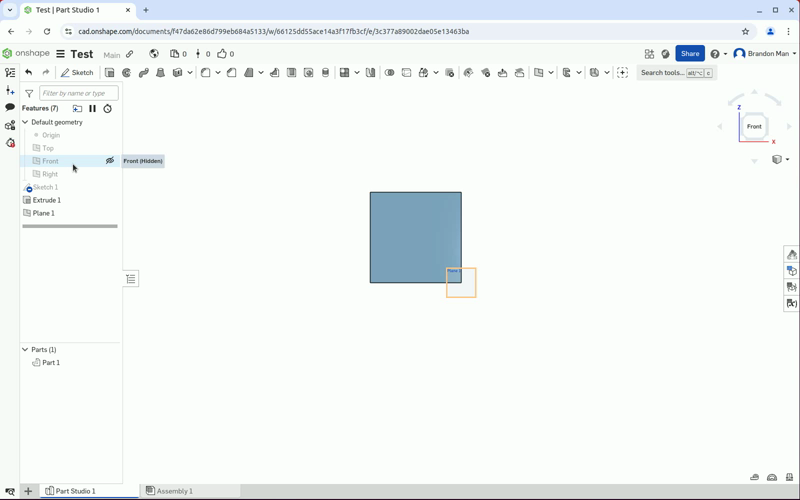
key(shift+s)
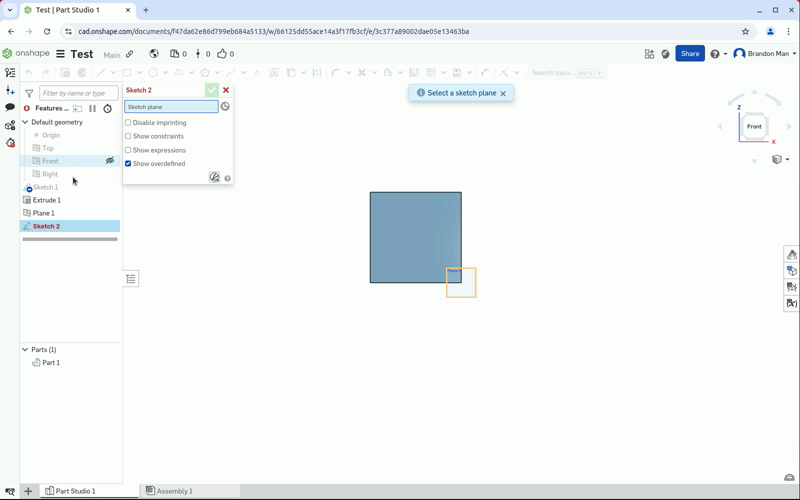
mouse_move(73, 215)
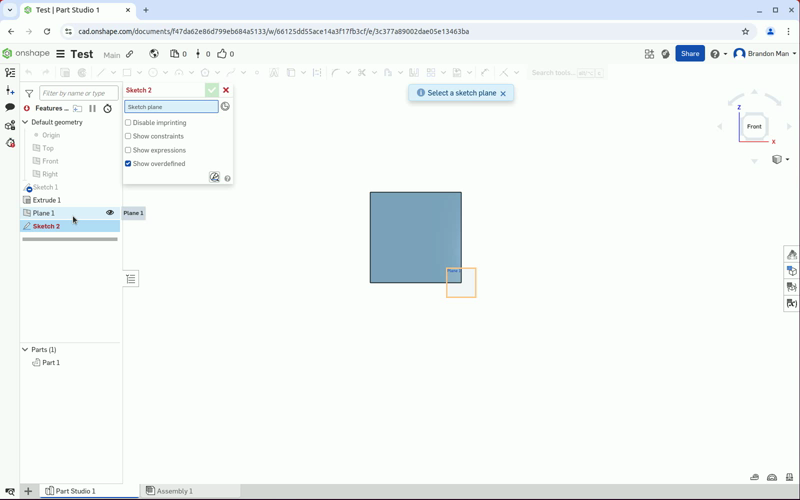
click(73, 215)
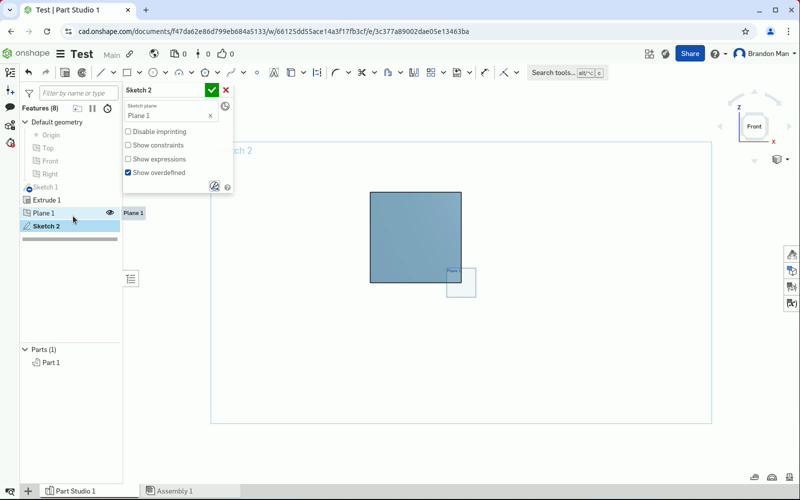
mouse_move(73, 352)
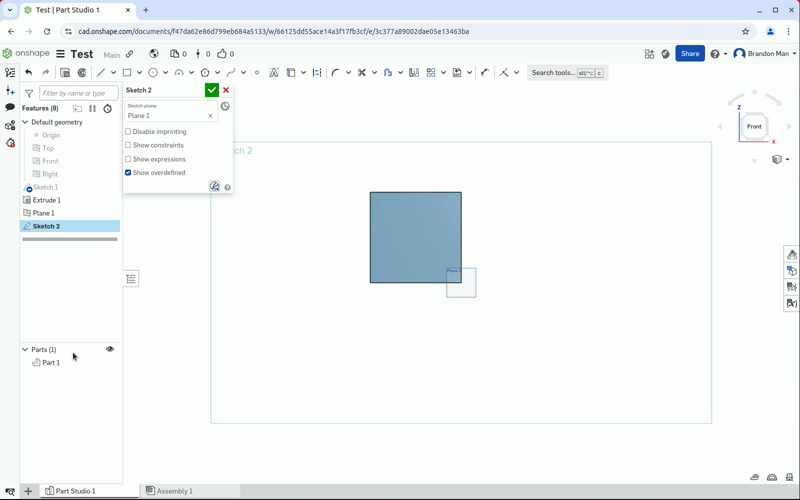
key(y)
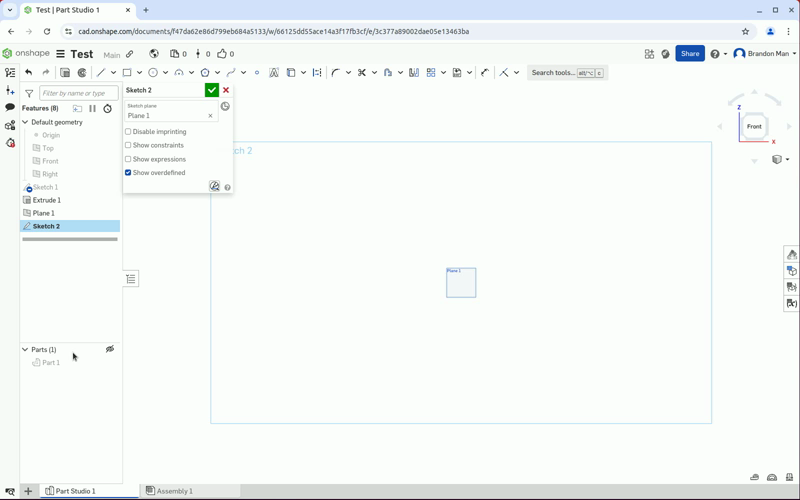
key(c)
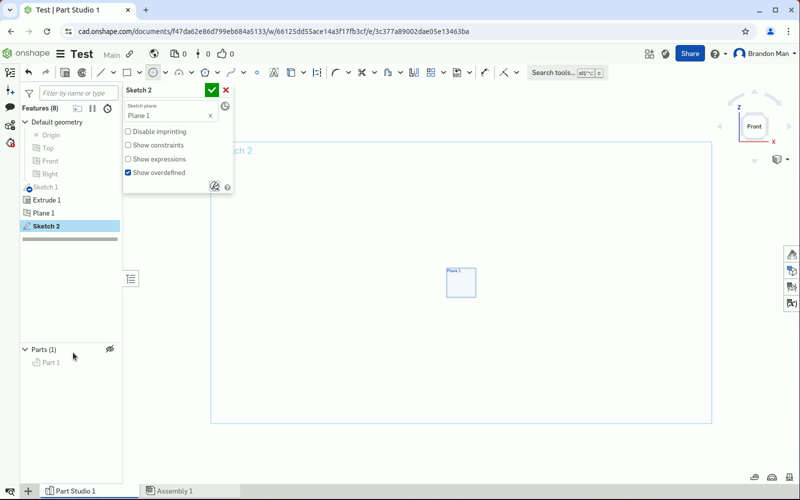
key_down(shift)
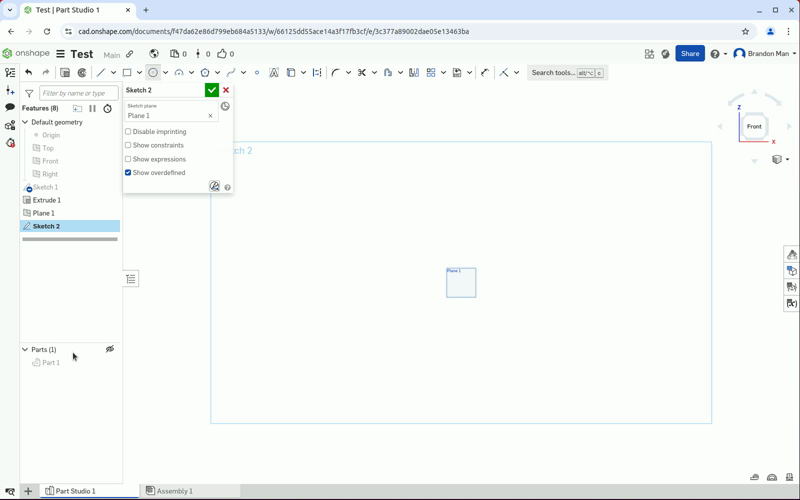
mouse_move(415, 238)
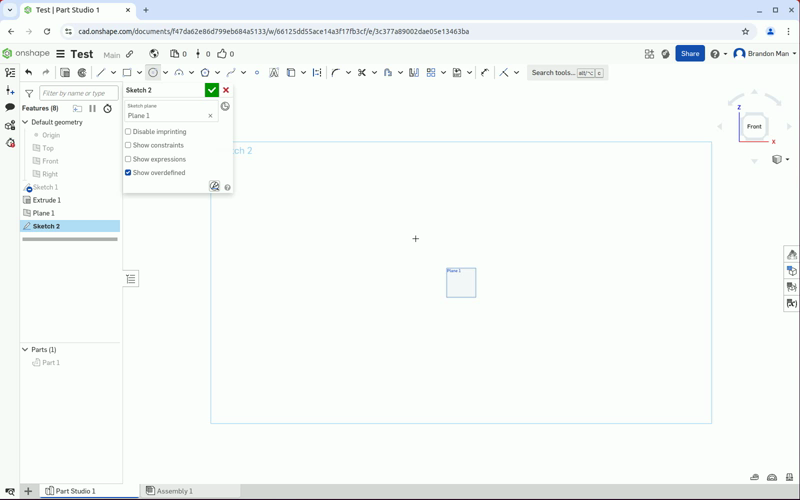
click(415, 238)
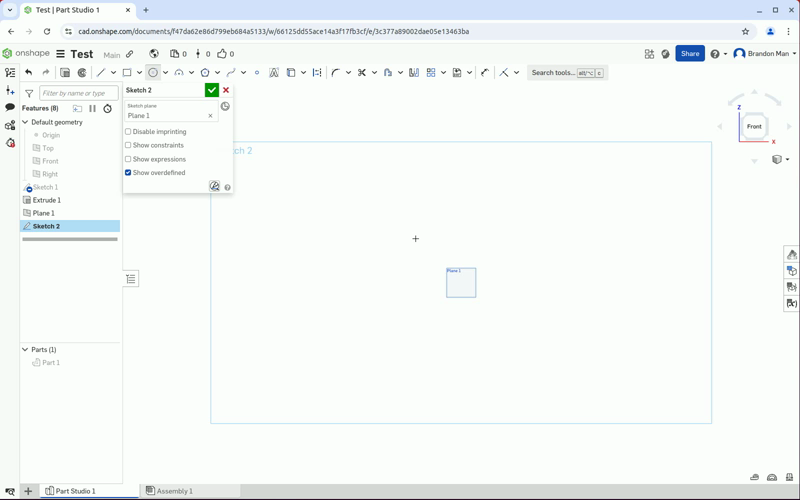
key_up(shift)
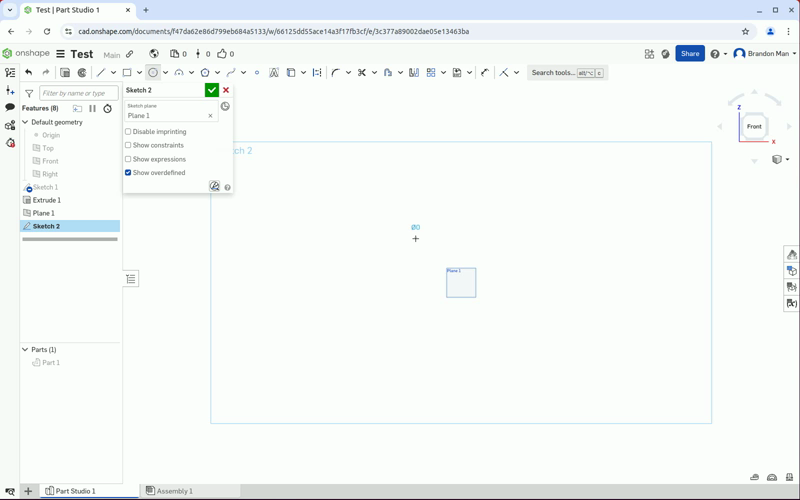
mouse_move(438, 238)
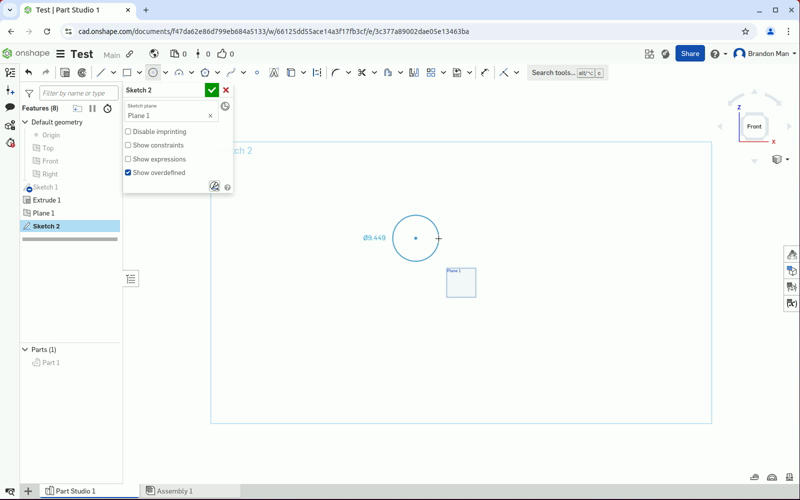
click(438, 238)
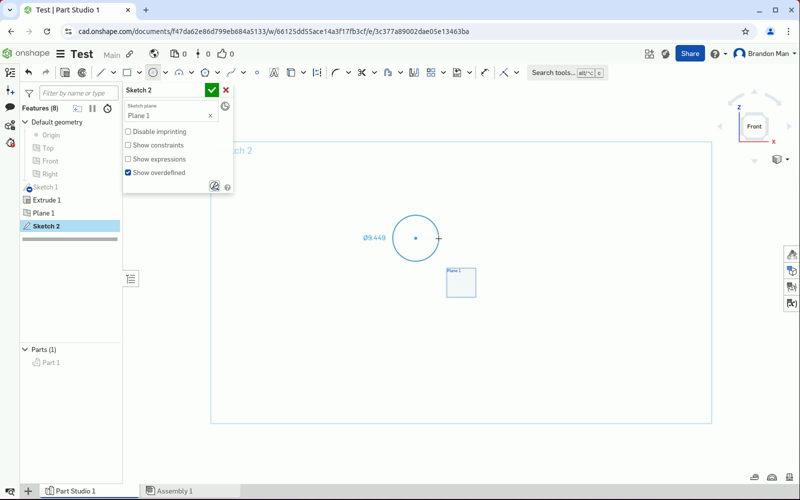
key(esc)
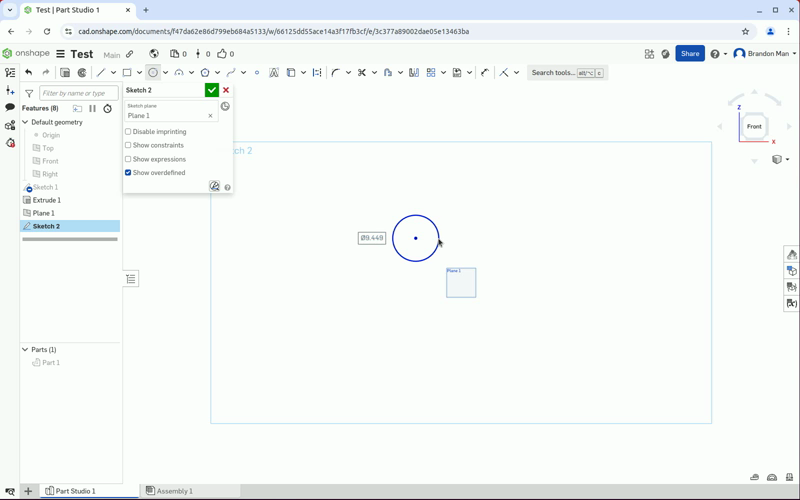
mouse_move(410, 254)
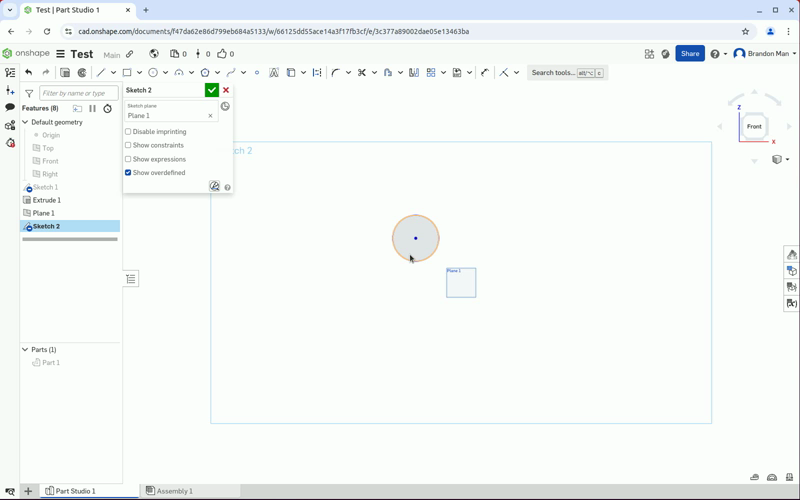
scroll(6)
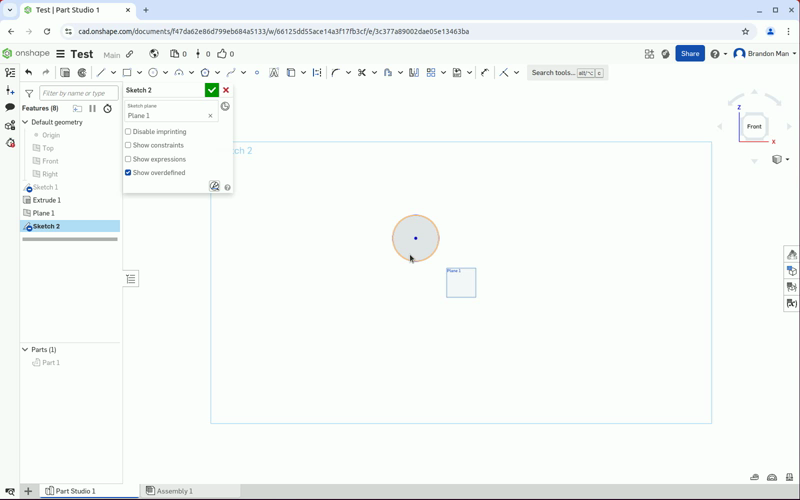
scroll(6)
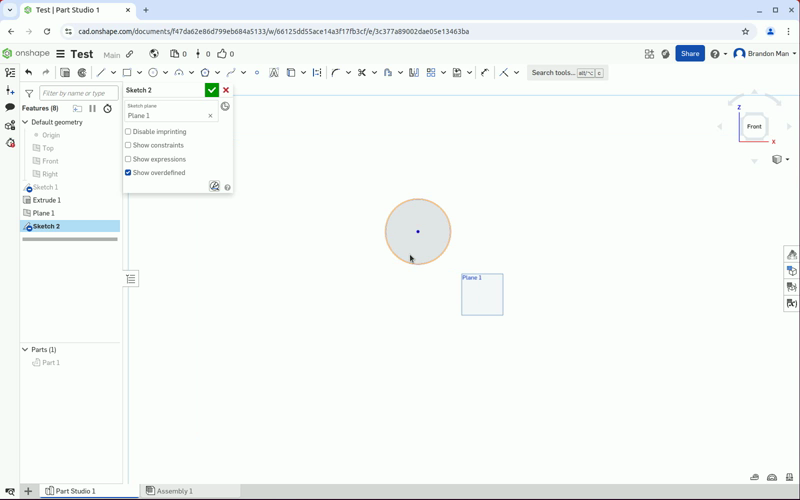
scroll(6)
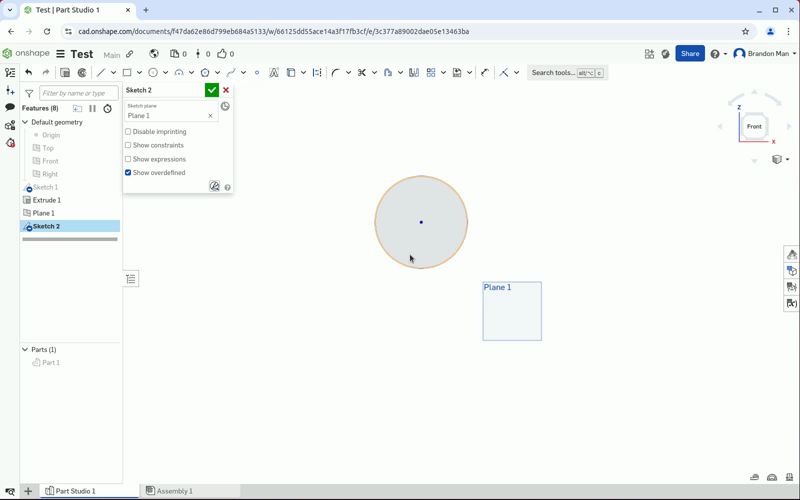
scroll(6)
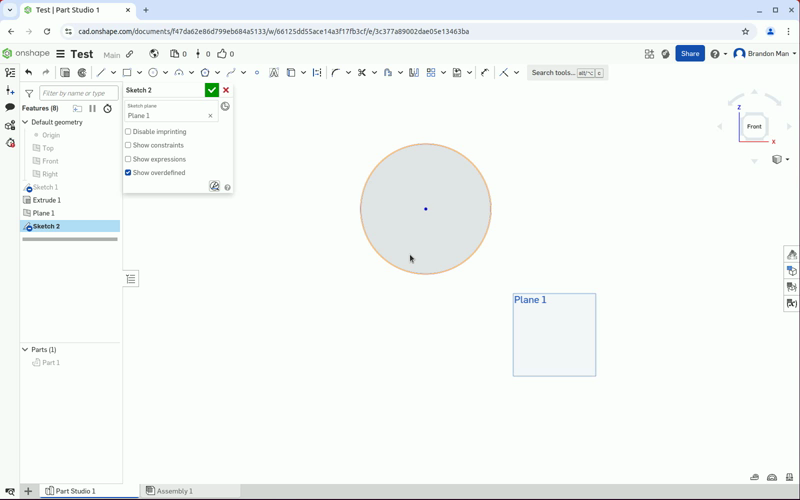
scroll(6)
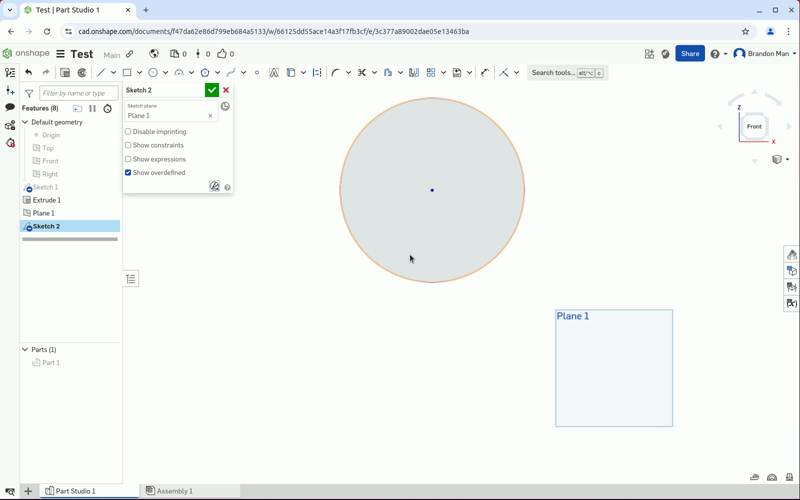
scroll(6)
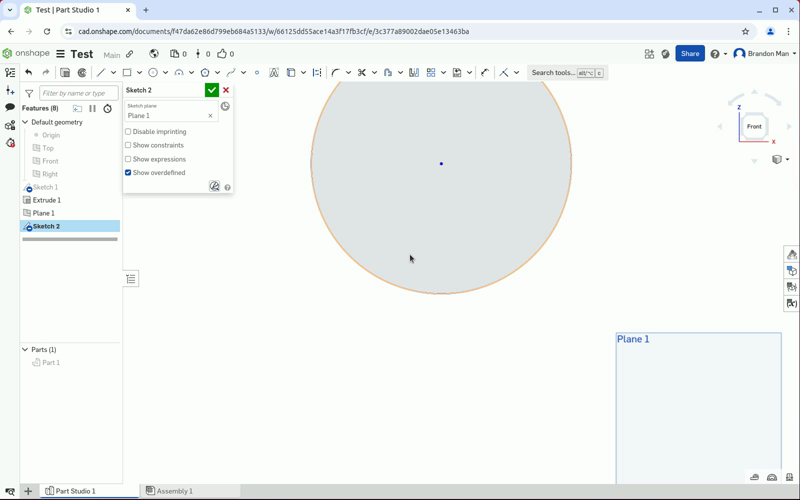
scroll(6)
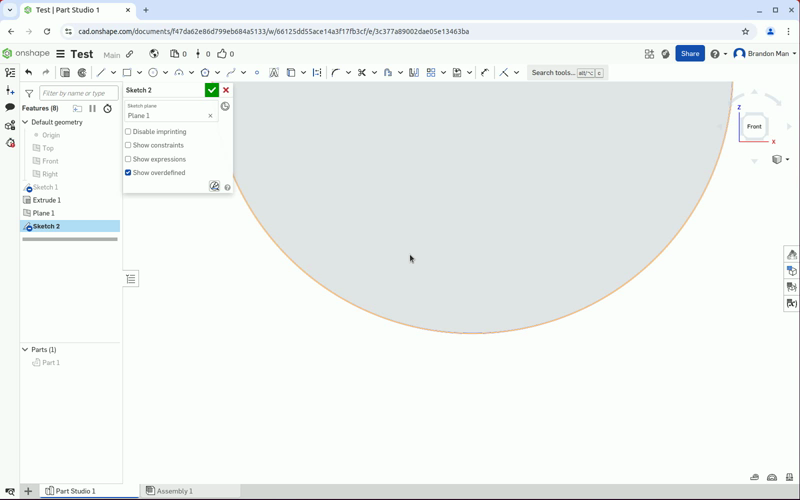
click(410, 254)
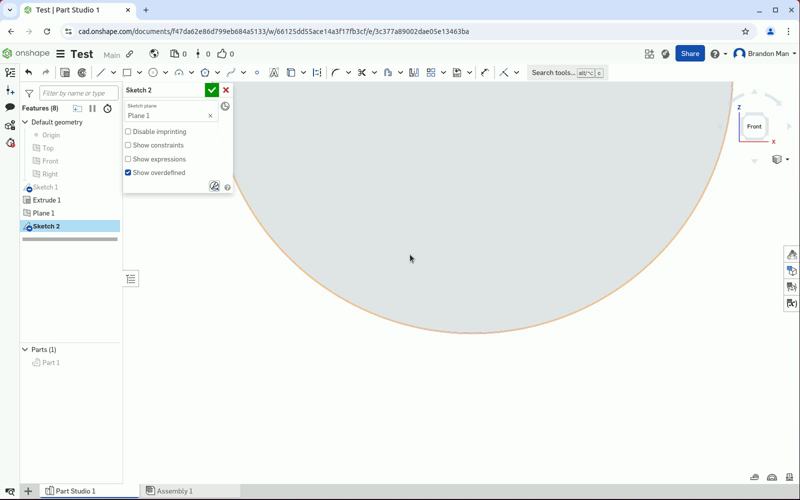
scroll(-6)
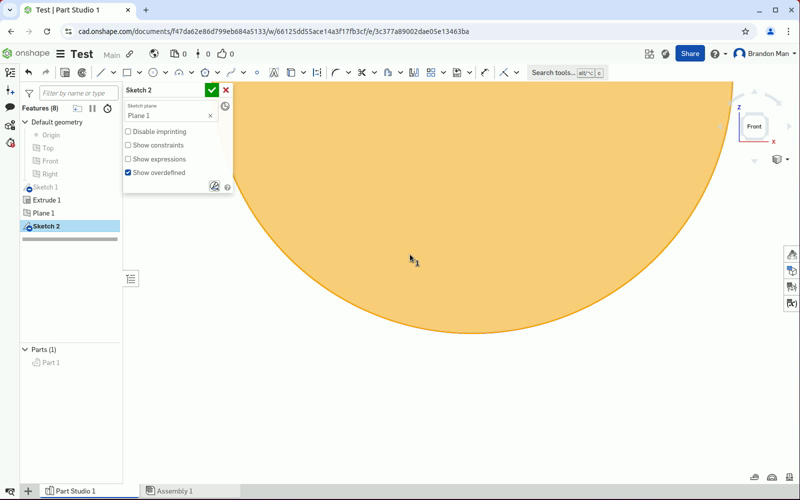
scroll(-6)
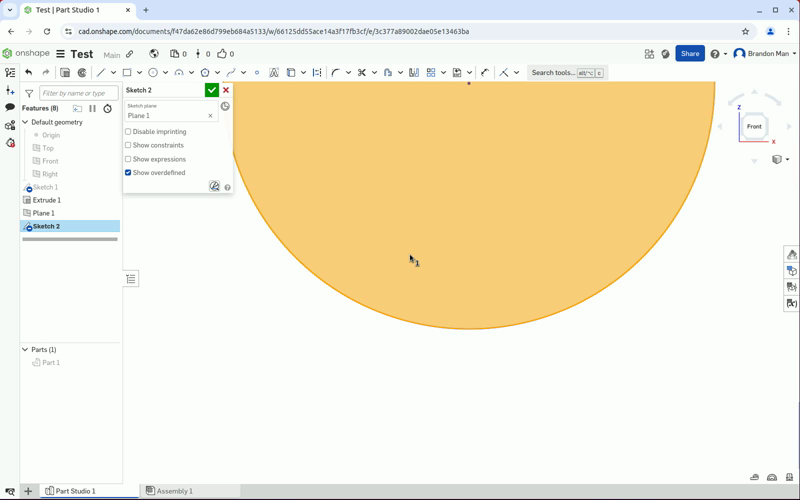
scroll(-6)
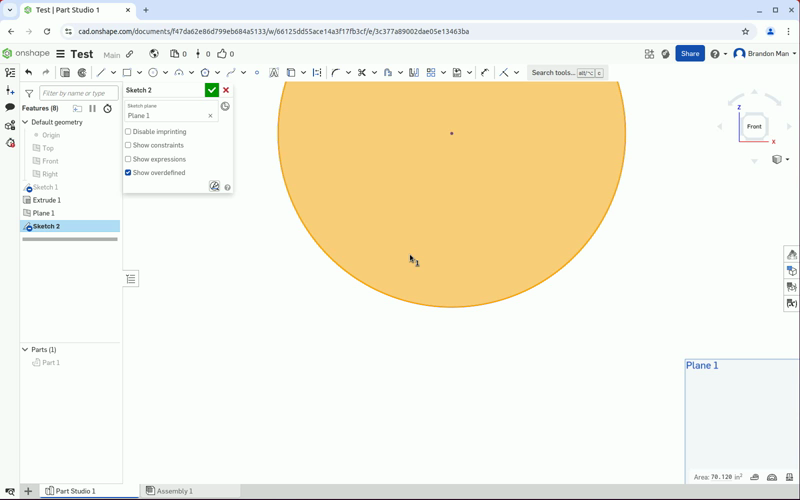
scroll(-6)
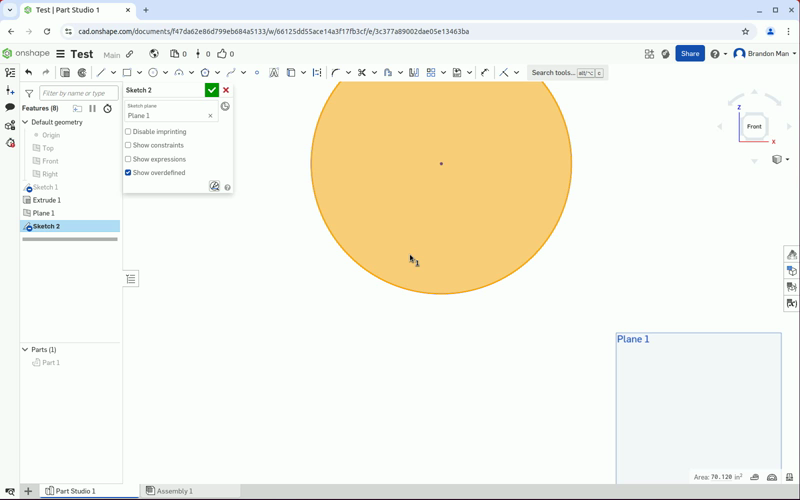
scroll(-6)
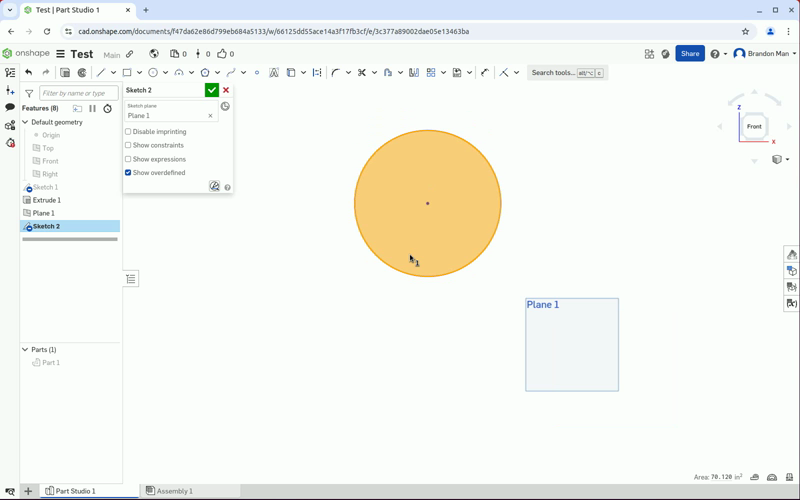
scroll(-6)
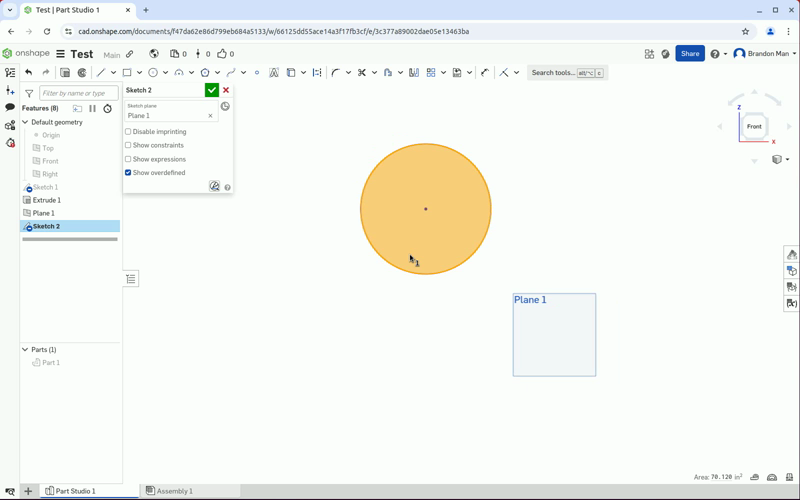
scroll(-6)
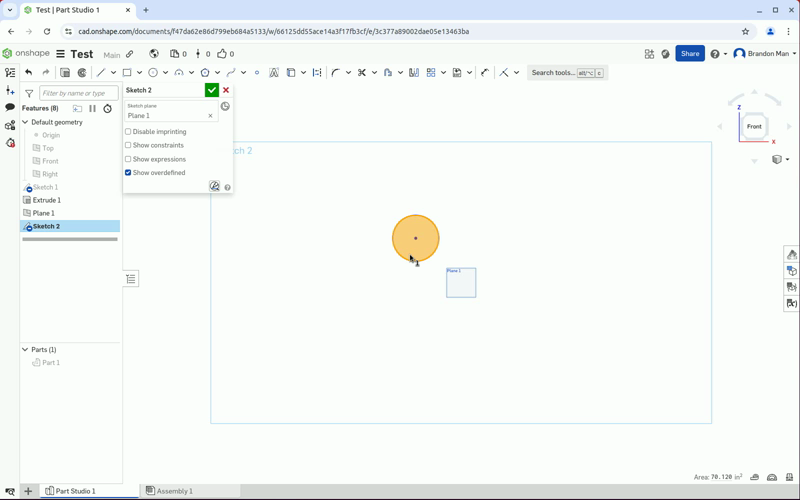
mouse_move(73, 352)
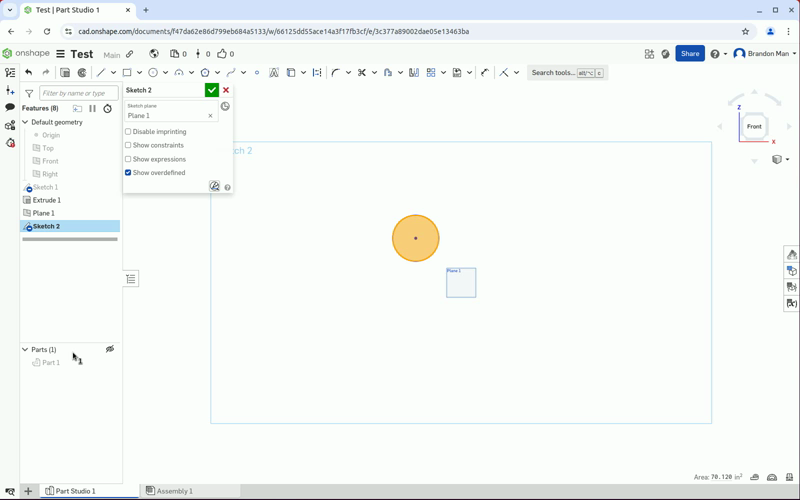
key(shift+y)
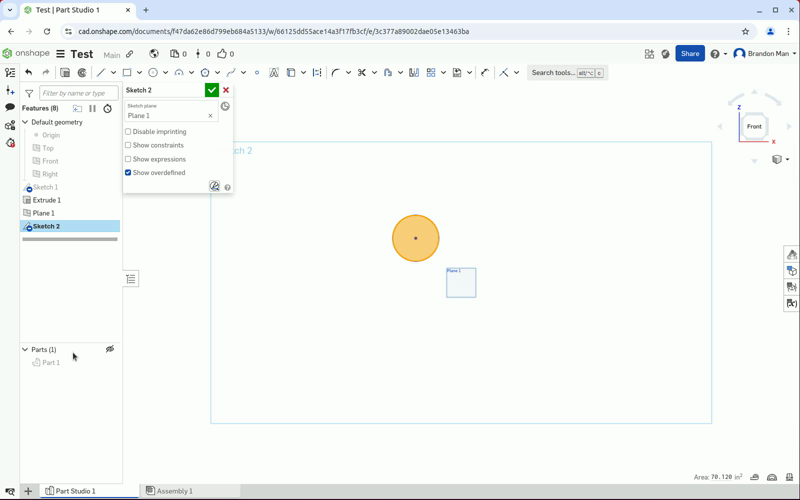
key(shift+e)
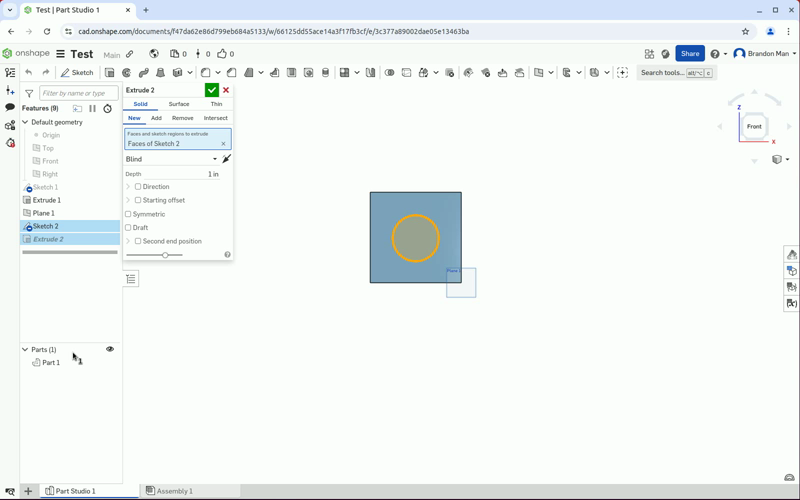
mouse_move(143, 106)
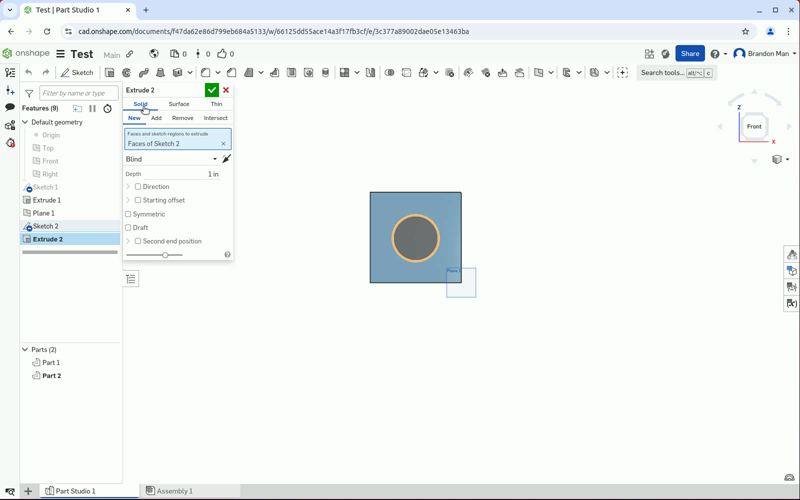
click(143, 106)
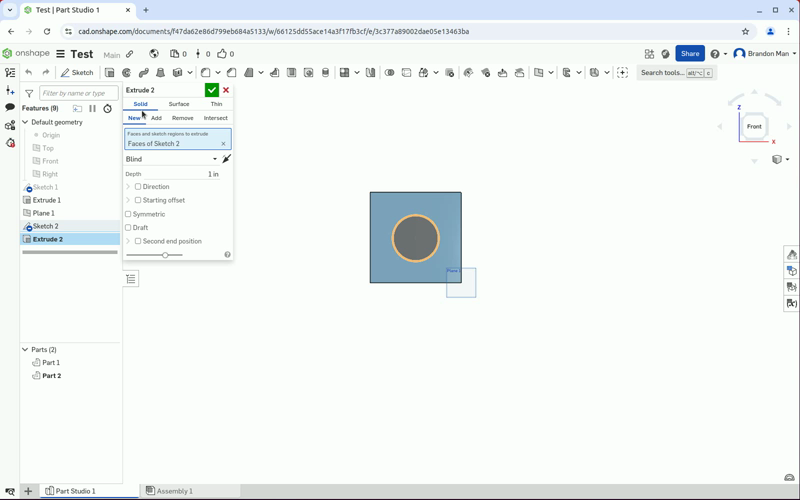
mouse_move(137, 120)
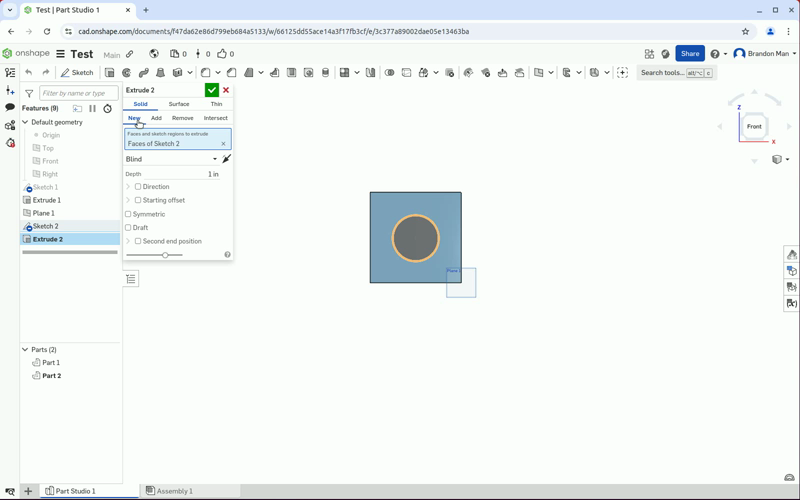
click(137, 120)
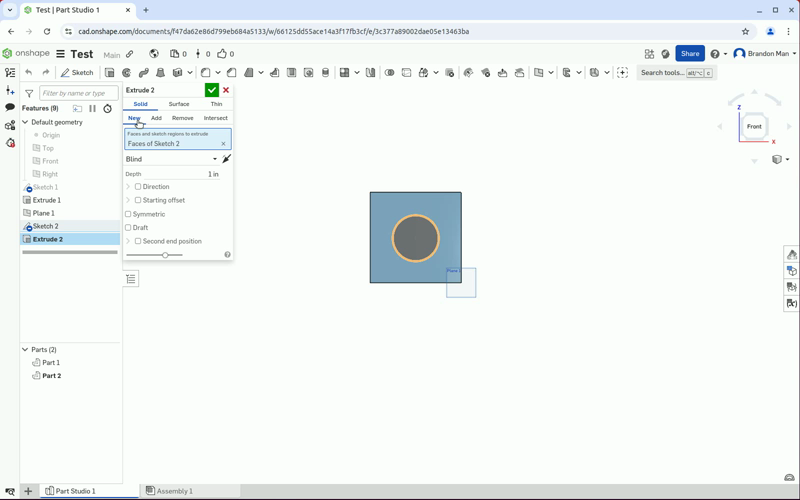
key(tab, 4)
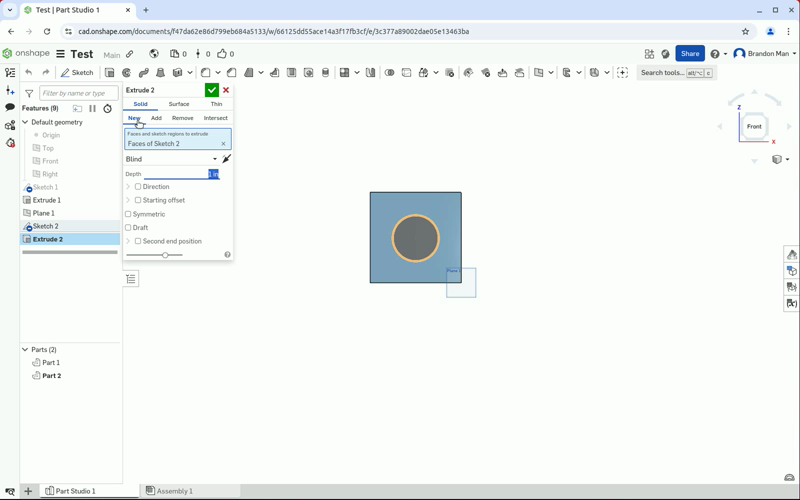
text(4.574)
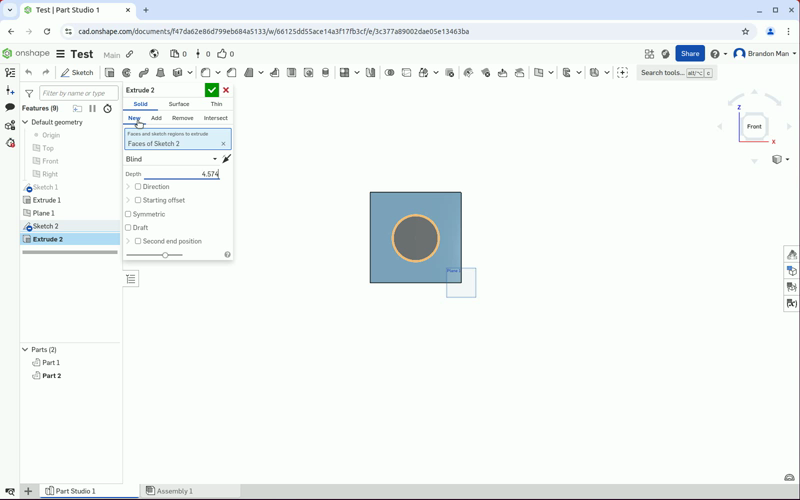
key(enter)
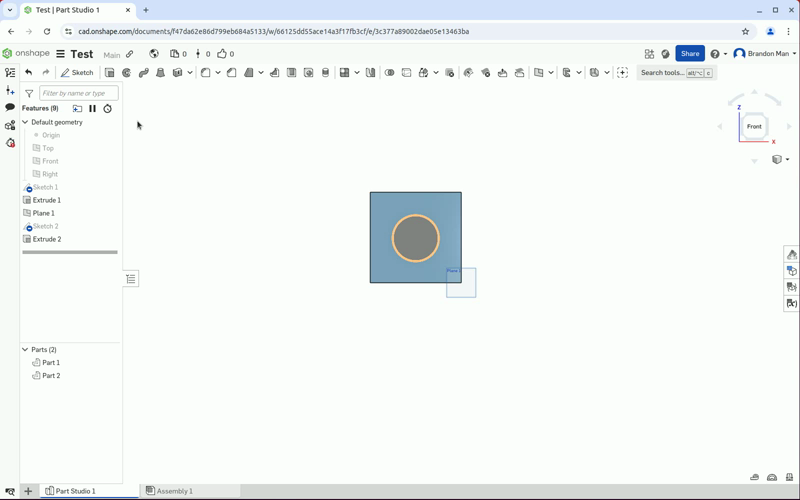
key(shift+h)
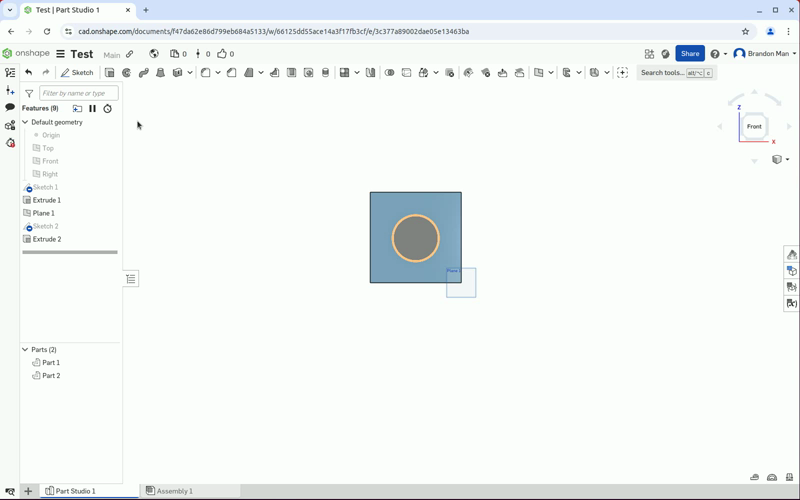
key(shift+h)
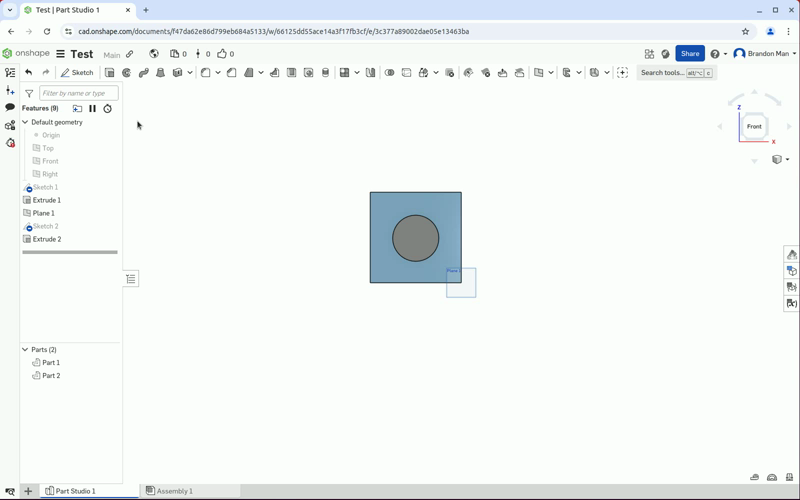
mouse_move(73, 189)
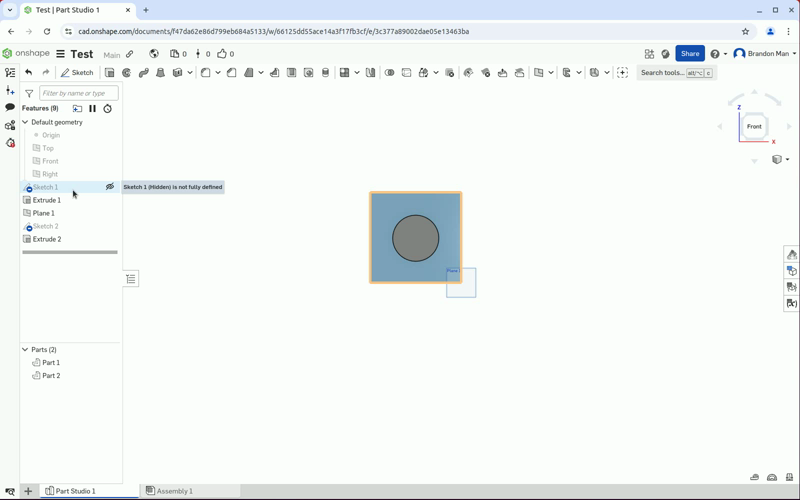
click(73, 189)
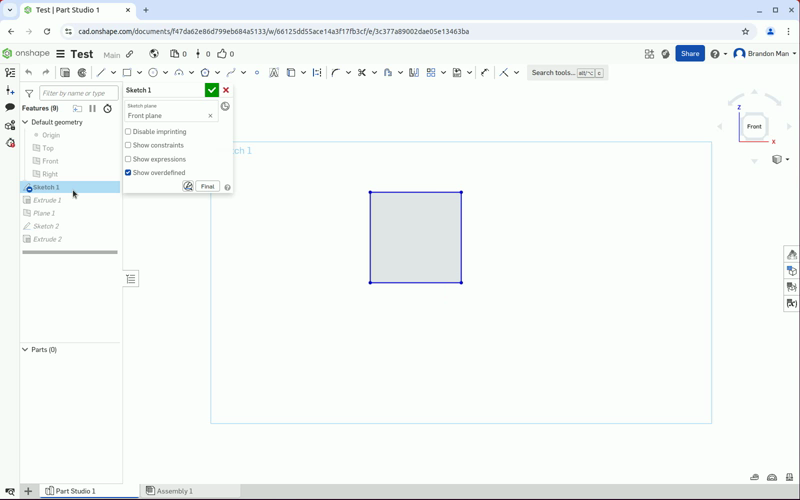
mouse_move(229, 92)
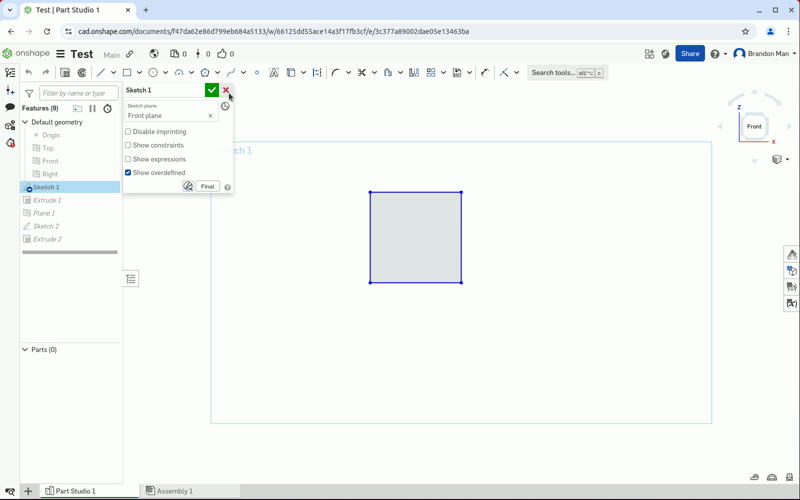
click(229, 92)
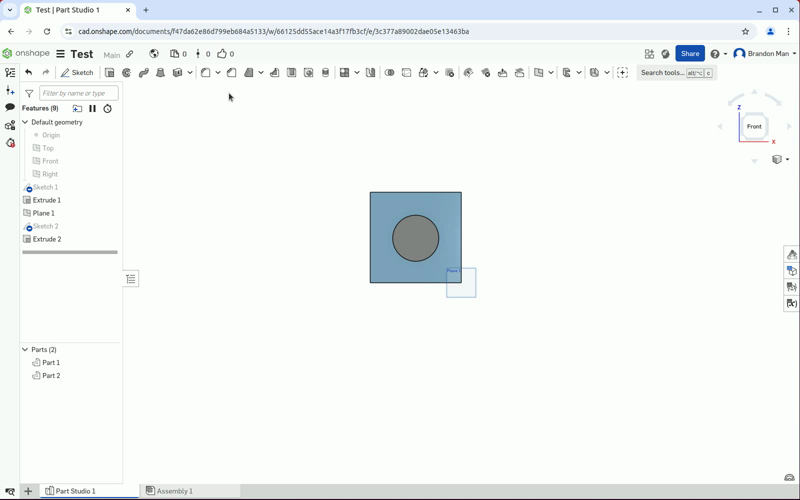
mouse_move(73, 352)
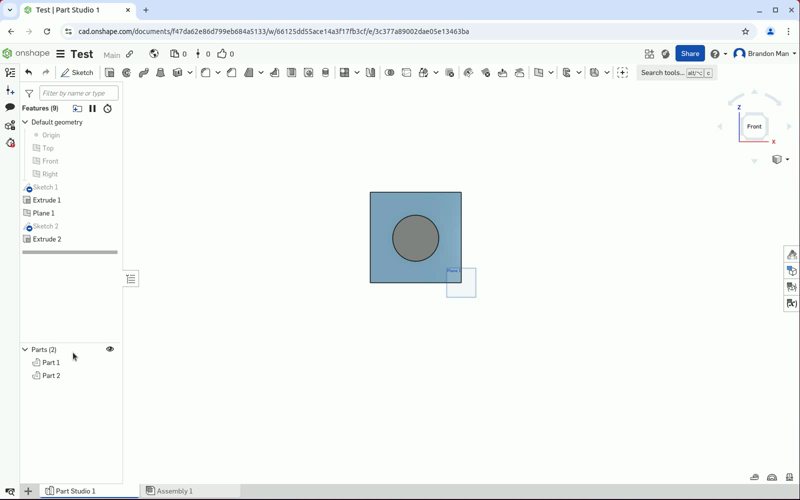
key(y)
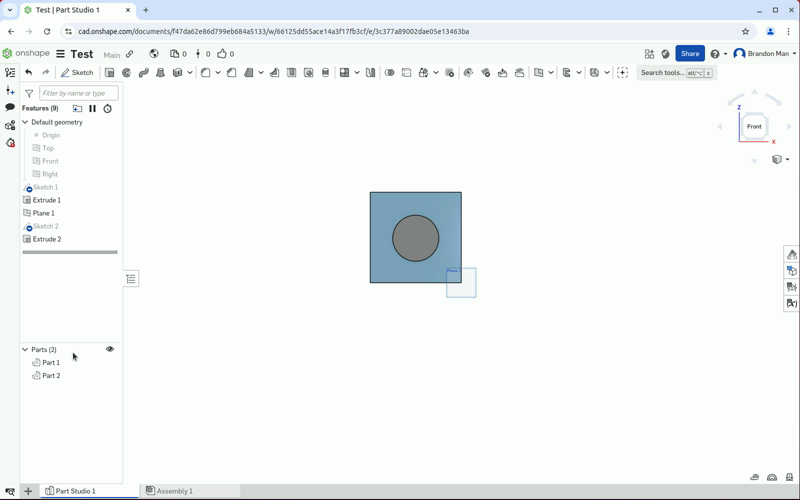
key(shift+p)
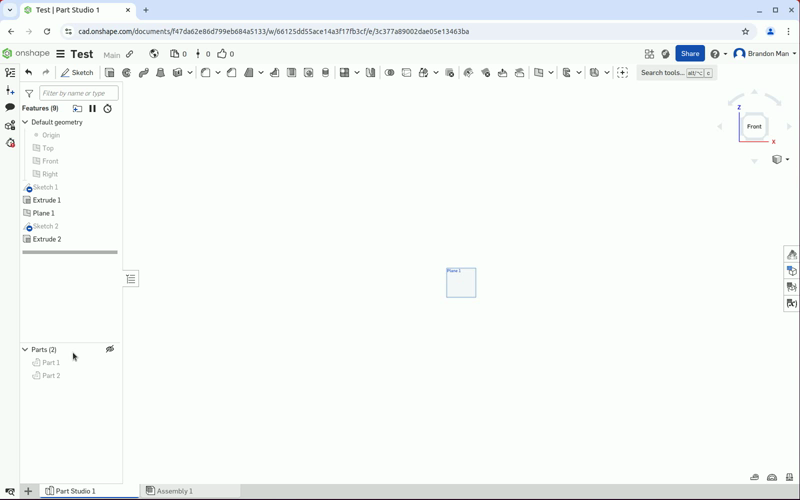
key(space)
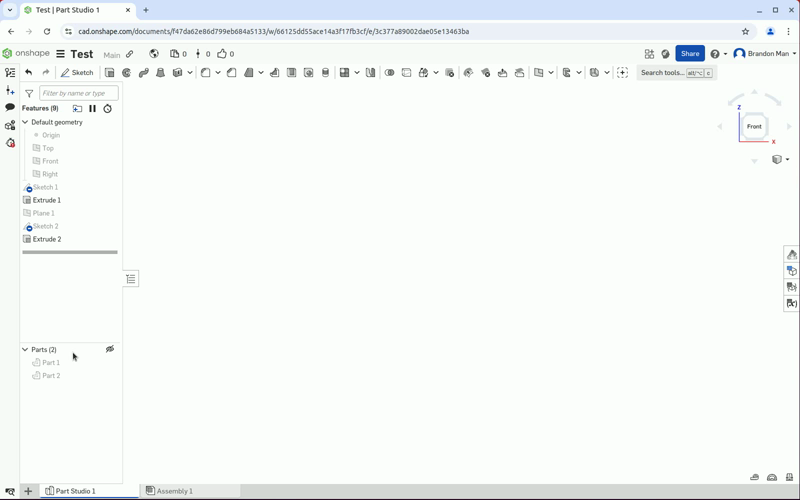
key_down(shift)
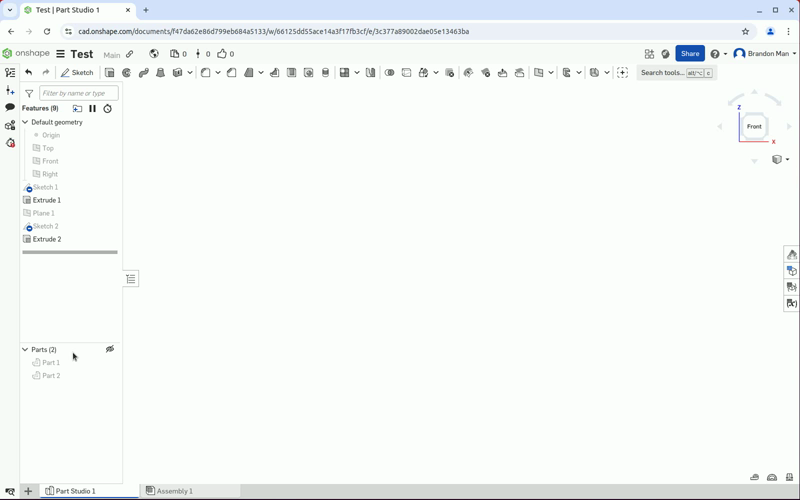
key(down)
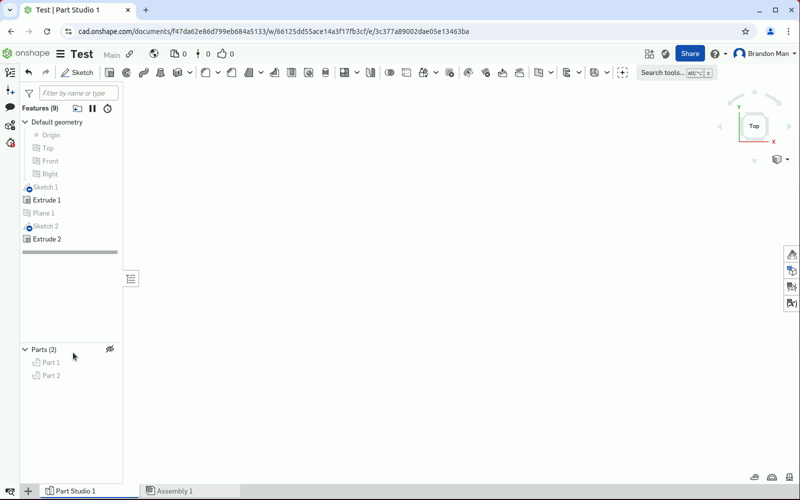
key_up(shift)
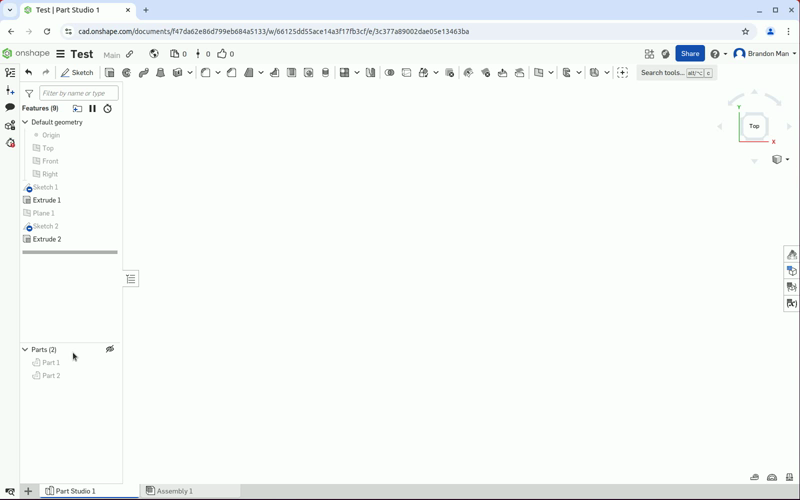
mouse_move(73, 352)
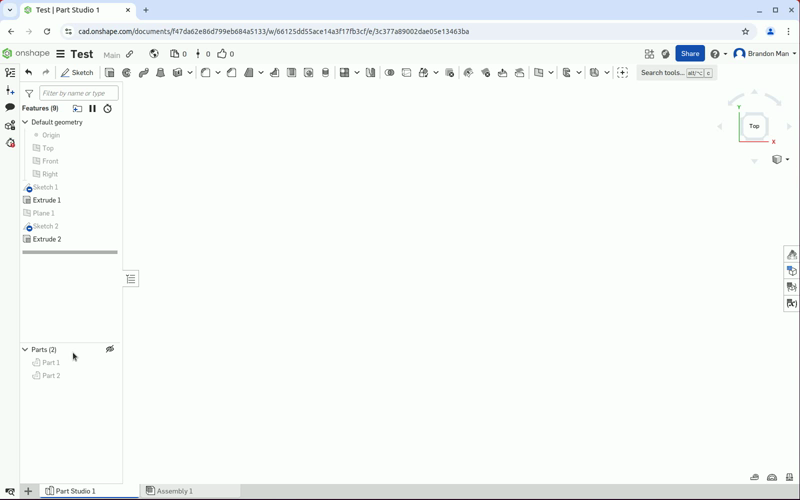
key(shift+y)
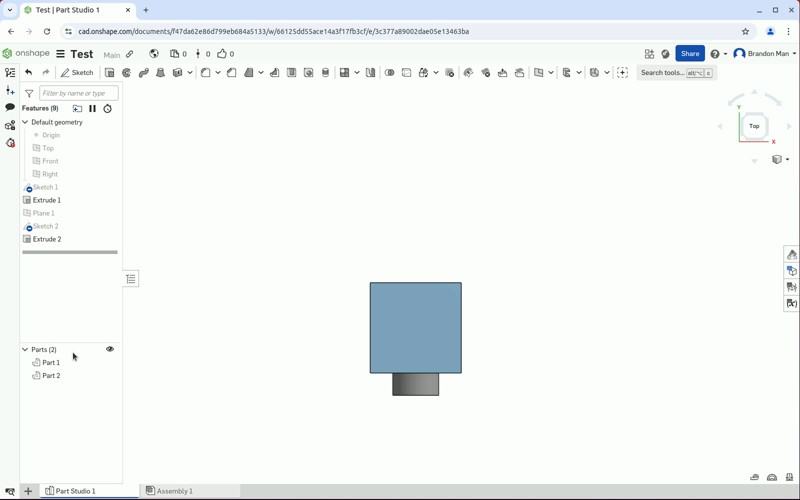
mouse_move(541, 75)
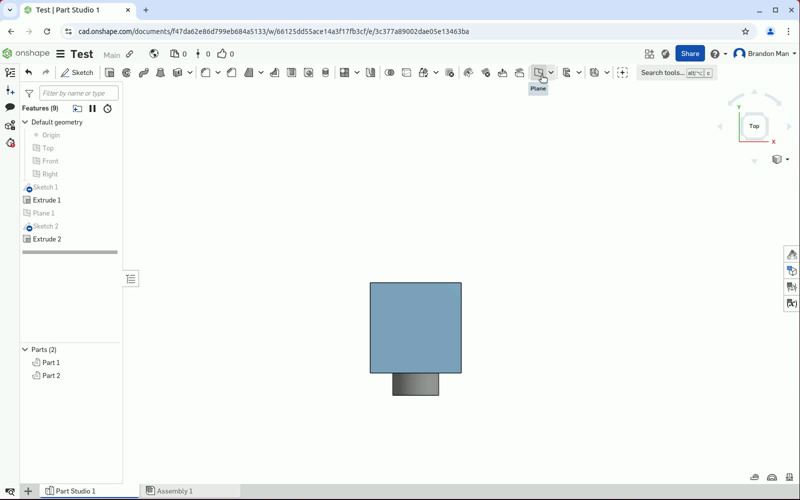
click(541, 75)
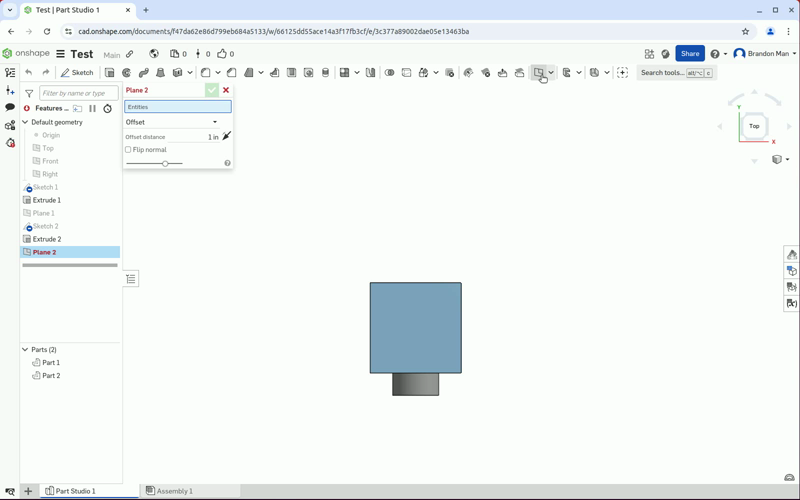
mouse_move(73, 150)
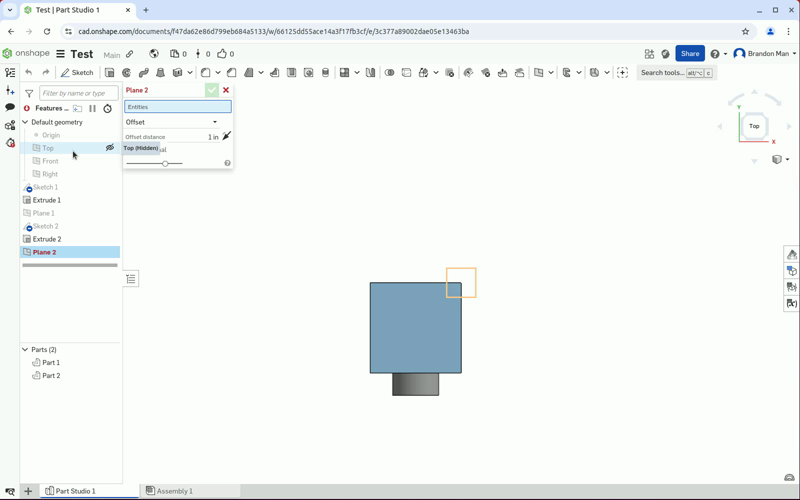
click(73, 150)
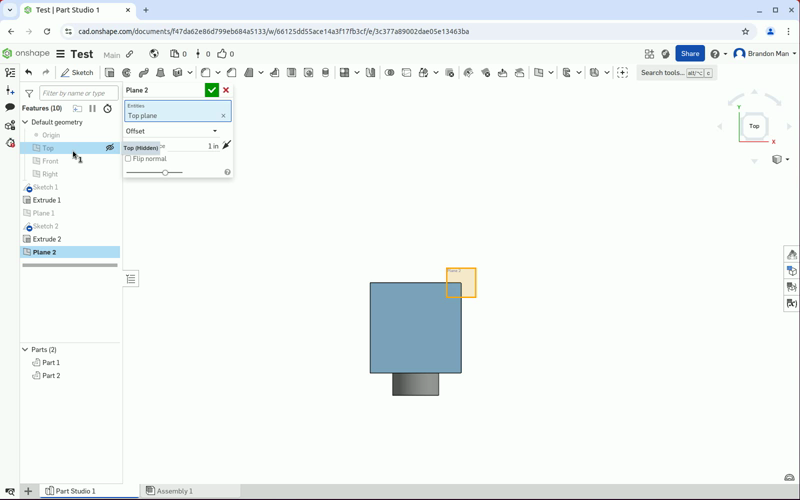
key(tab, 2)
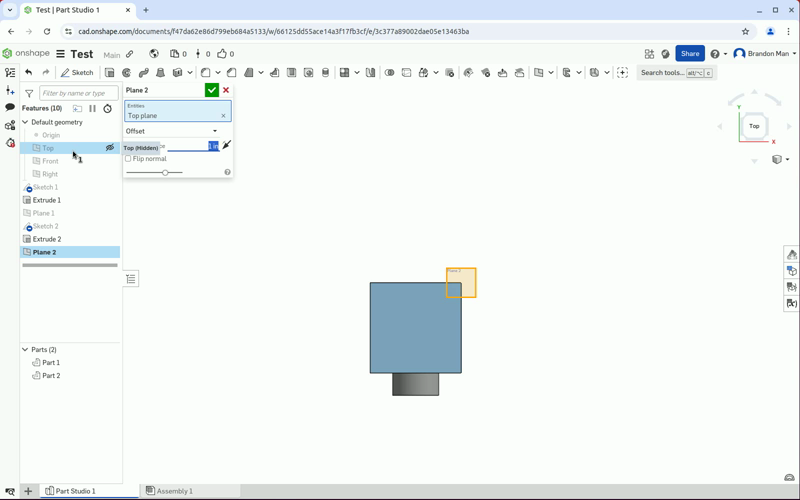
text(18.548)
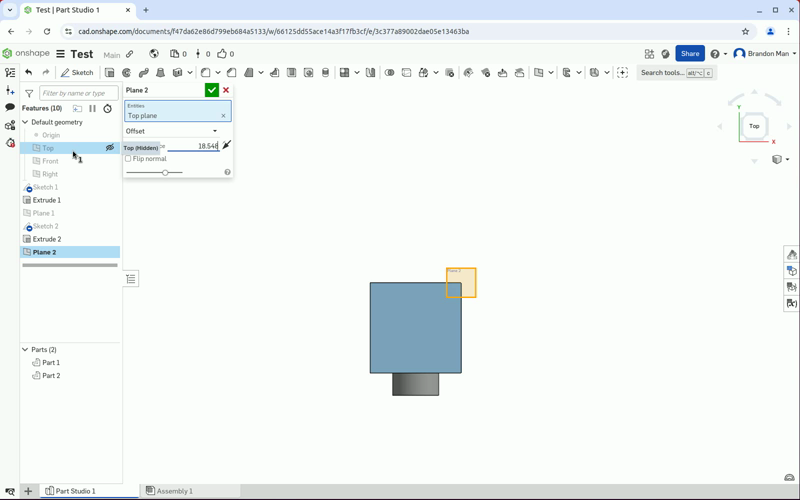
key(enter, 2)
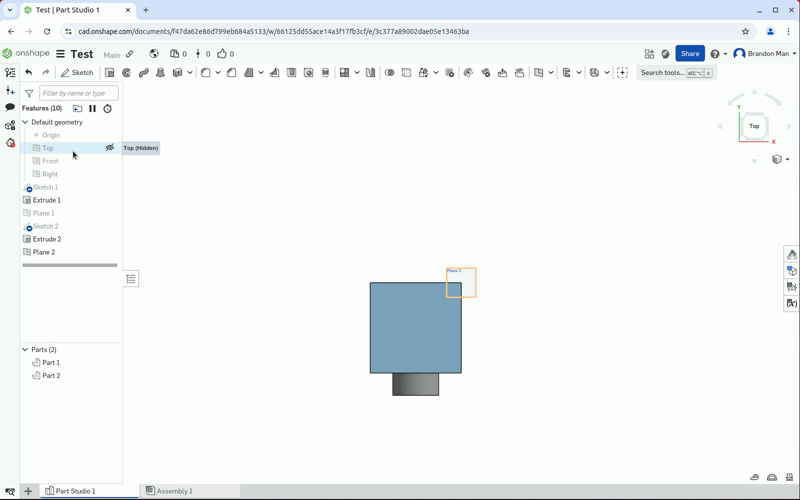
key(shift+s)
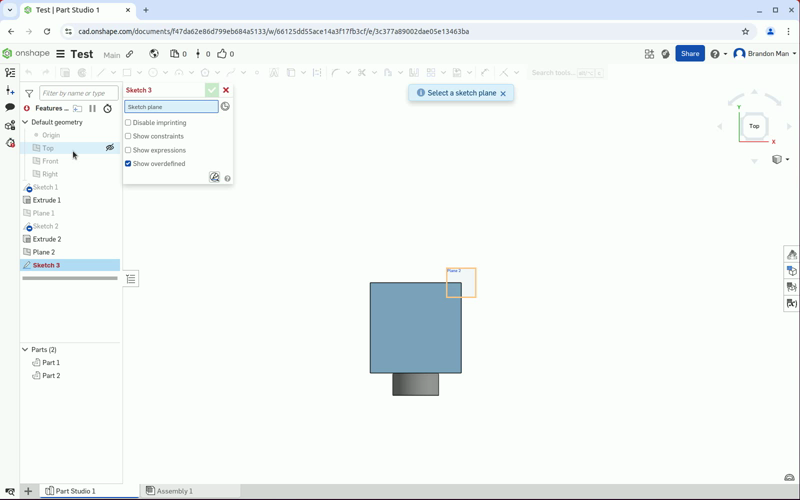
mouse_move(73, 254)
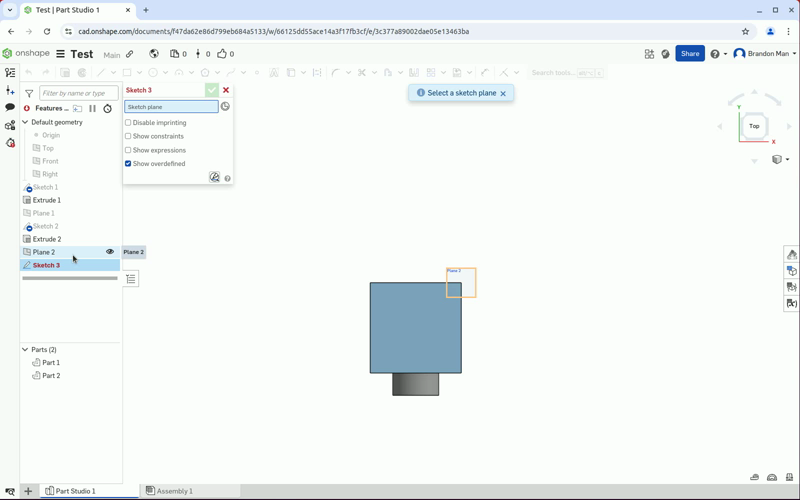
click(73, 254)
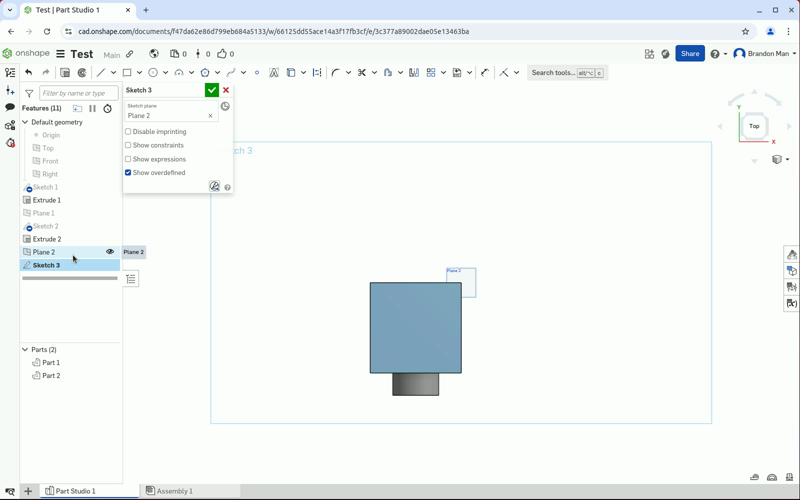
mouse_move(73, 352)
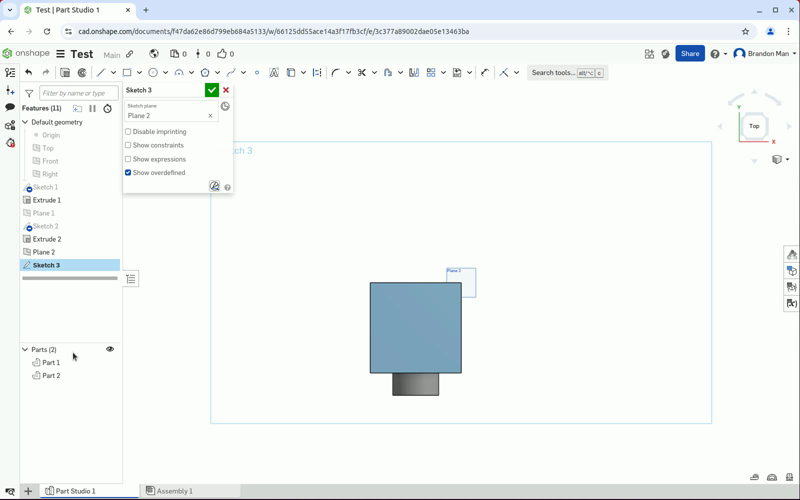
key(y)
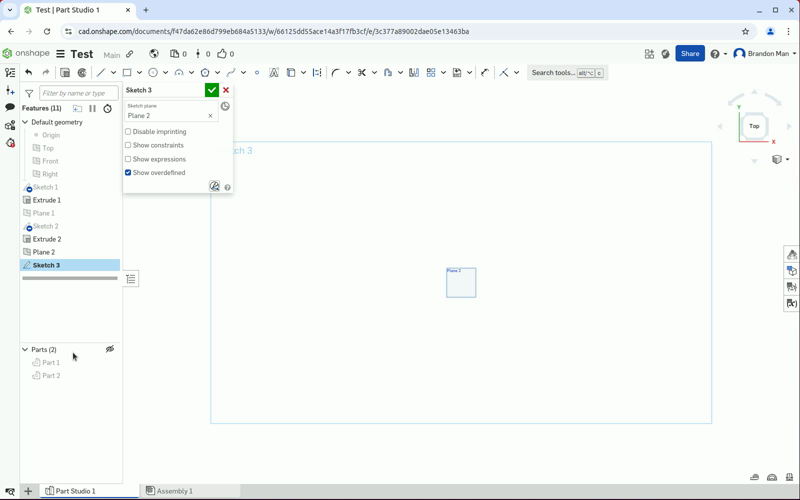
key(c)
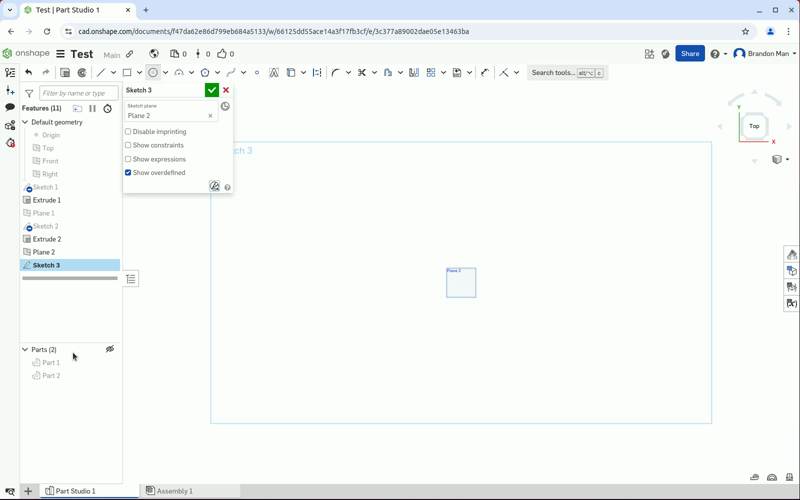
key_down(shift)
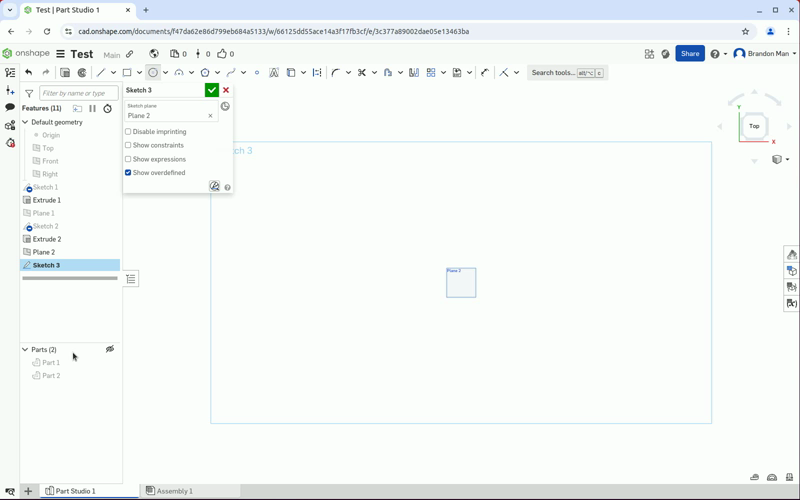
mouse_move(415, 327)
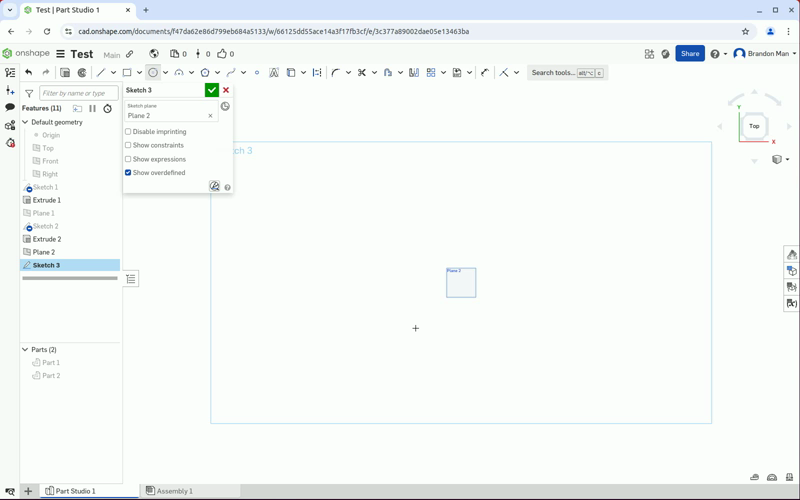
click(415, 327)
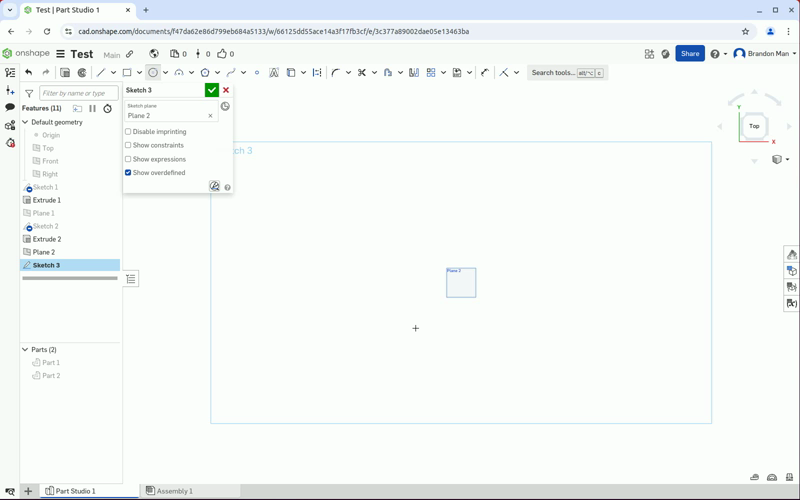
key_up(shift)
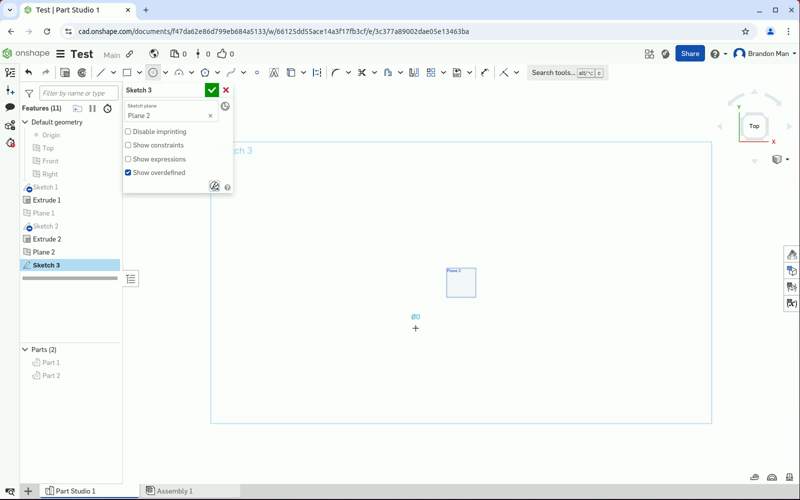
mouse_move(438, 327)
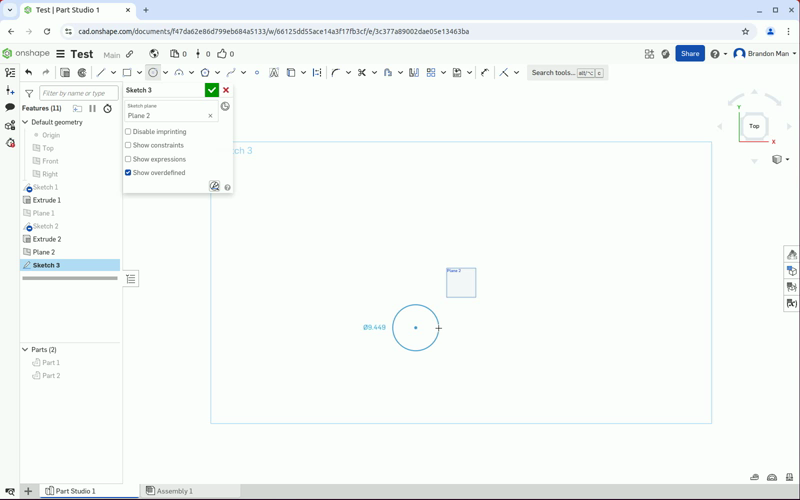
click(438, 327)
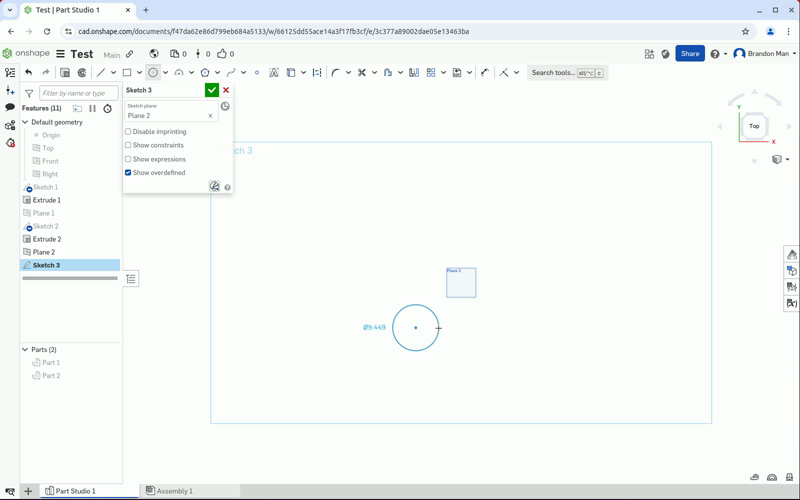
key(esc)
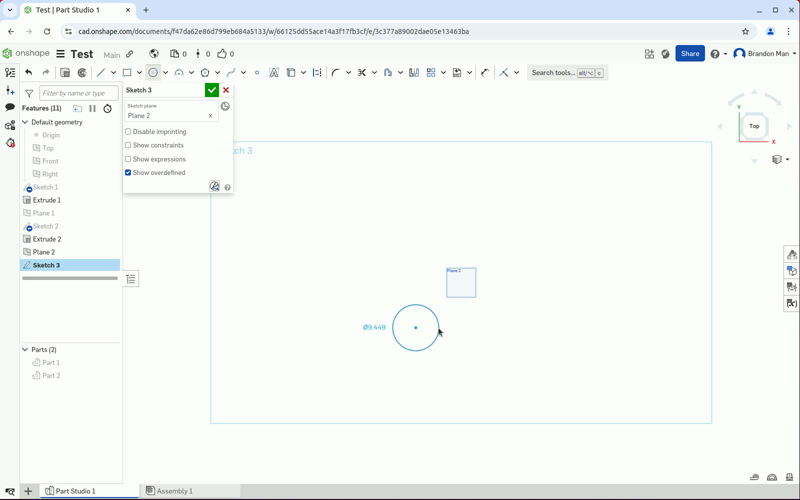
mouse_move(413, 336)
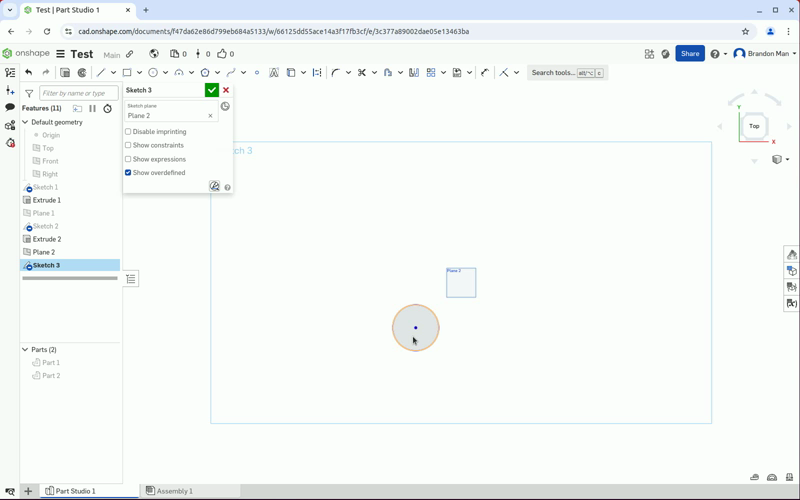
scroll(6)
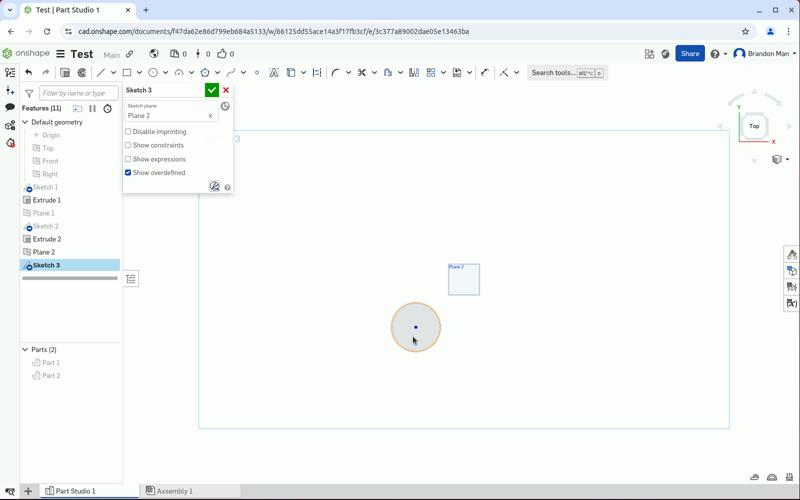
scroll(6)
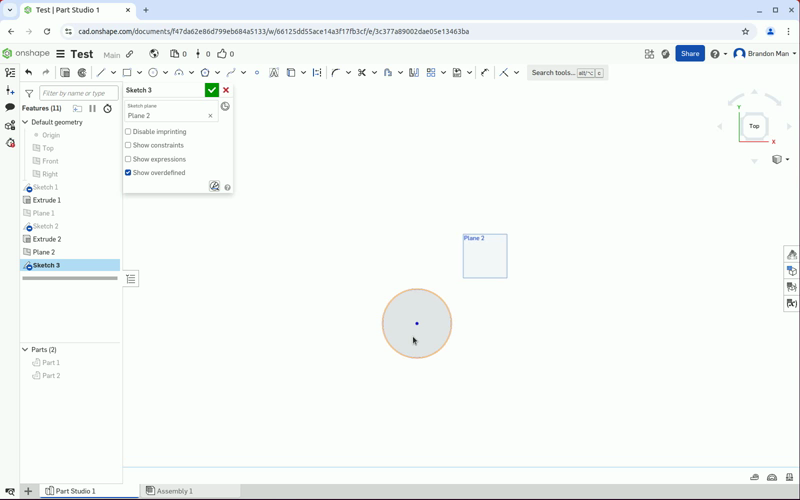
scroll(6)
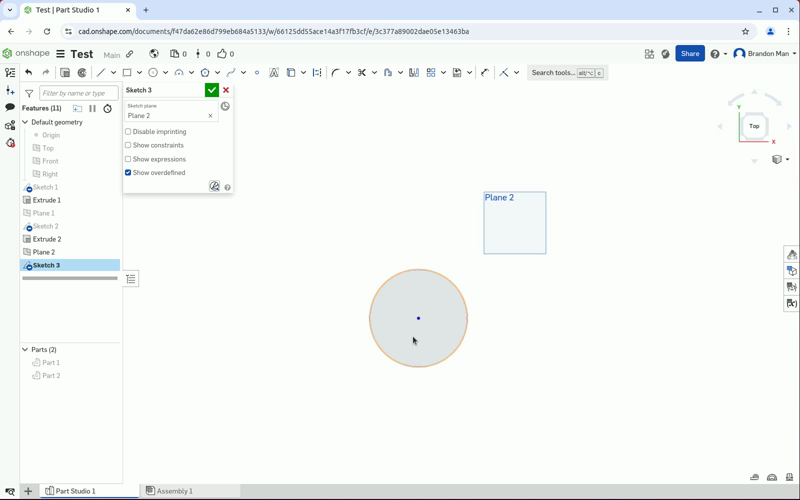
scroll(6)
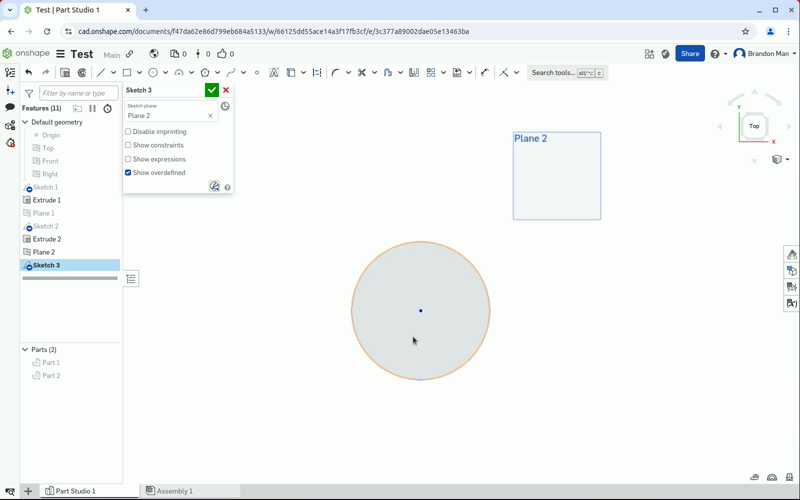
scroll(6)
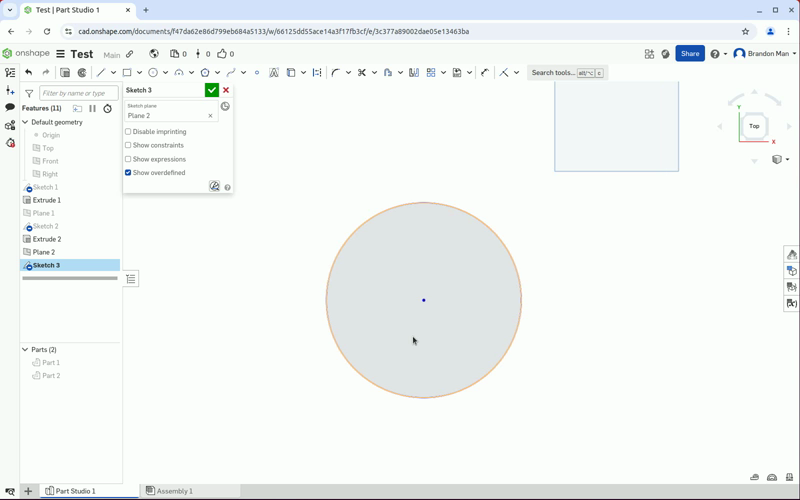
scroll(6)
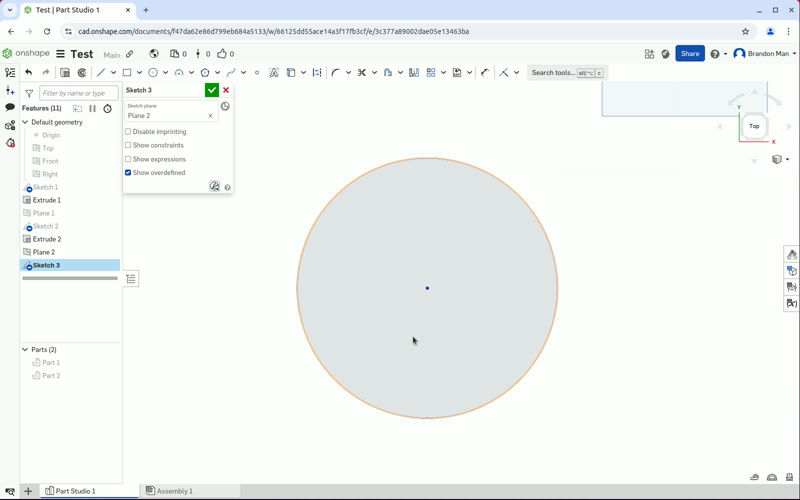
scroll(6)
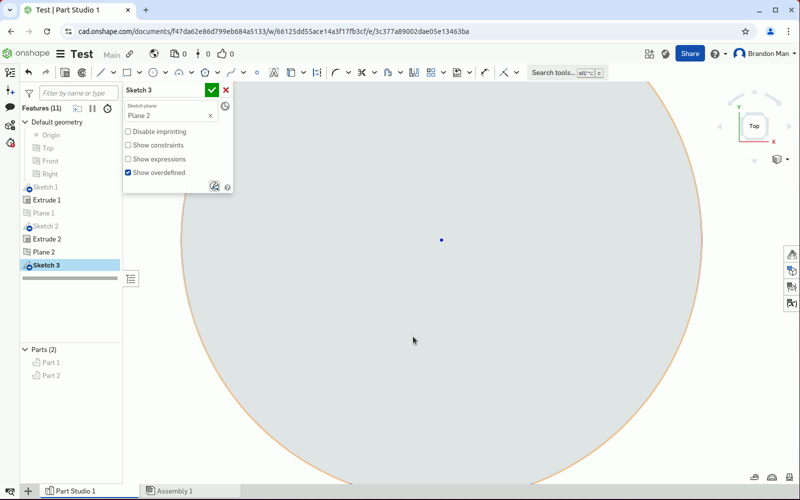
click(413, 336)
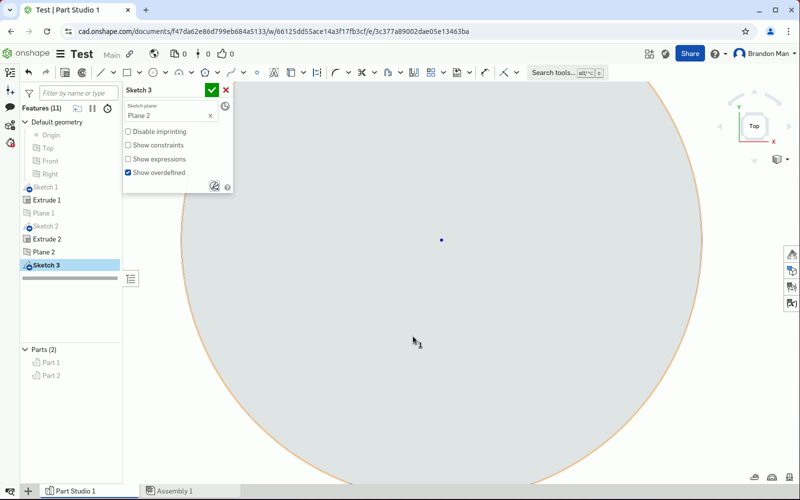
scroll(-6)
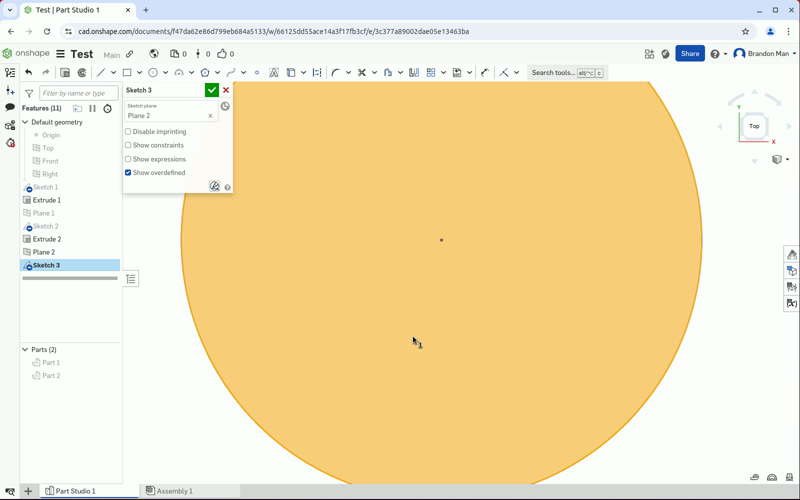
scroll(-6)
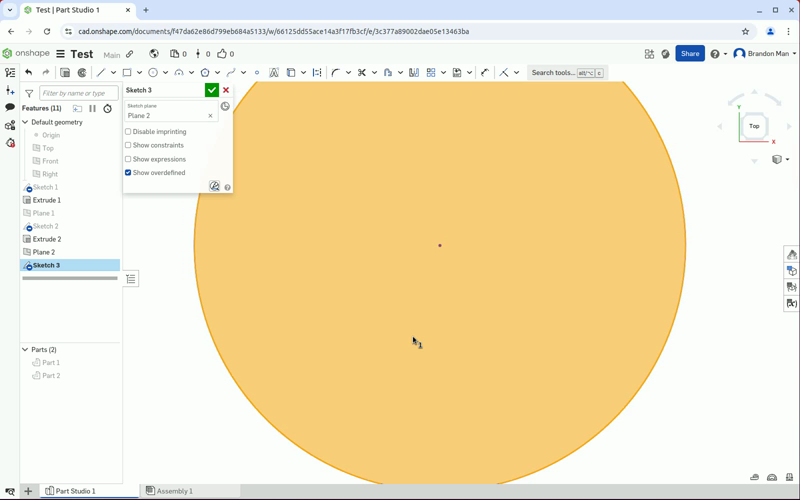
scroll(-6)
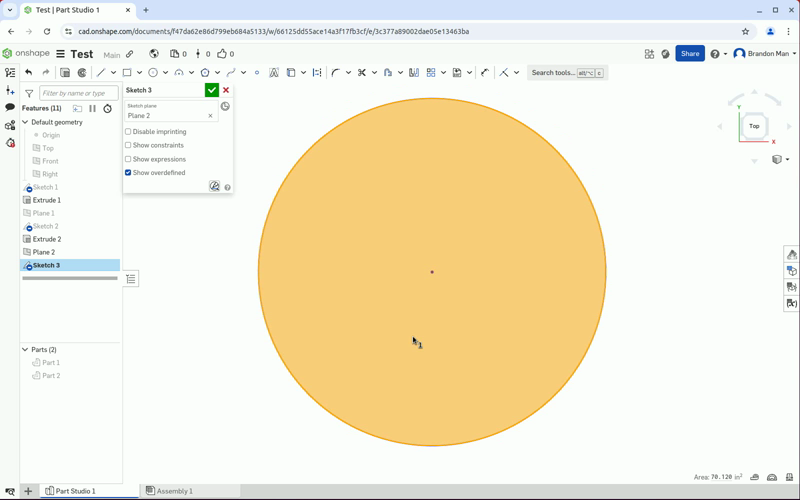
scroll(-6)
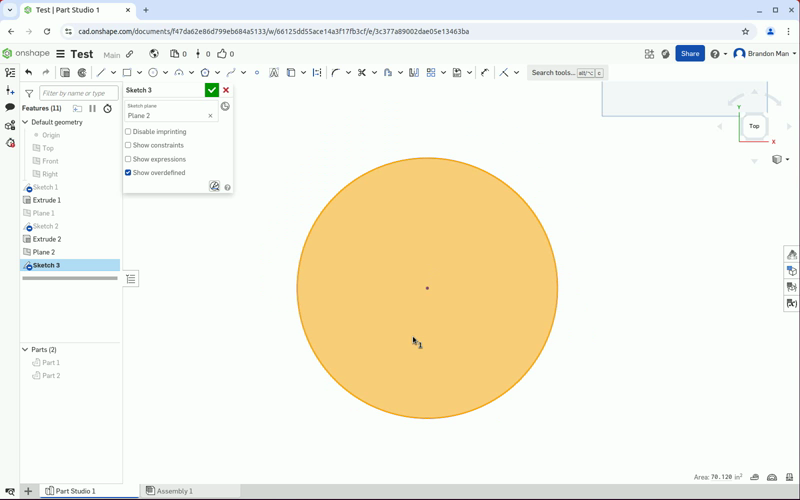
scroll(-6)
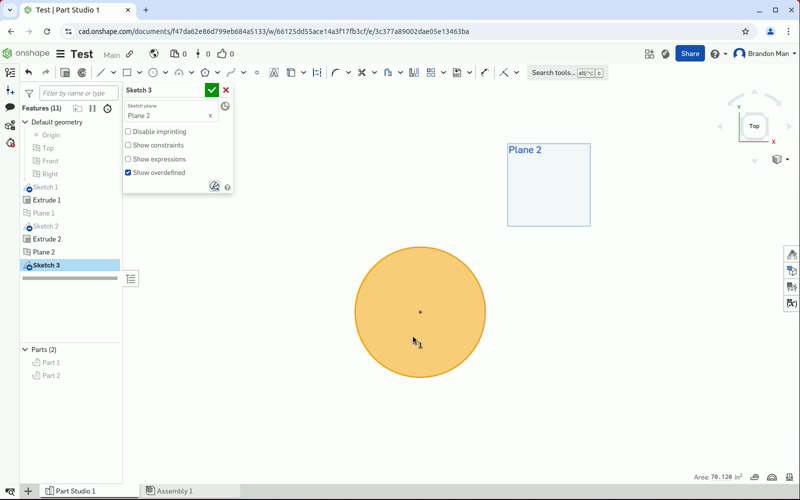
scroll(-6)
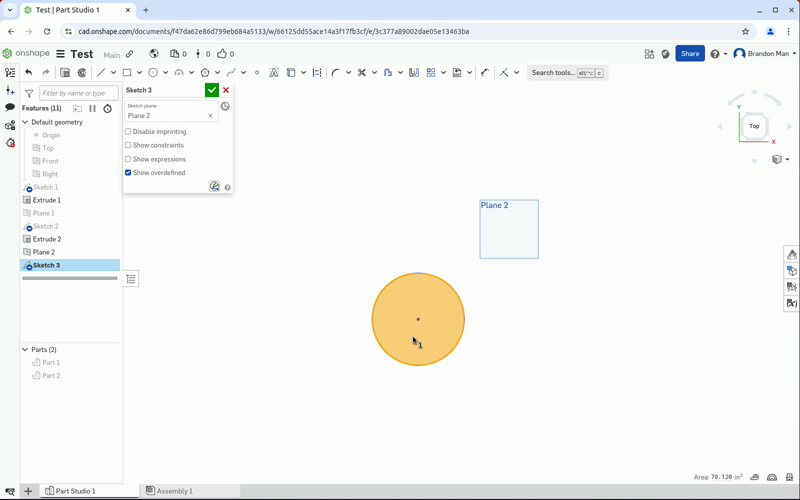
scroll(-6)
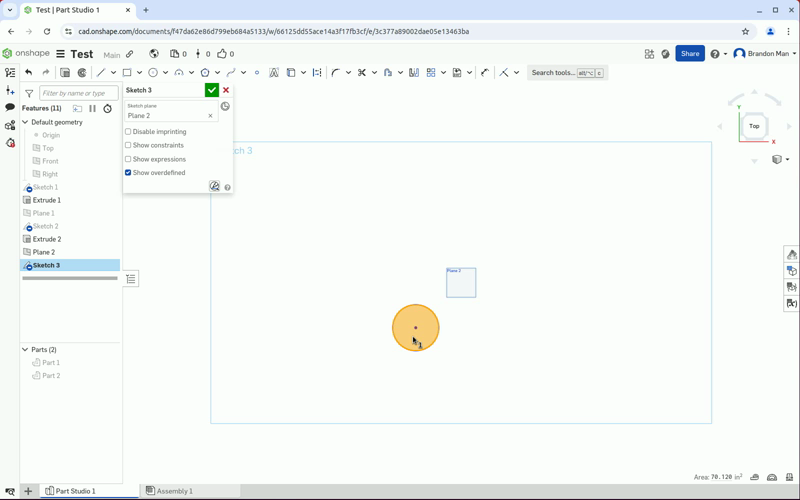
mouse_move(73, 352)
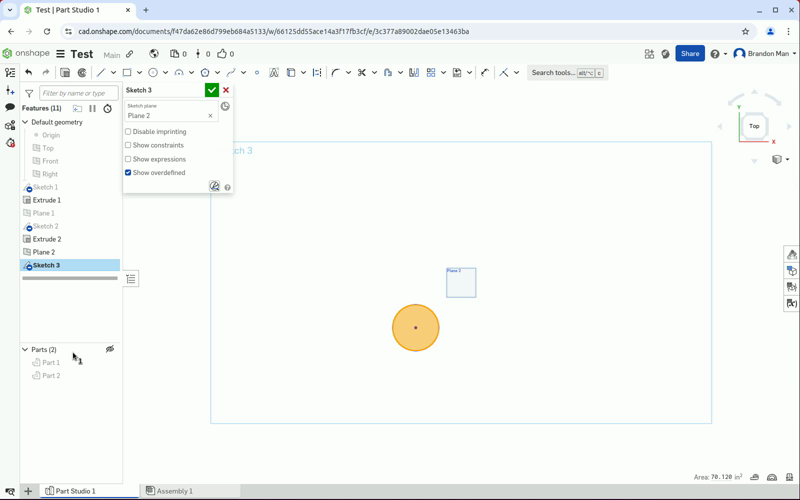
key(shift+y)
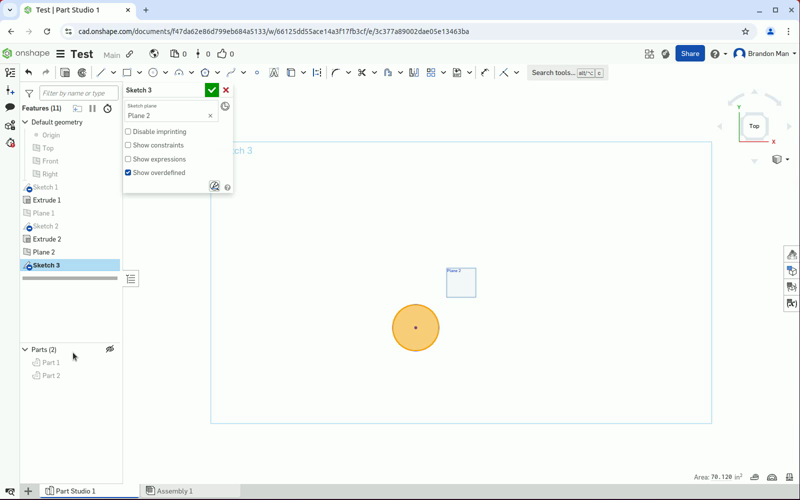
key(shift+e)
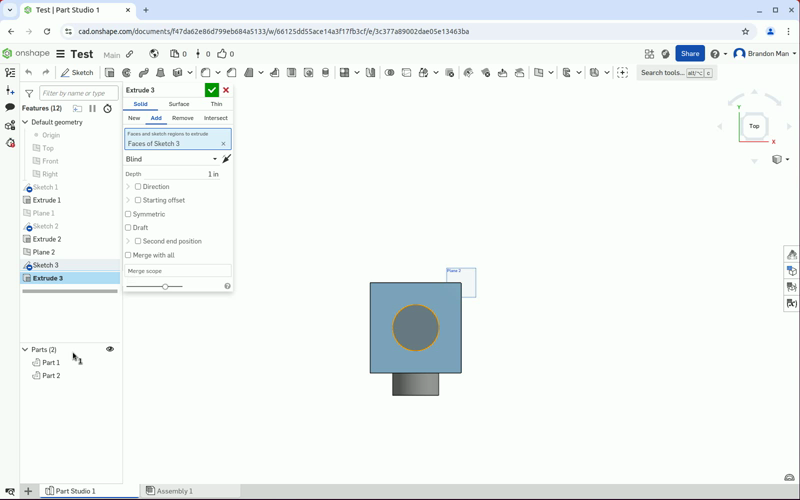
mouse_move(143, 106)
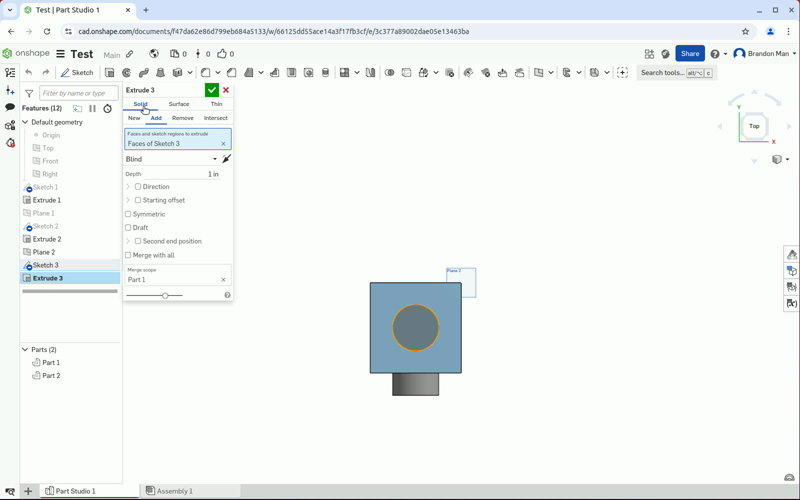
click(143, 106)
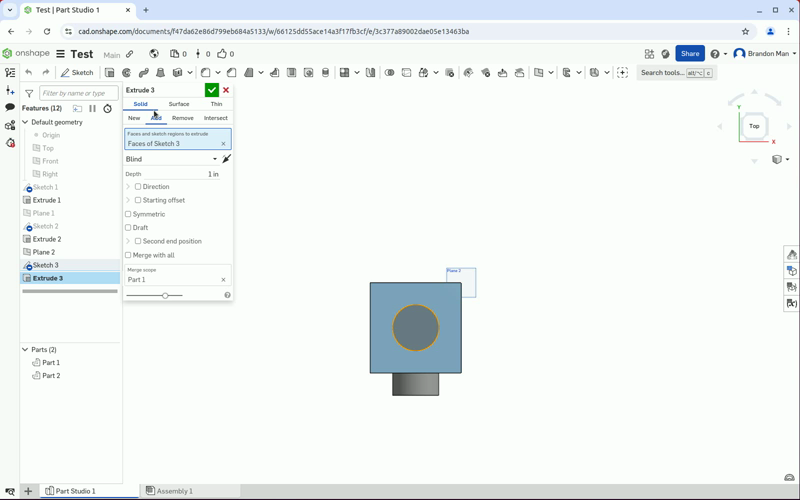
mouse_move(186, 120)
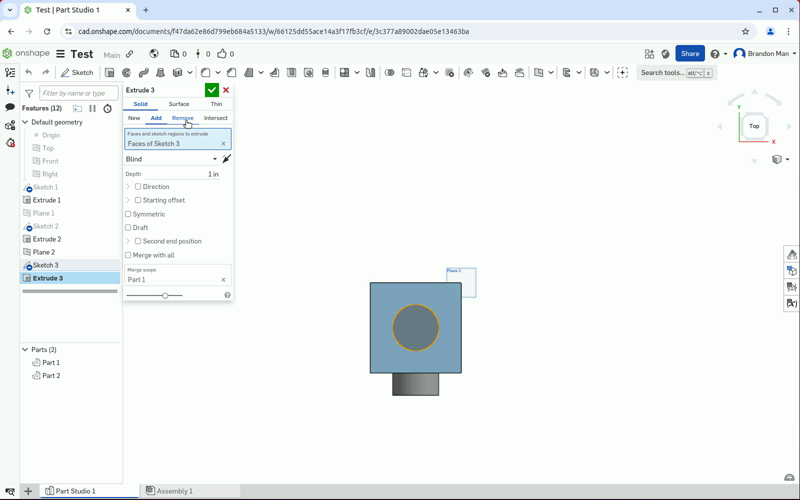
click(186, 120)
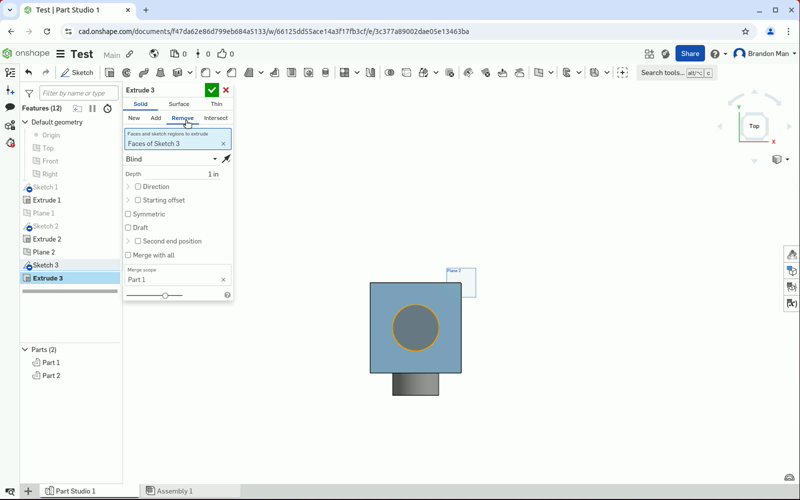
key(tab, 4)
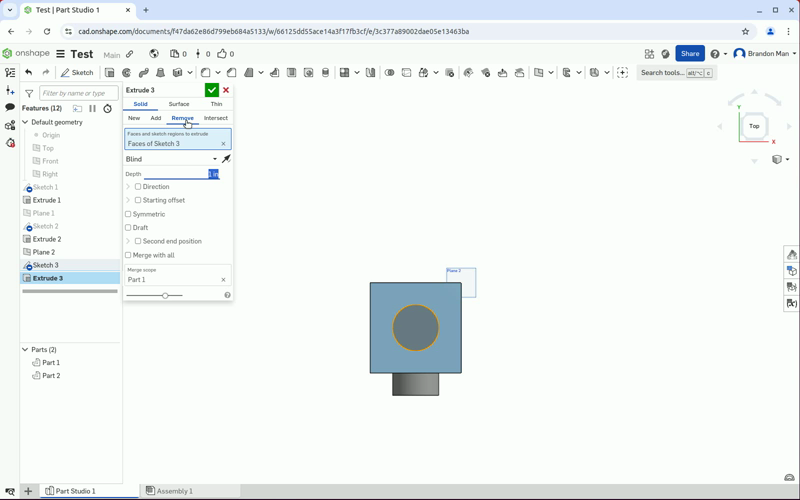
text(18.535)
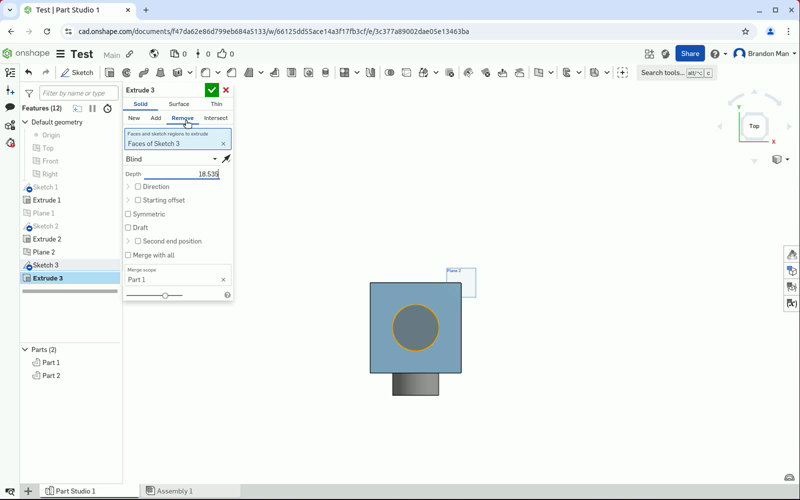
key(tab, 6)
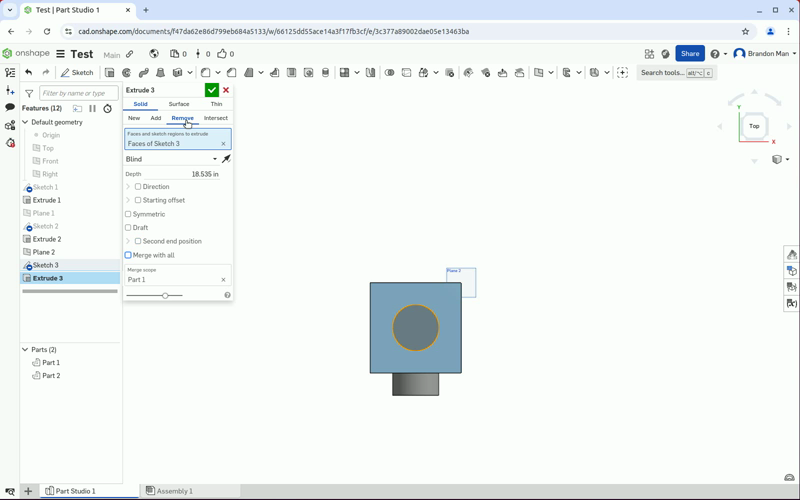
key(space)
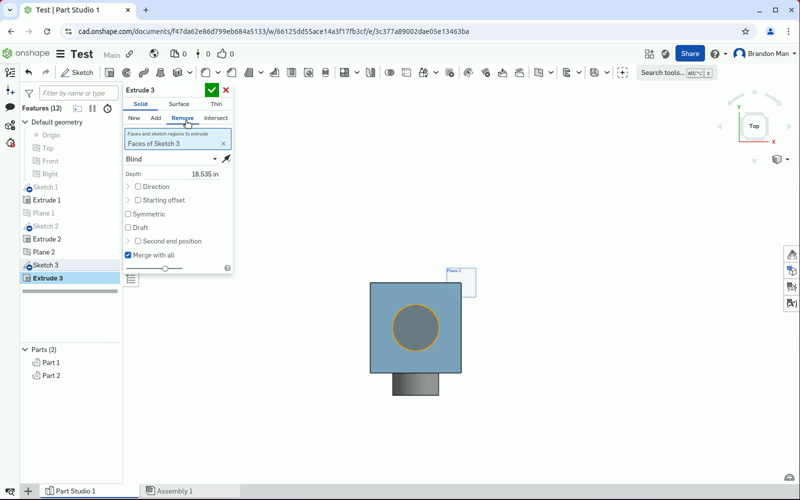
key(enter)
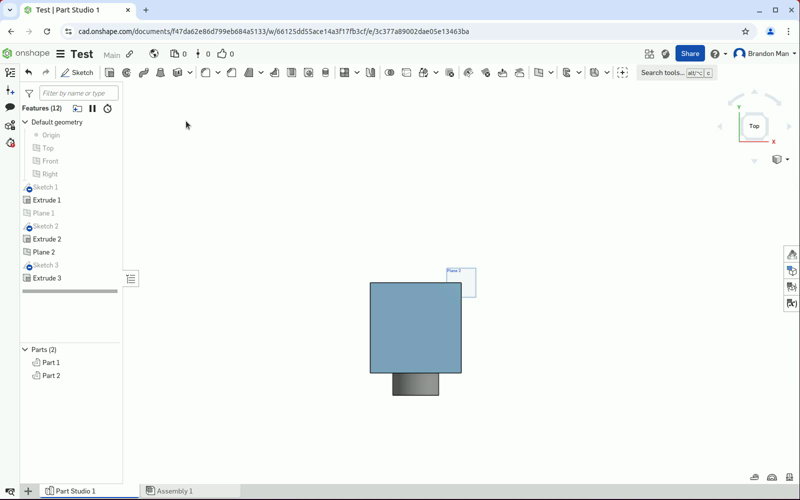
key(shift+h)
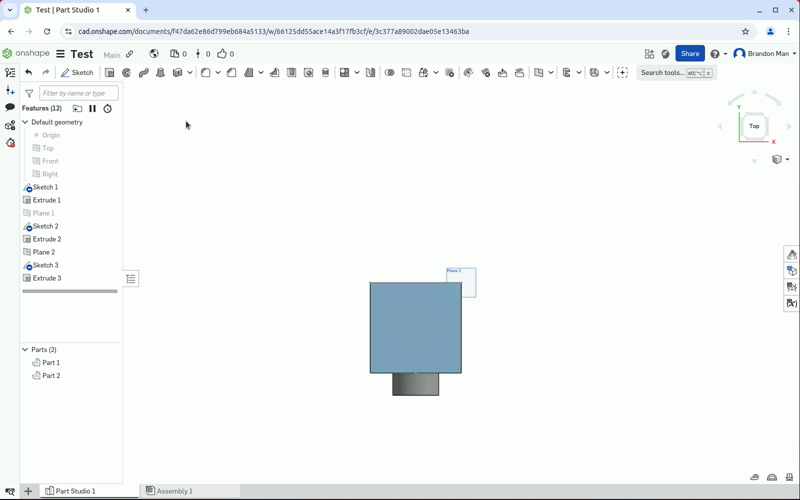
key(shift+h)
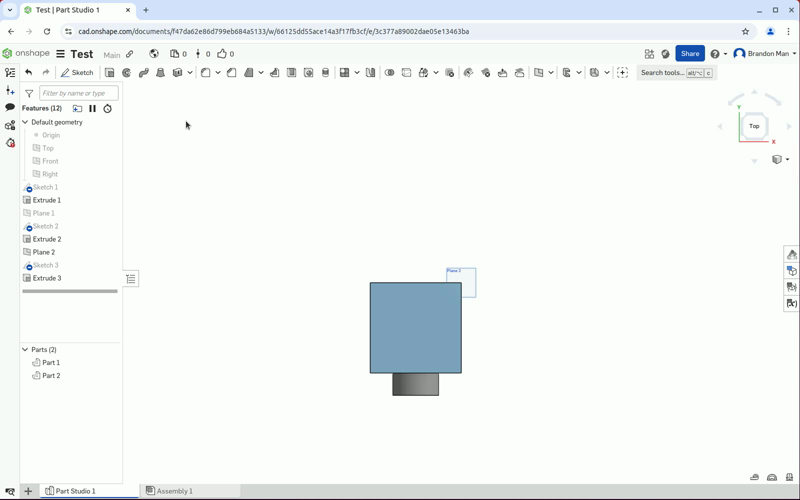
mouse_move(73, 189)
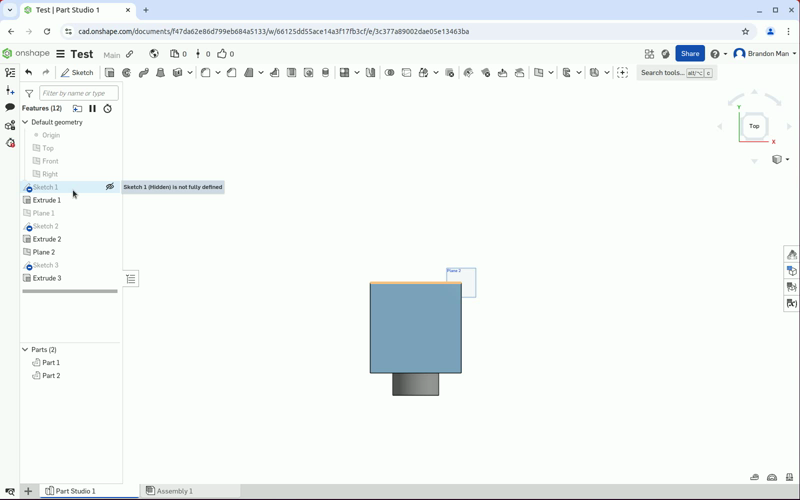
click(73, 189)
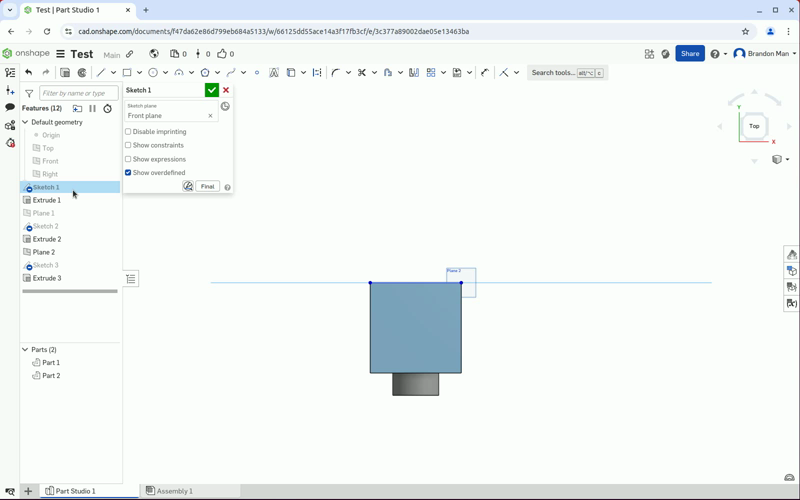
mouse_move(229, 92)
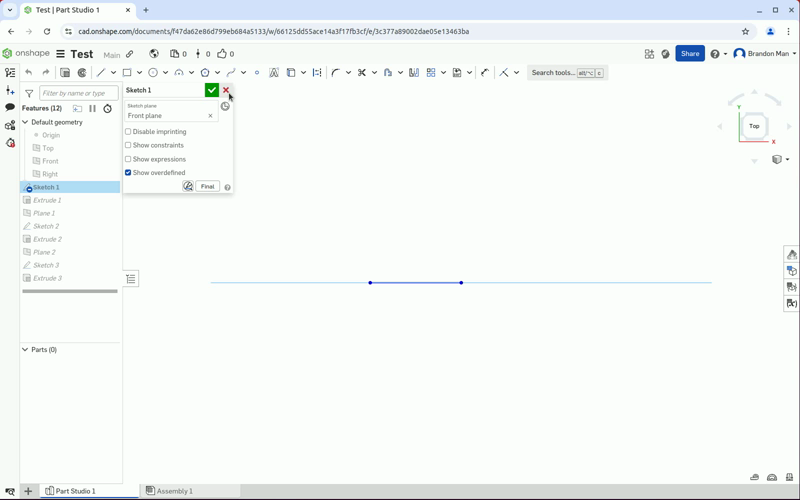
click(229, 92)
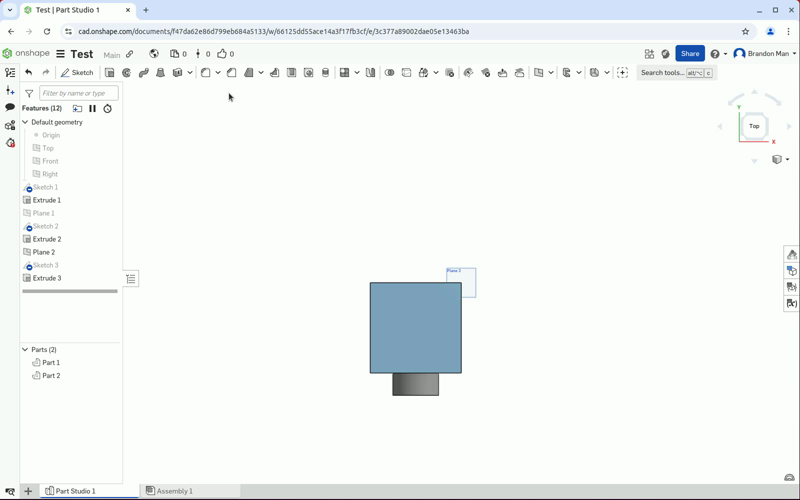
mouse_move(73, 352)
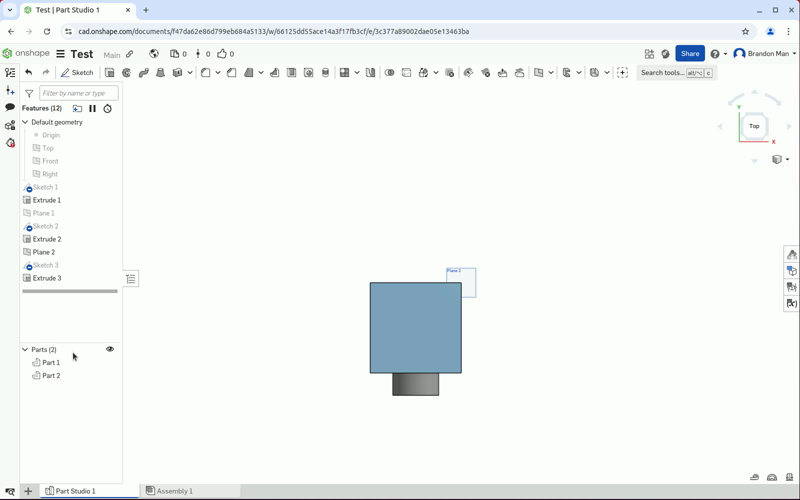
key(y)
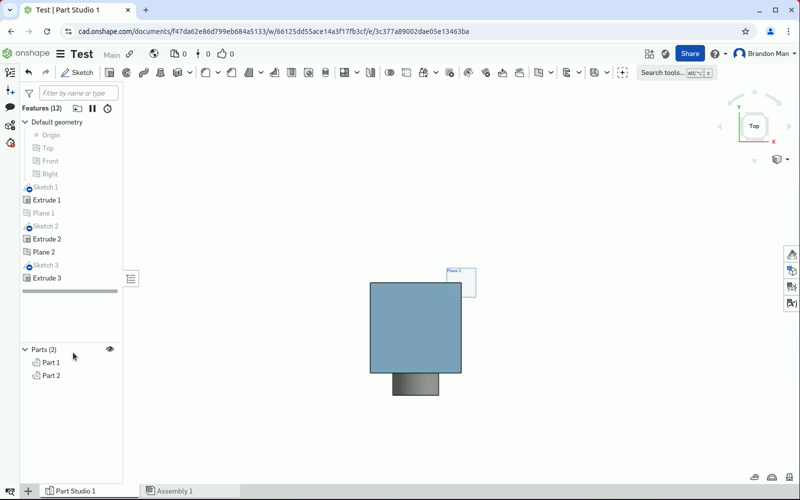
key(shift+p)
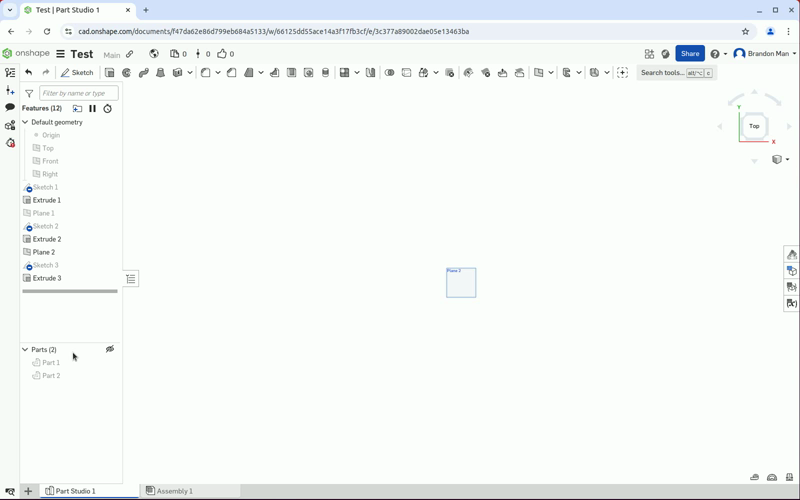
key(space)
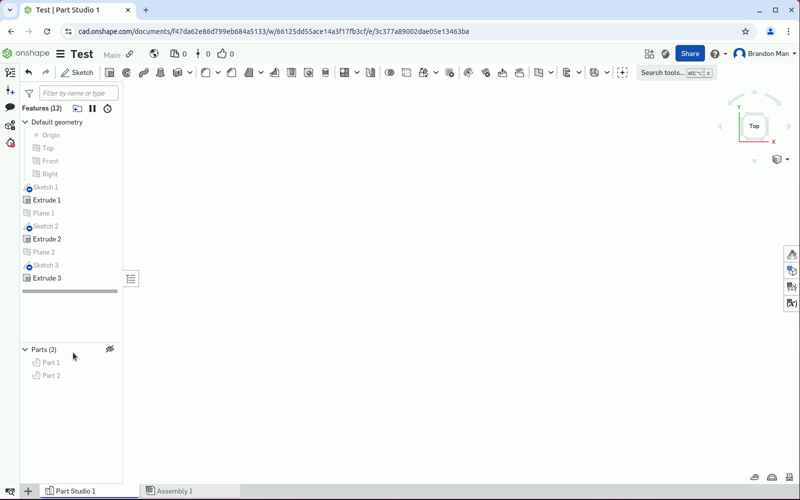
key_down(shift)
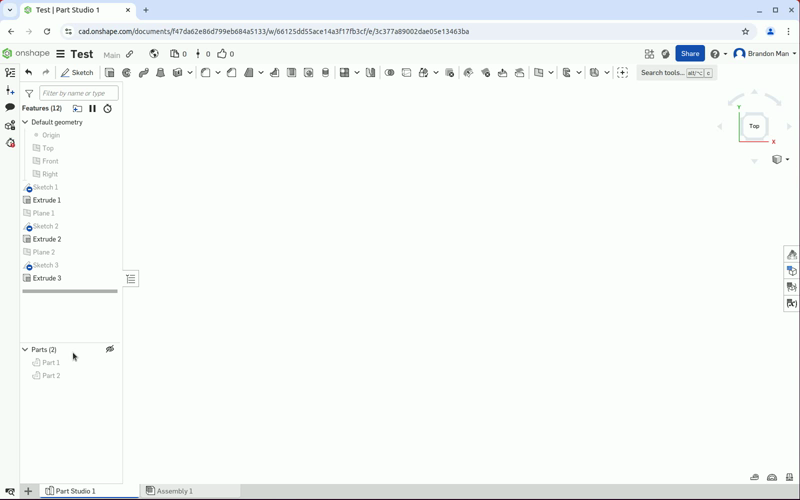
key(up)
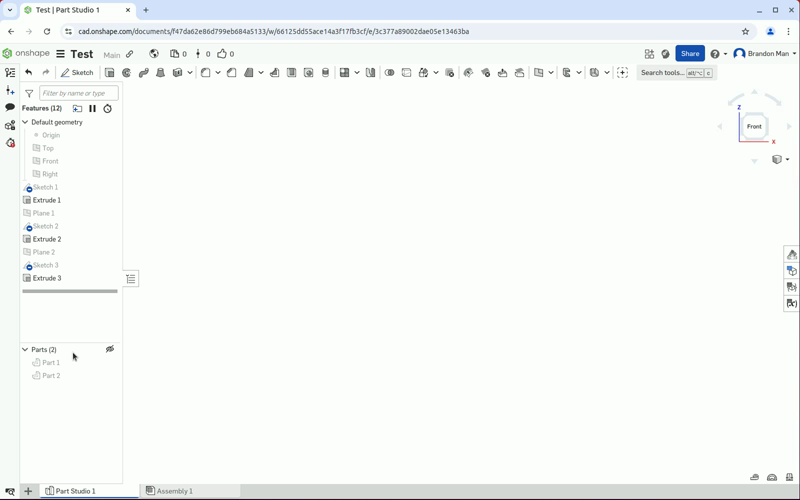
key_up(shift)
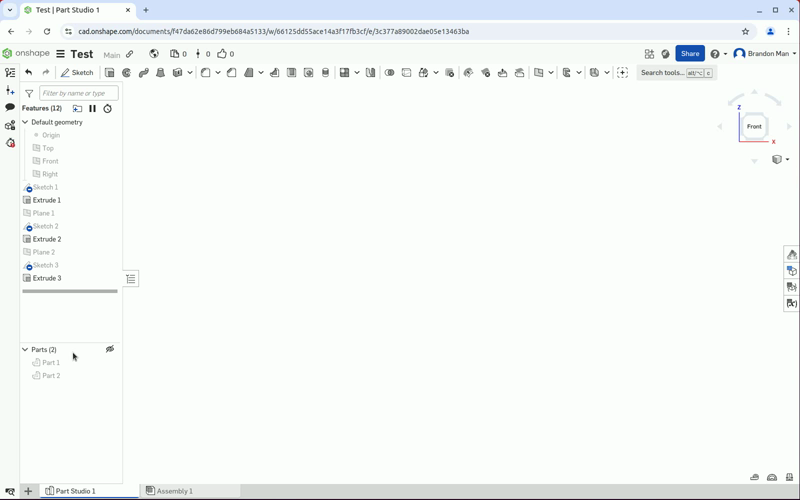
key(space)
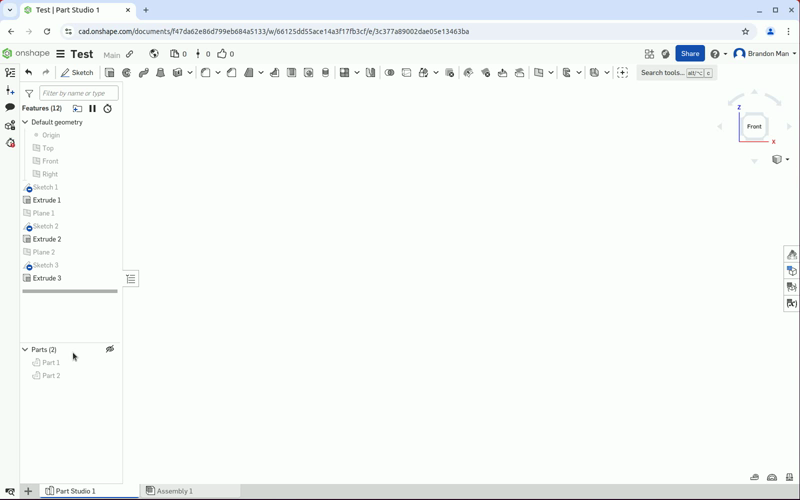
key_down(shift)
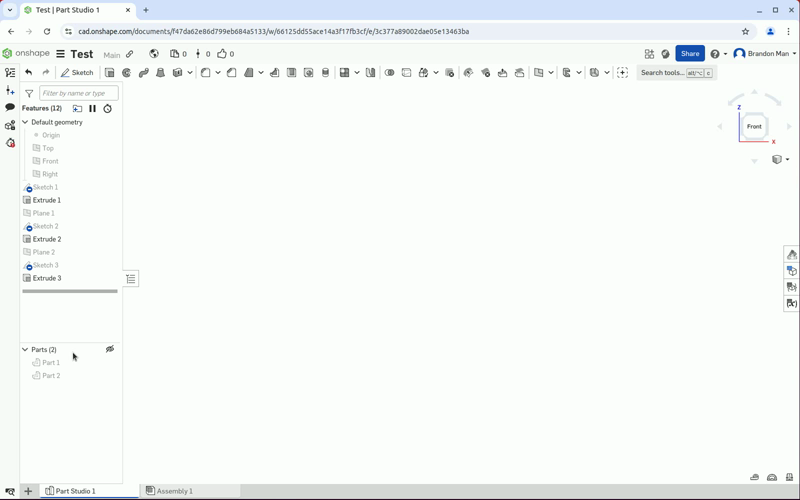
key(left)
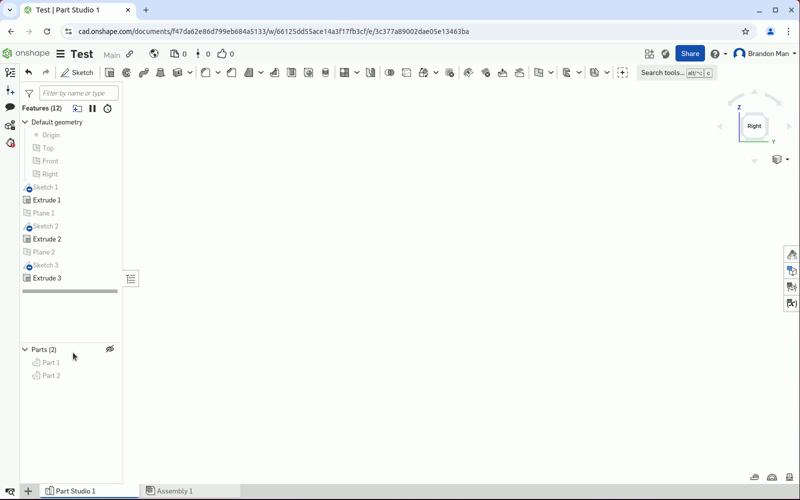
key_up(shift)
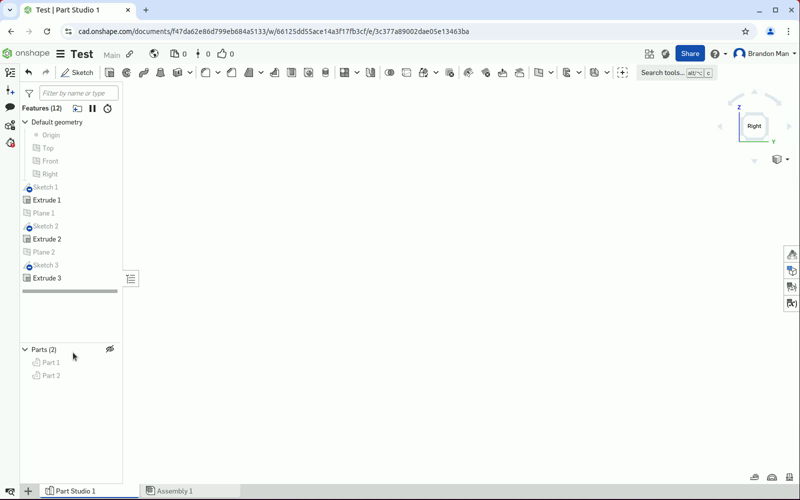
mouse_move(73, 352)
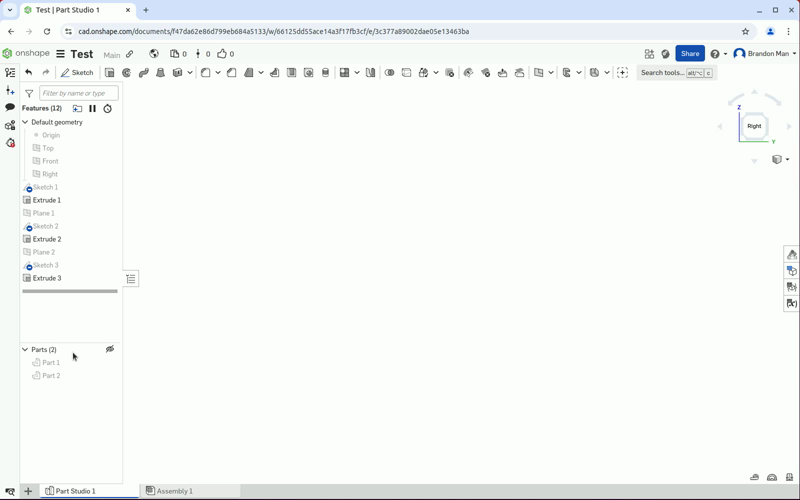
key(shift+y)
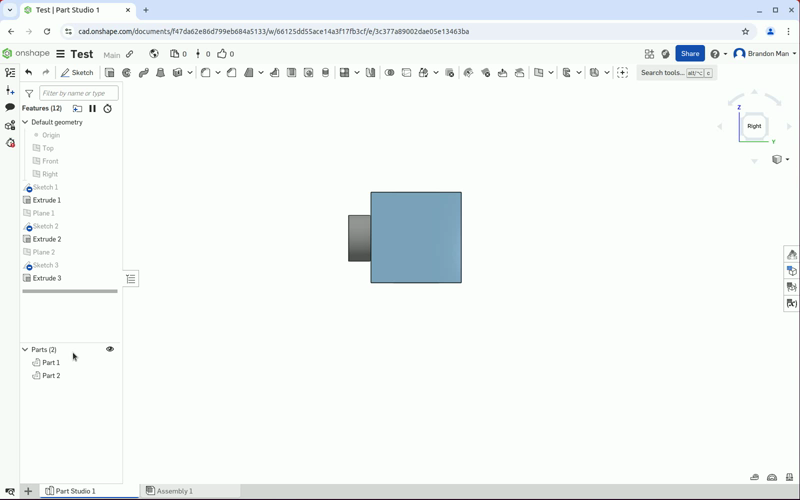
mouse_move(541, 75)
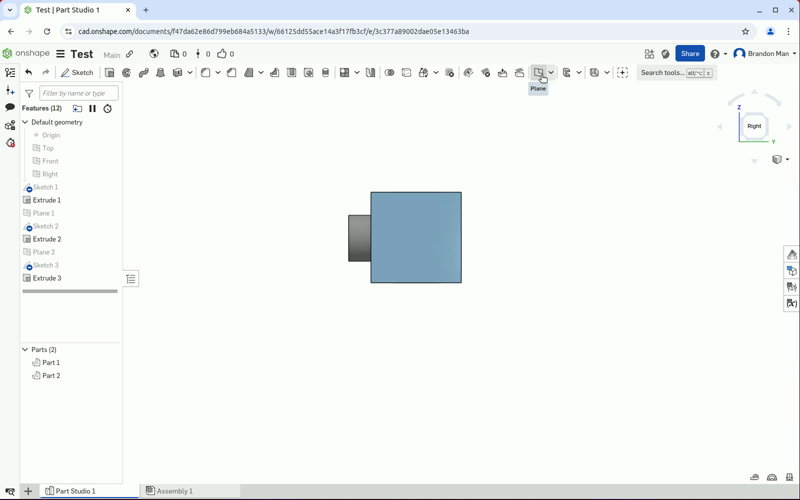
click(541, 75)
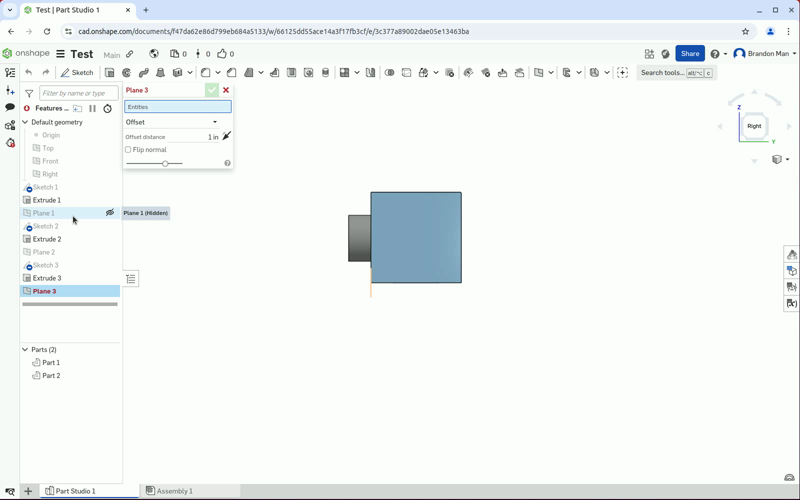
scroll(3)
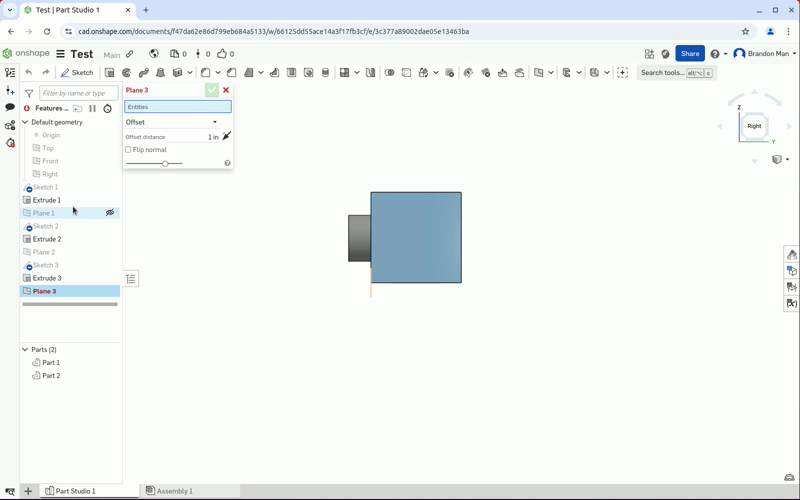
mouse_move(73, 176)
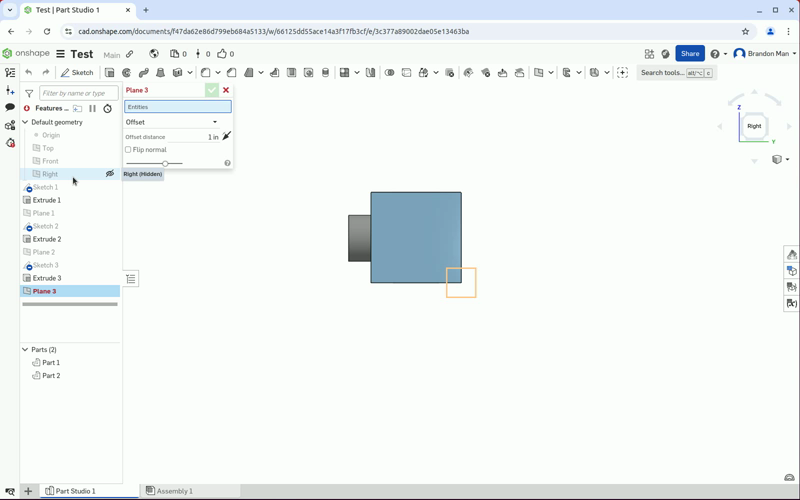
click(73, 176)
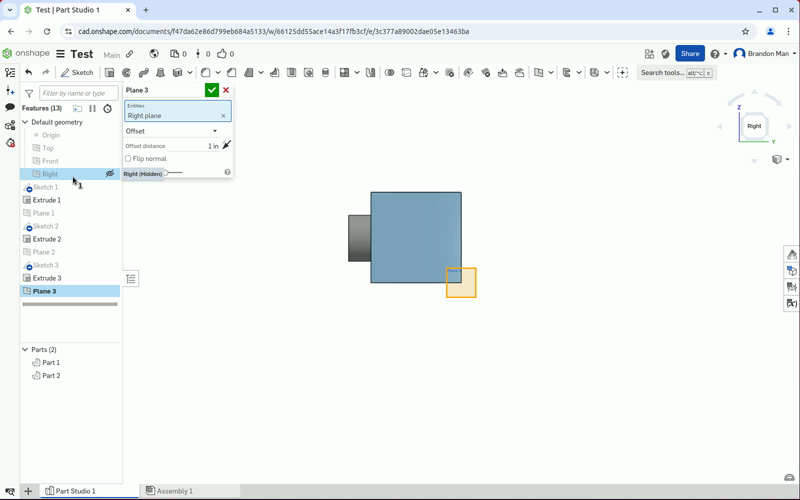
key(tab, 2)
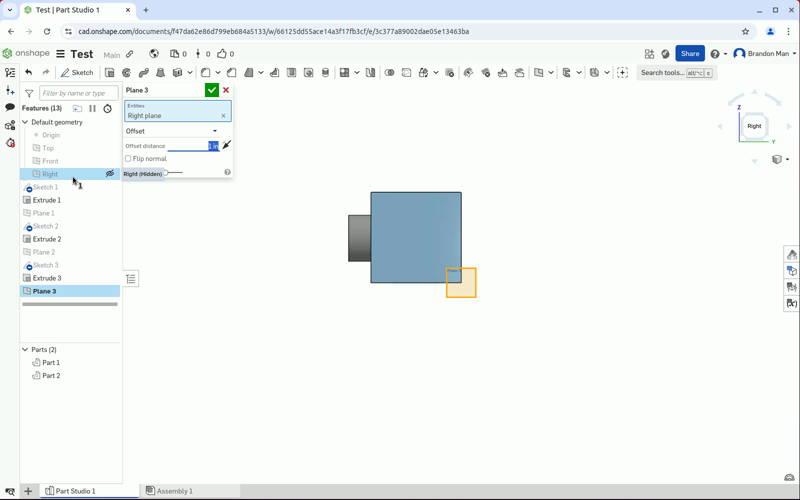
text(18.548)
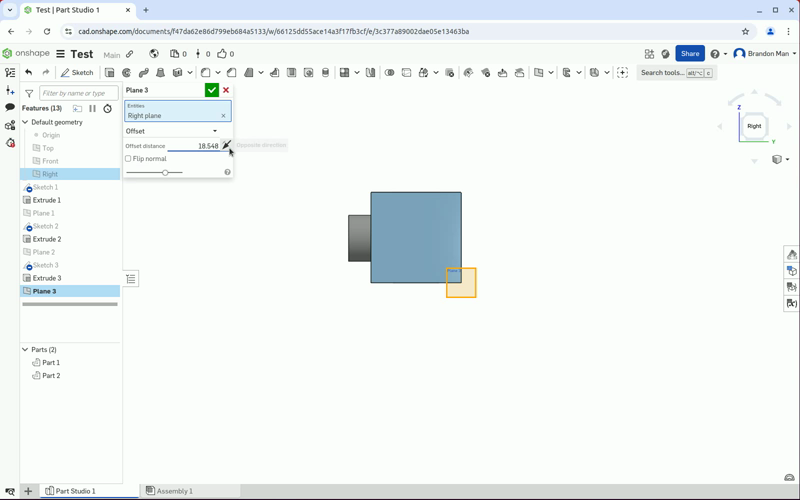
mouse_move(229, 147)
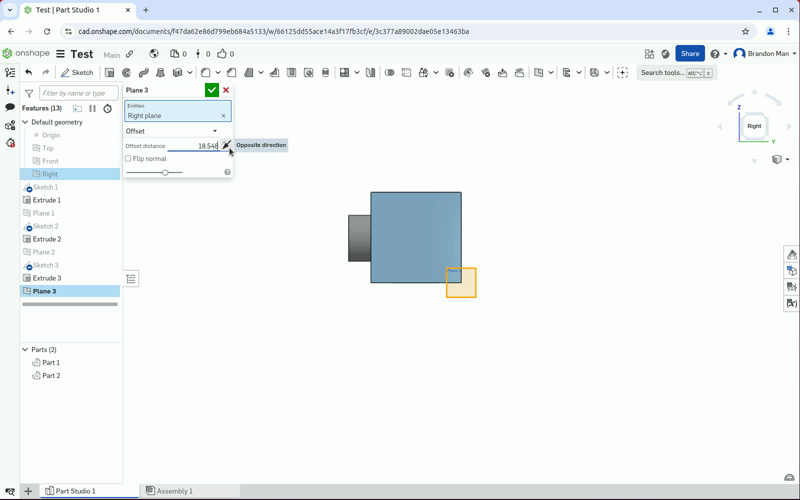
click(229, 147)
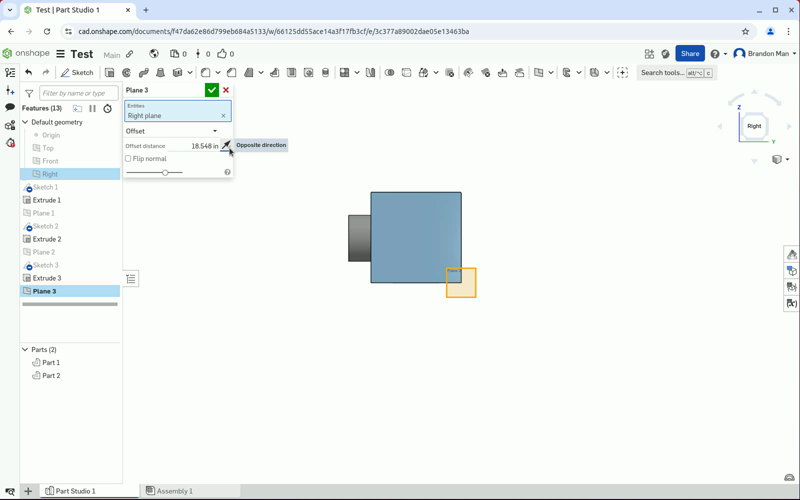
key(enter, 2)
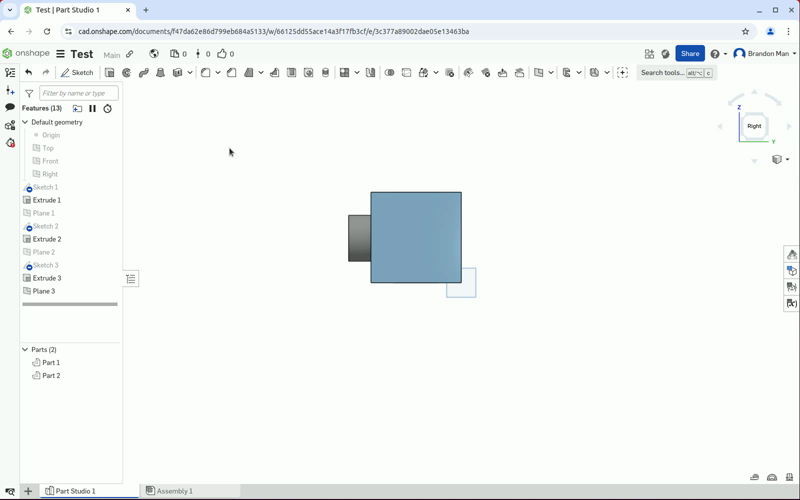
key(shift+s)
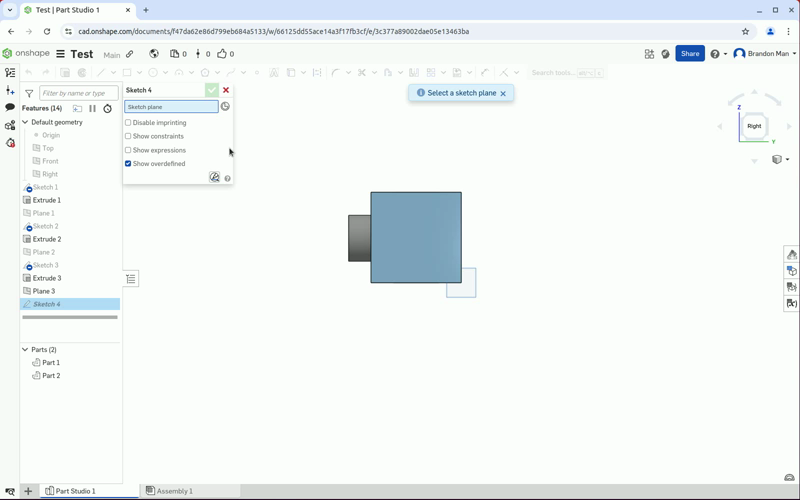
mouse_move(73, 293)
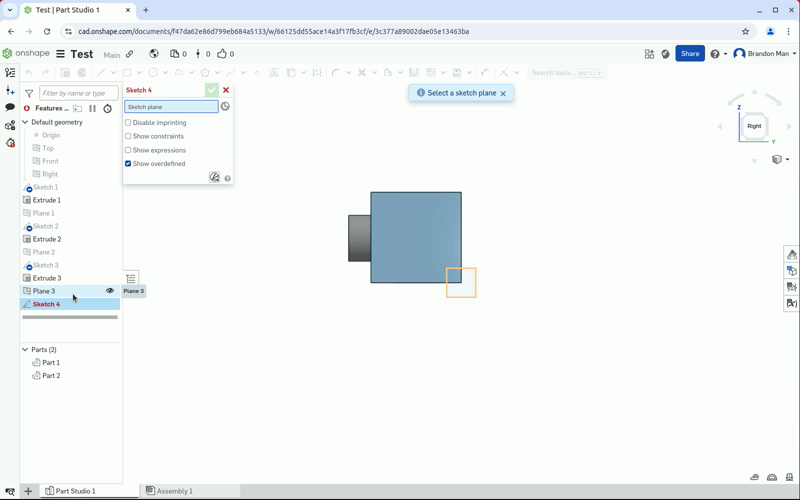
click(73, 293)
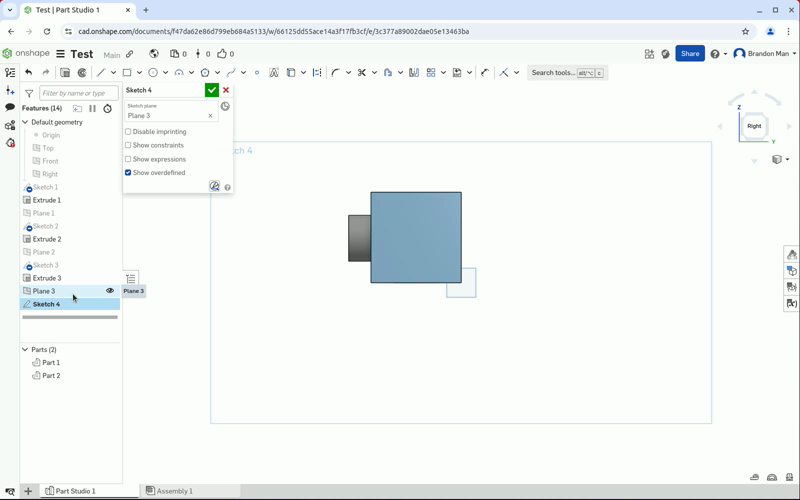
mouse_move(73, 352)
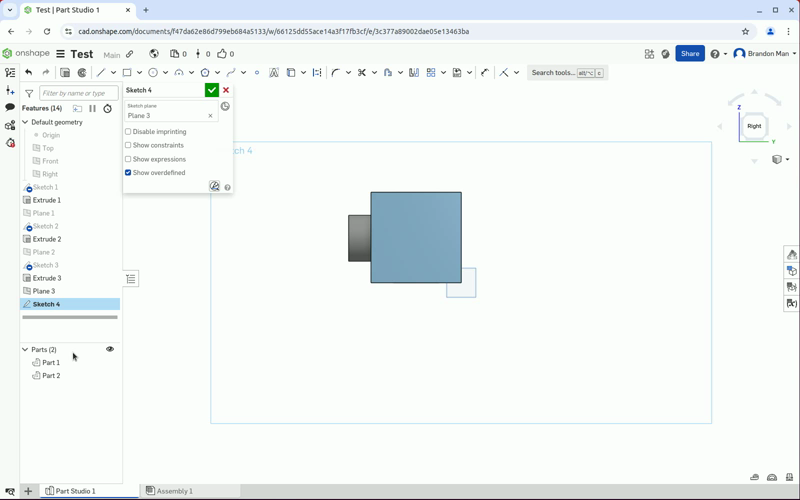
key(y)
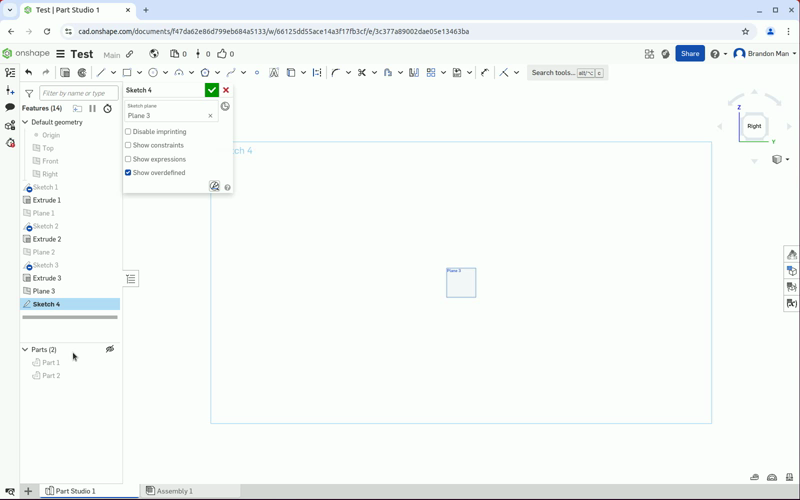
key(l)
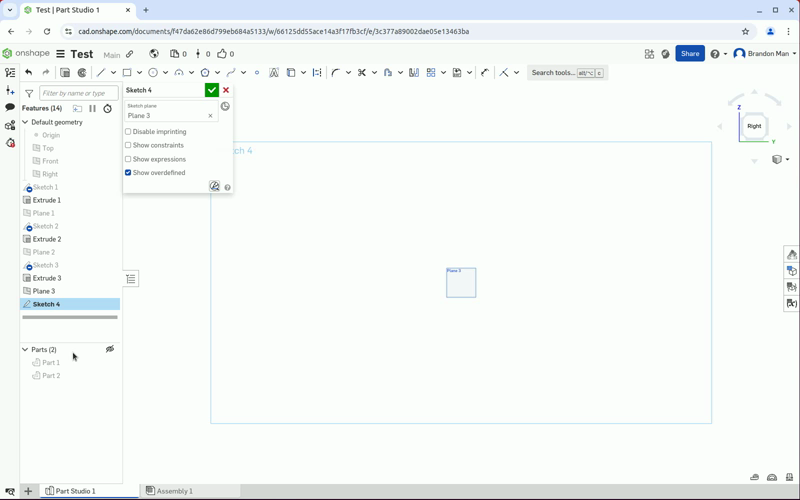
key_down(shift)
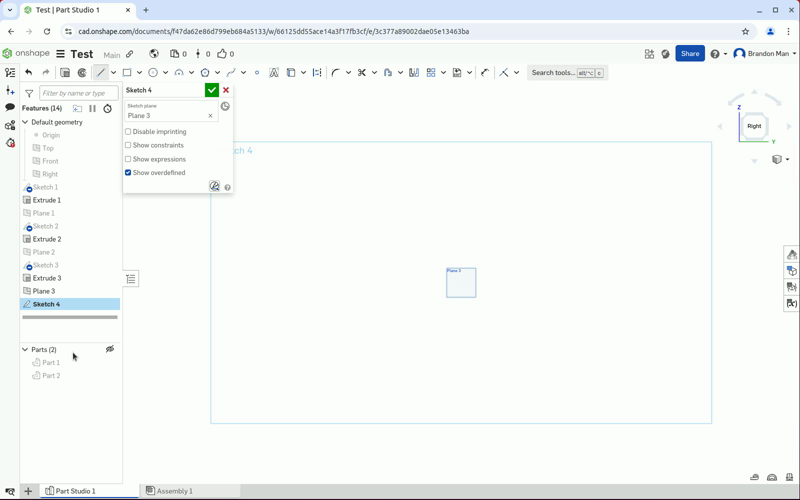
mouse_move(392, 260)
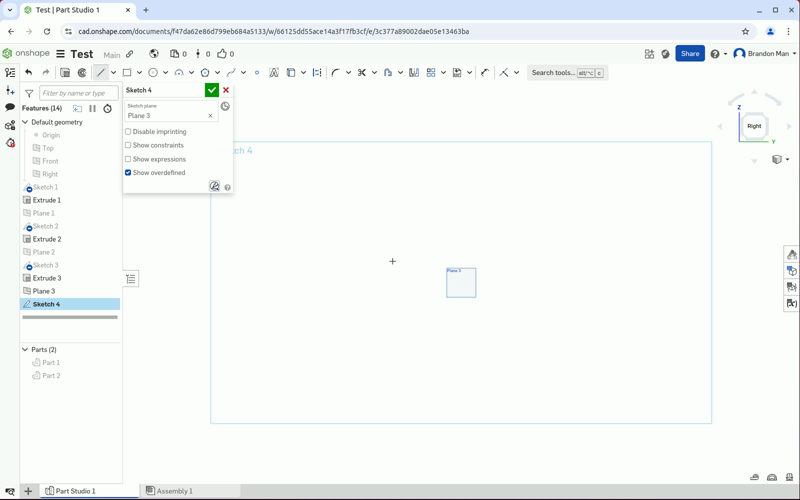
click(392, 260)
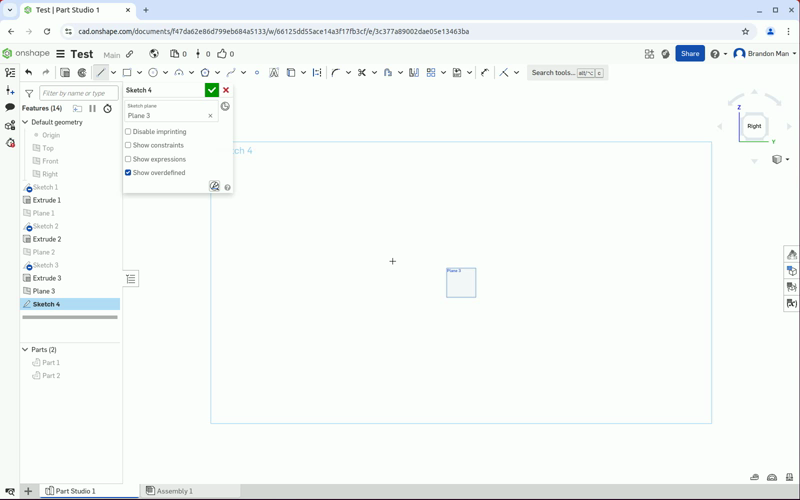
key_up(shift)
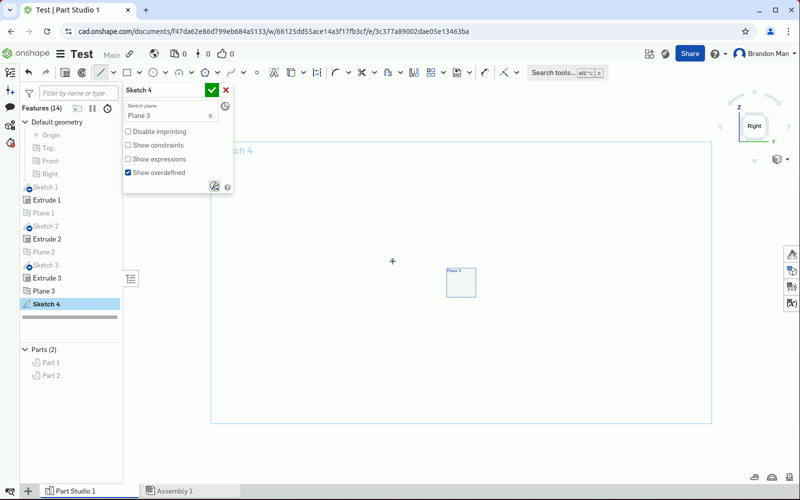
key_down(shift)
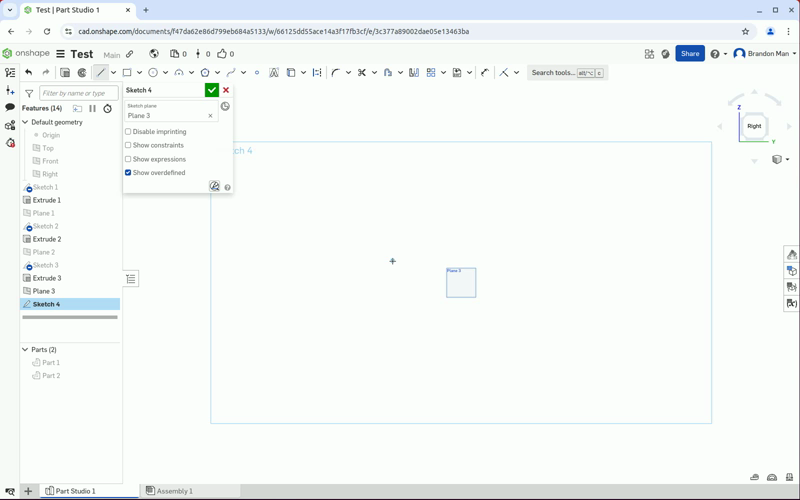
mouse_move(422, 260)
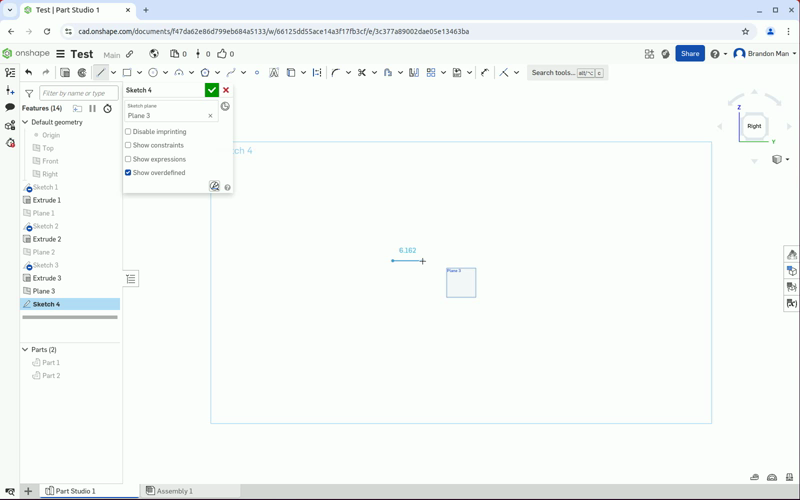
mouse_move(437, 260)
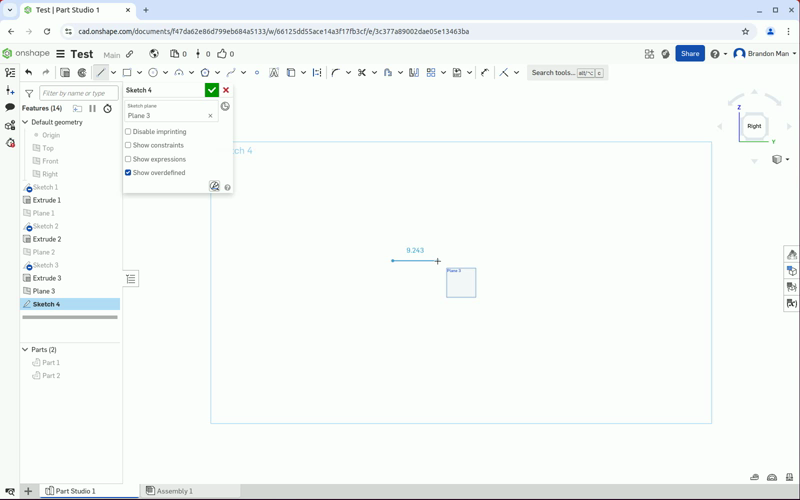
click(437, 260)
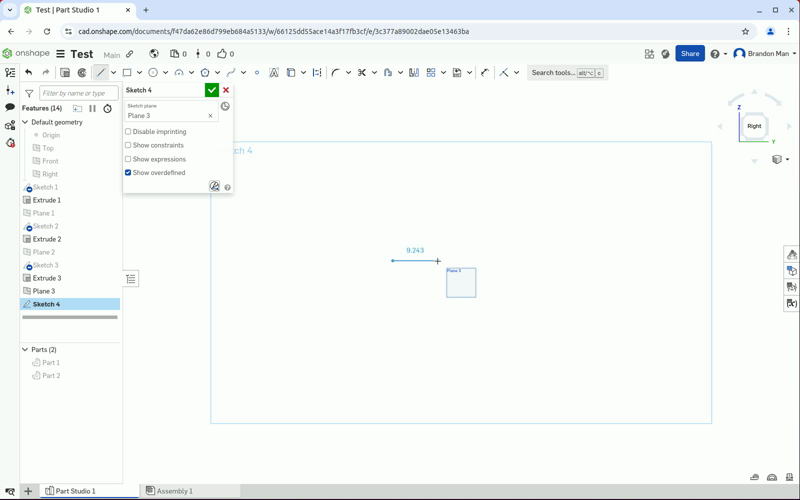
key_up(shift)
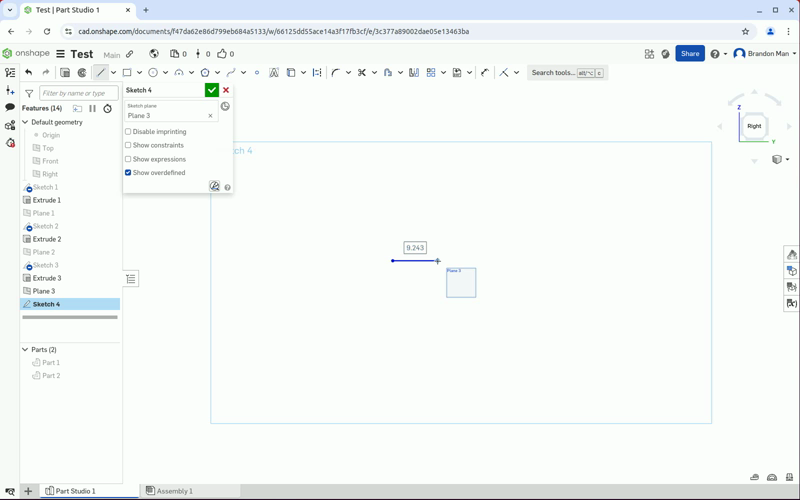
key_down(shift)
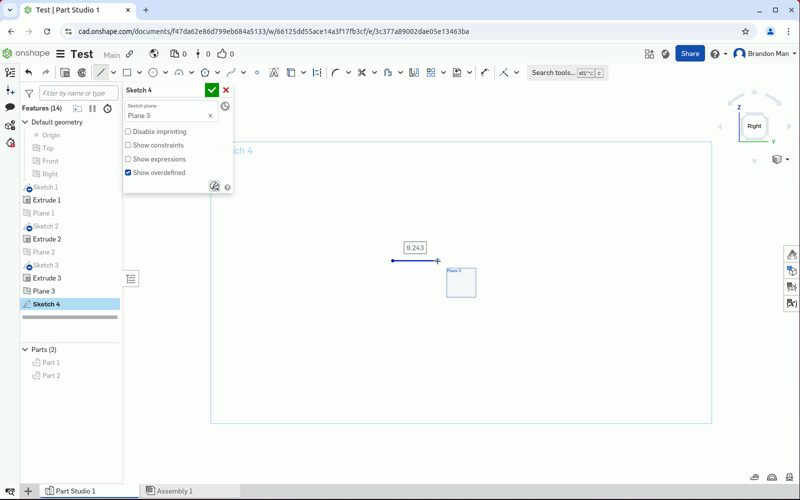
mouse_move(467, 260)
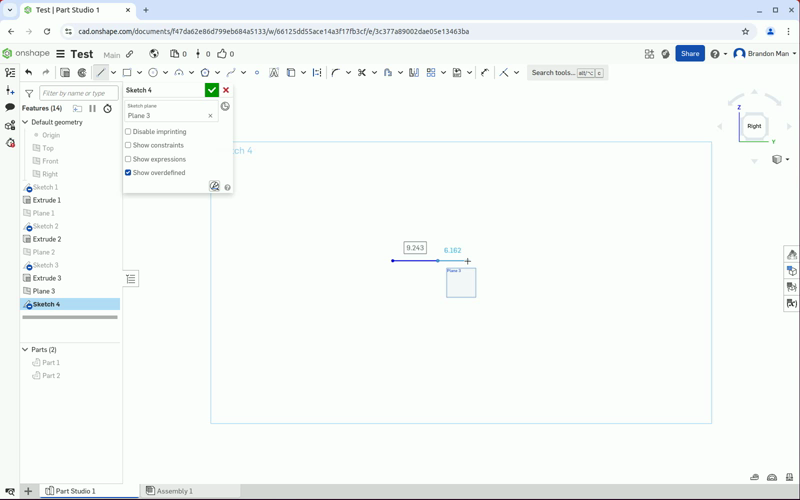
mouse_move(437, 215)
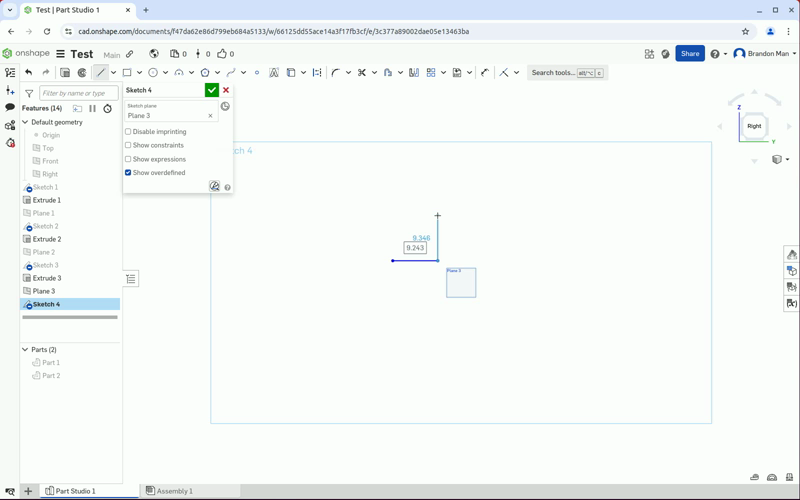
click(437, 215)
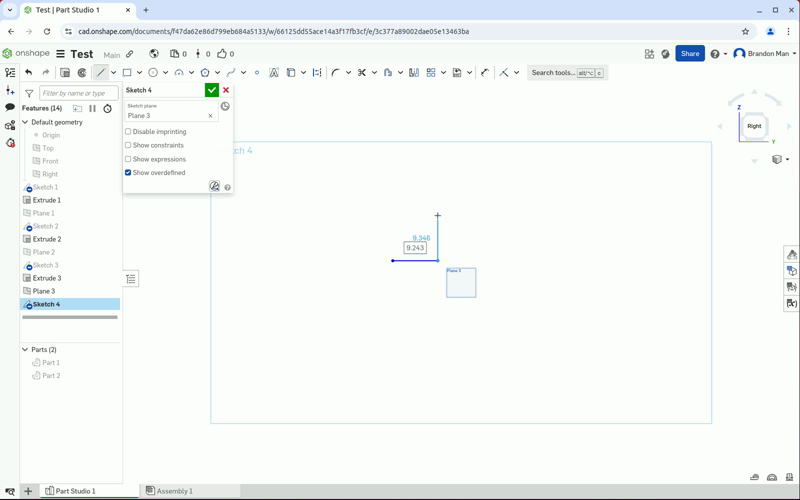
key_up(shift)
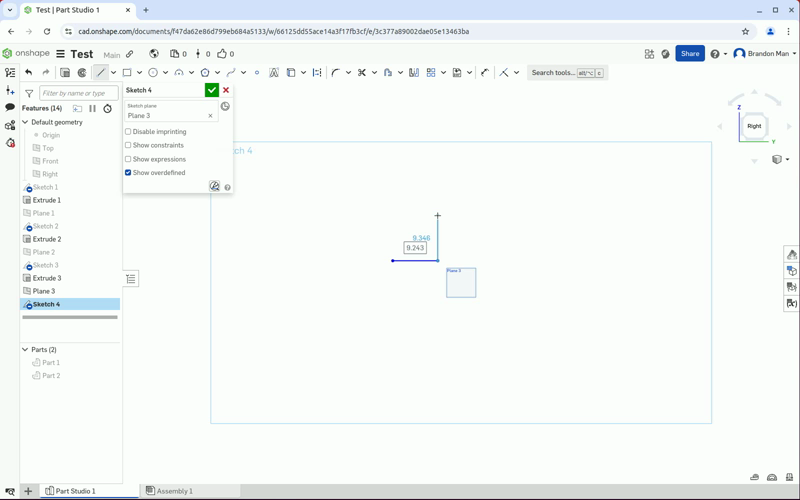
key_down(shift)
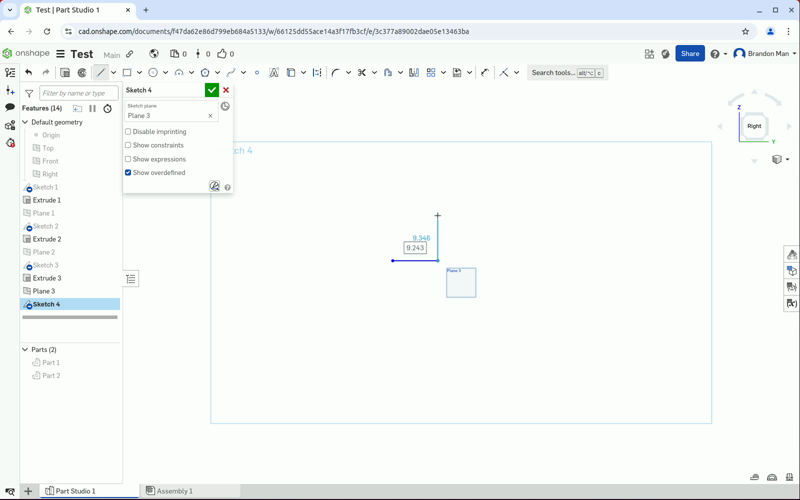
mouse_move(467, 215)
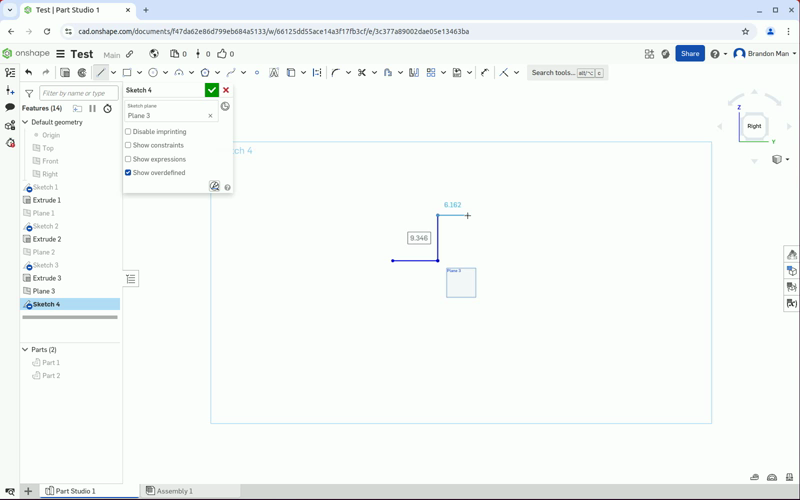
mouse_move(392, 215)
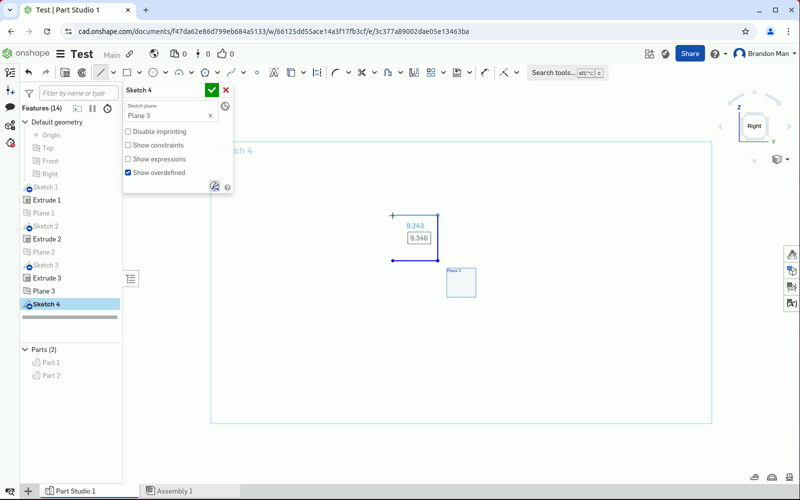
click(392, 215)
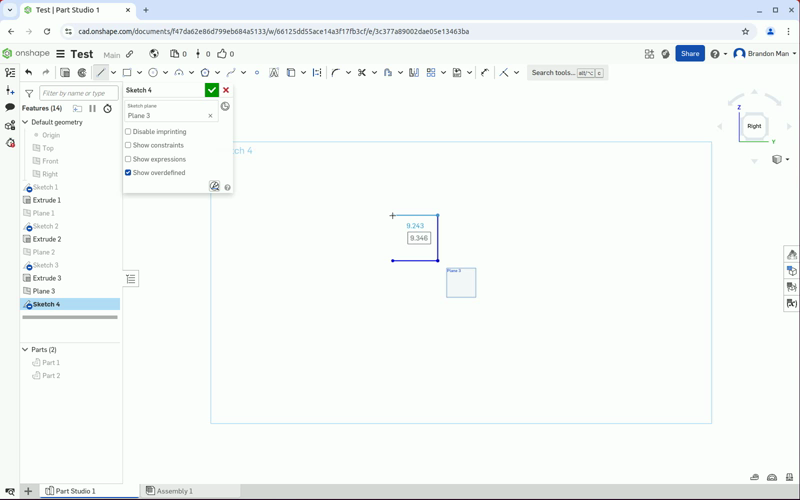
key_up(shift)
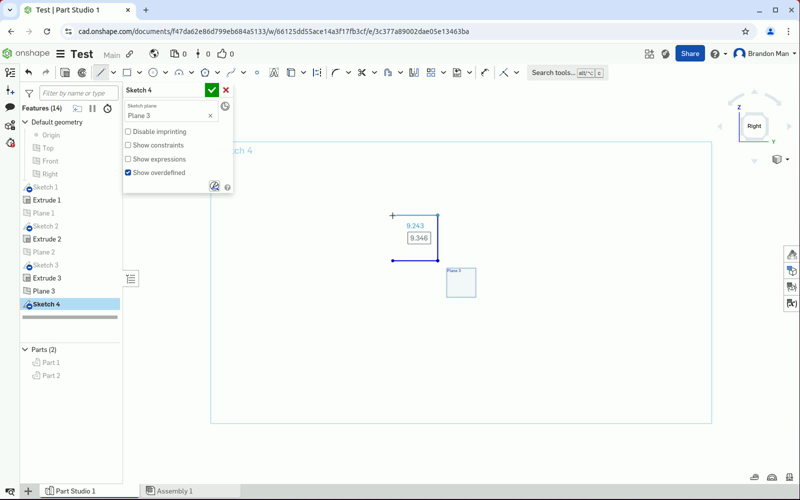
mouse_move(422, 215)
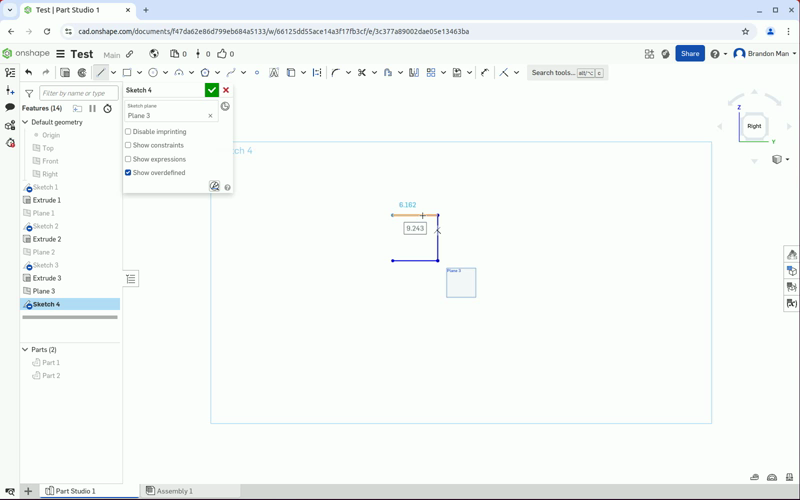
key_down(shift)
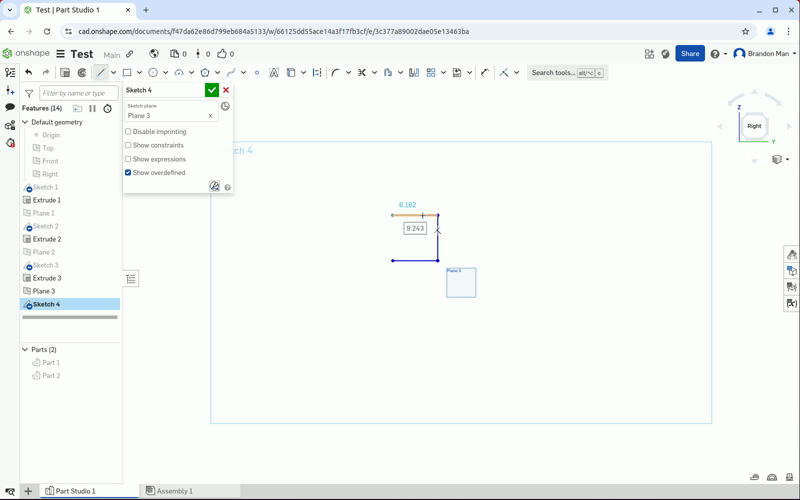
mouse_move(392, 260)
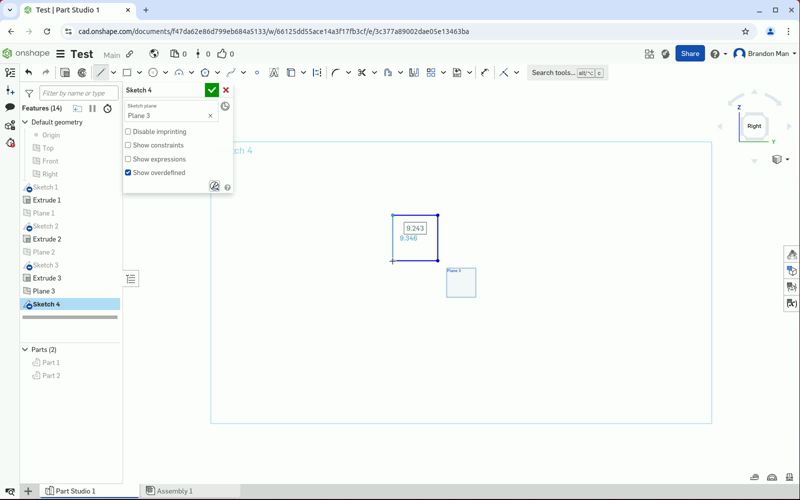
key_up(shift)
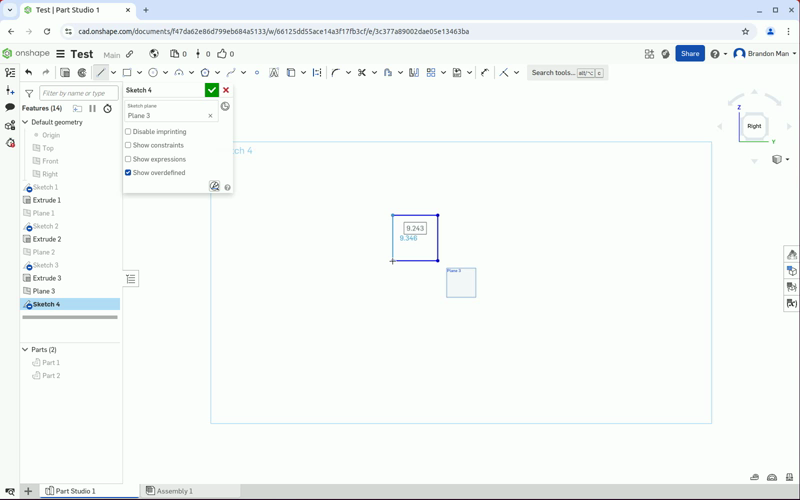
click(392, 260)
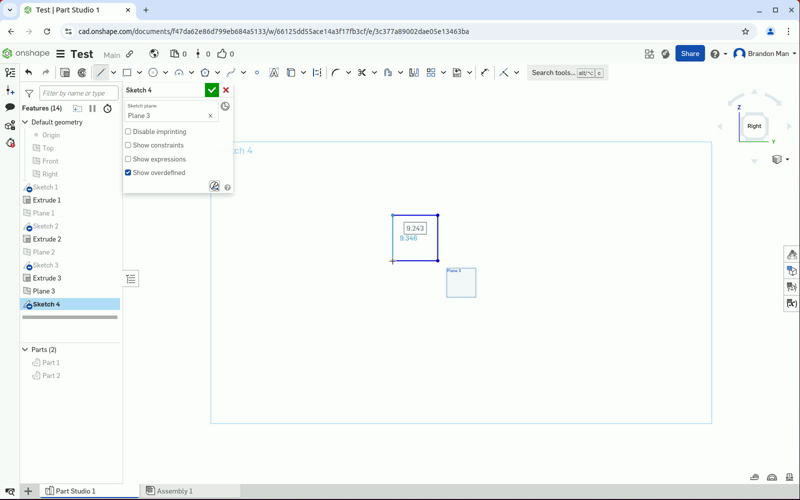
key(esc)
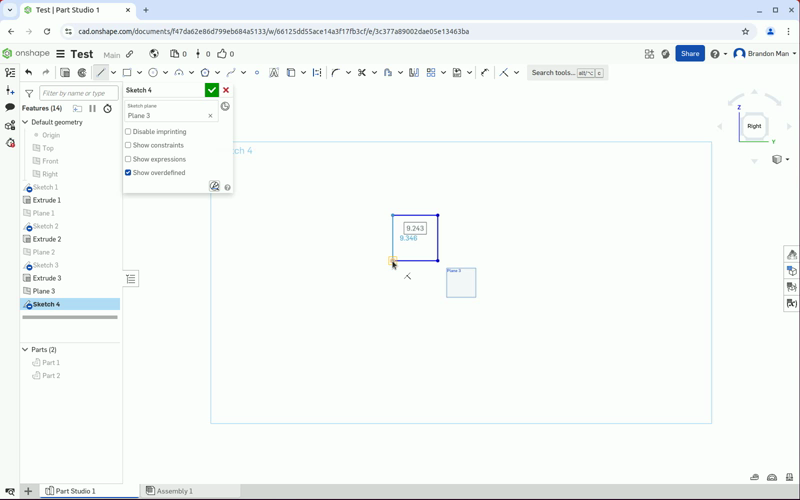
mouse_move(408, 218)
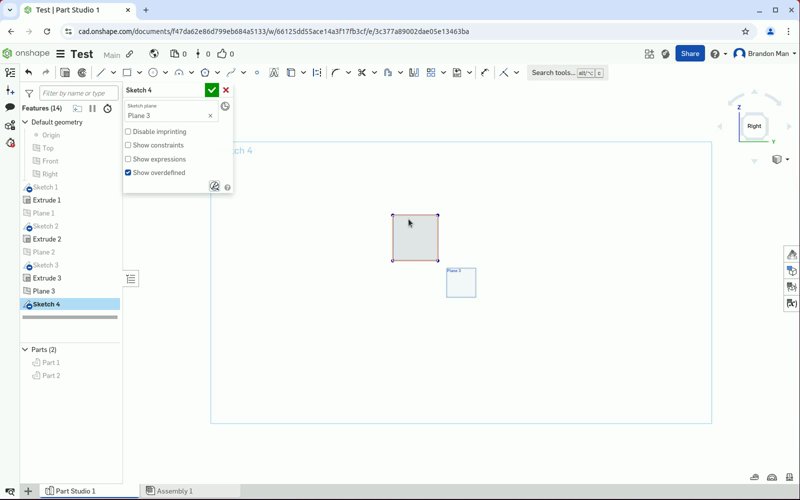
click(408, 218)
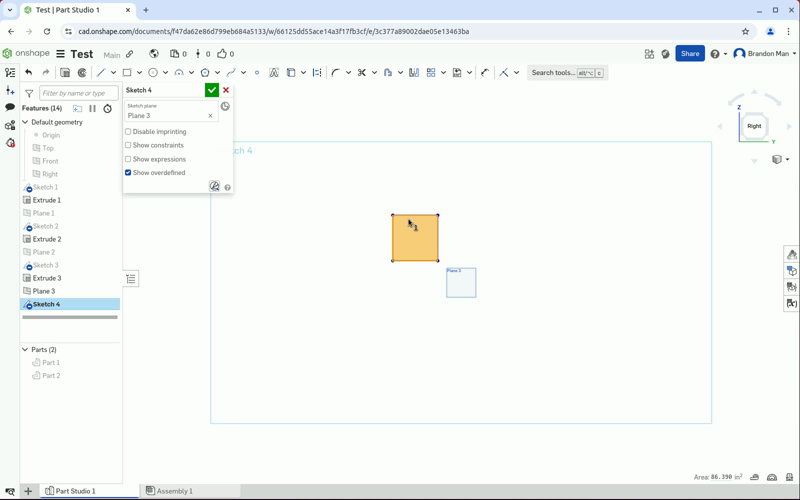
mouse_move(73, 352)
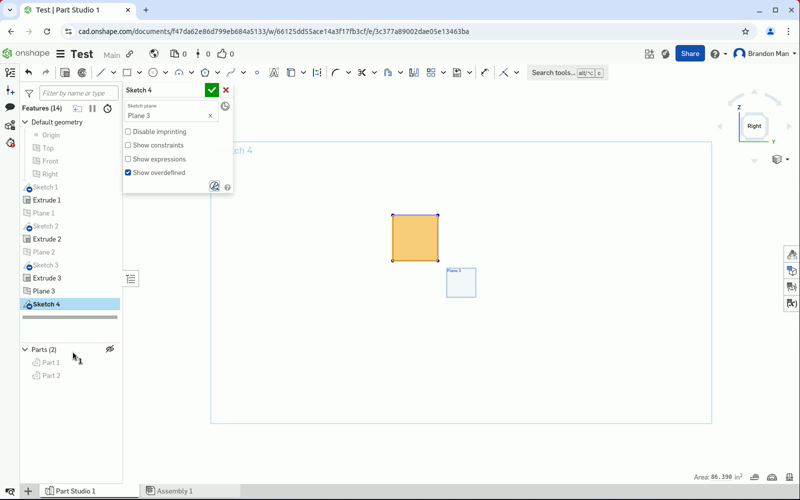
key(shift+y)
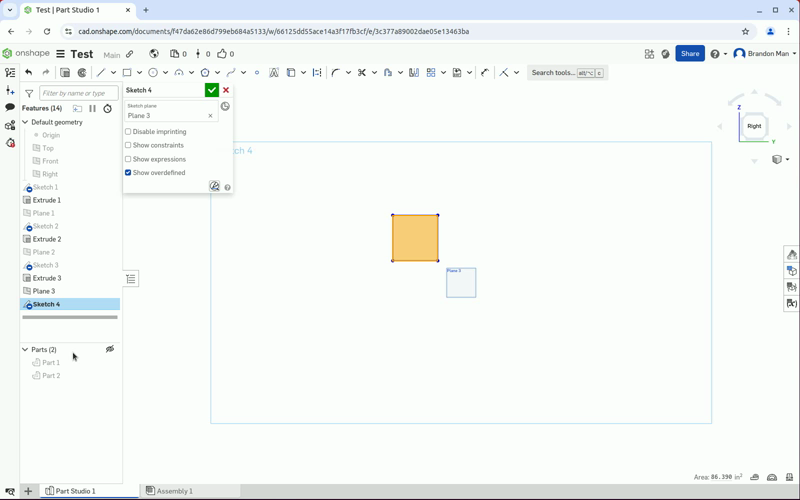
key(shift+e)
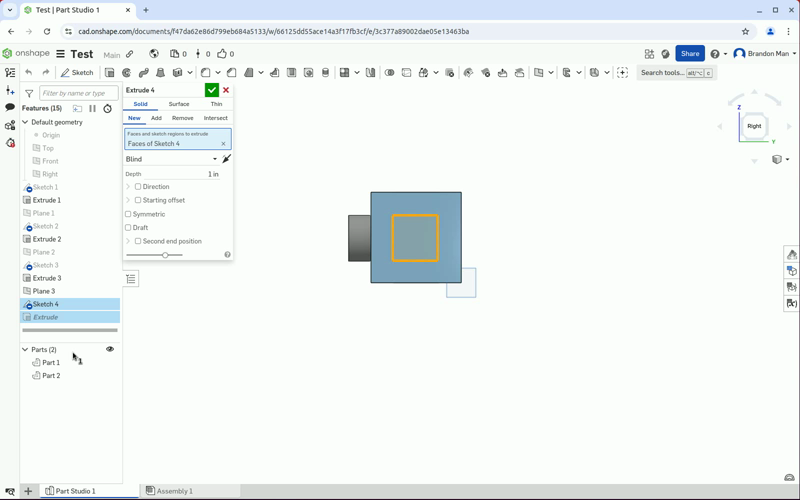
mouse_move(143, 106)
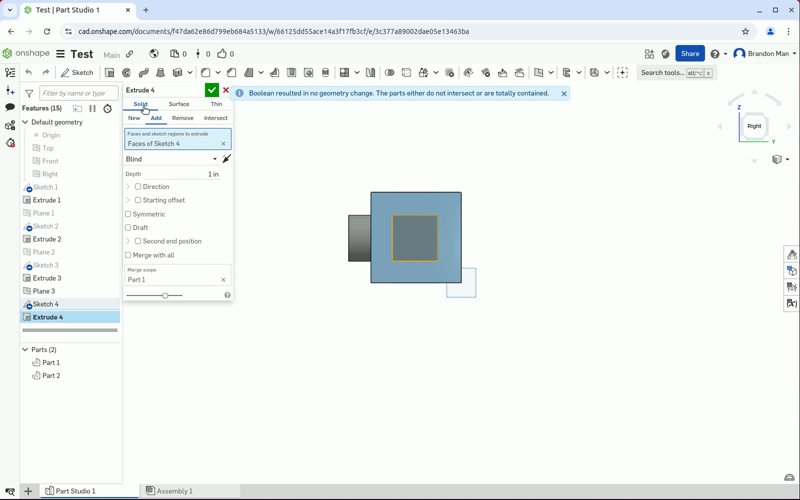
click(143, 106)
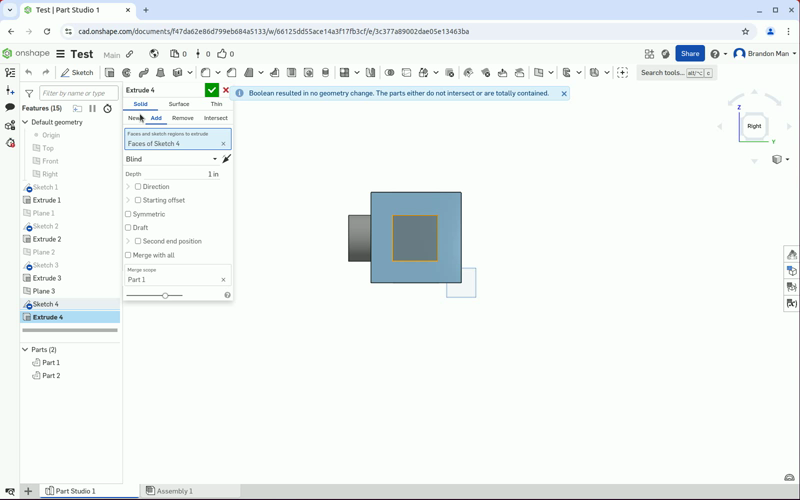
mouse_move(137, 120)
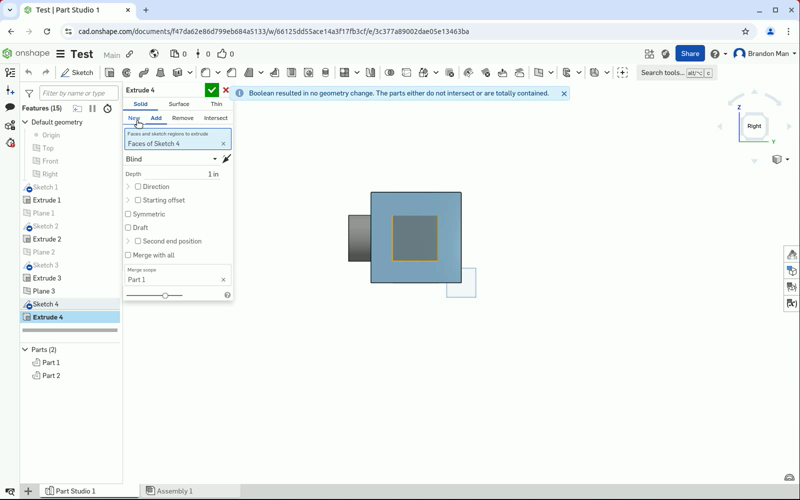
click(137, 120)
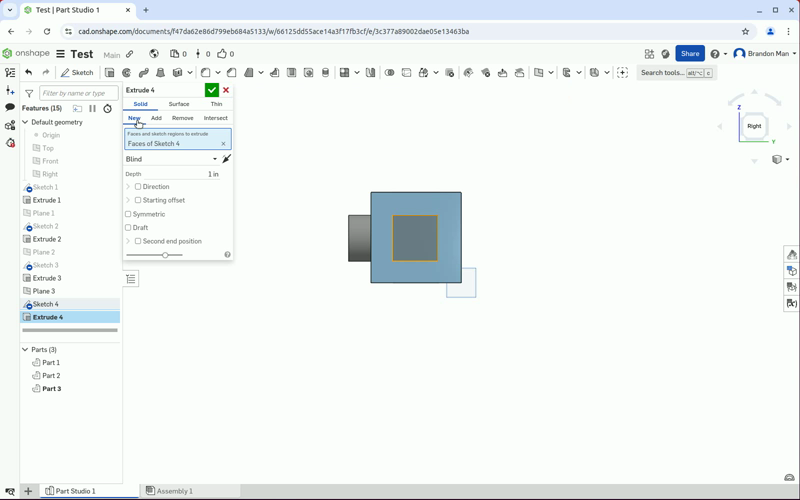
key(tab, 4)
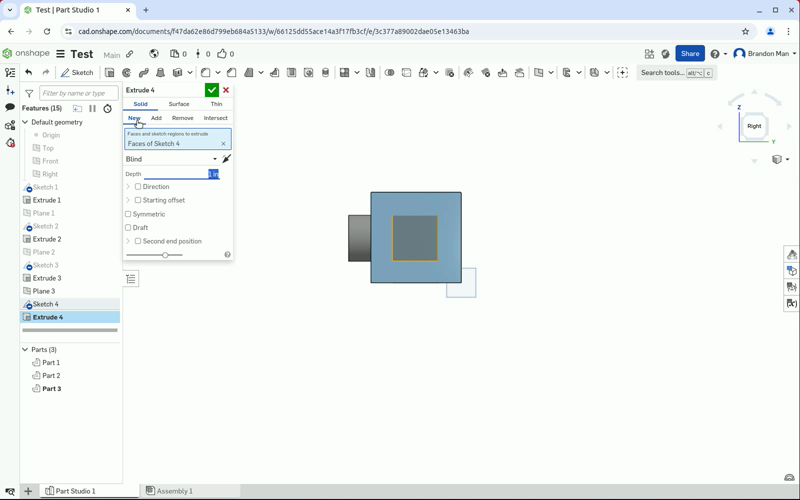
text(4.574)
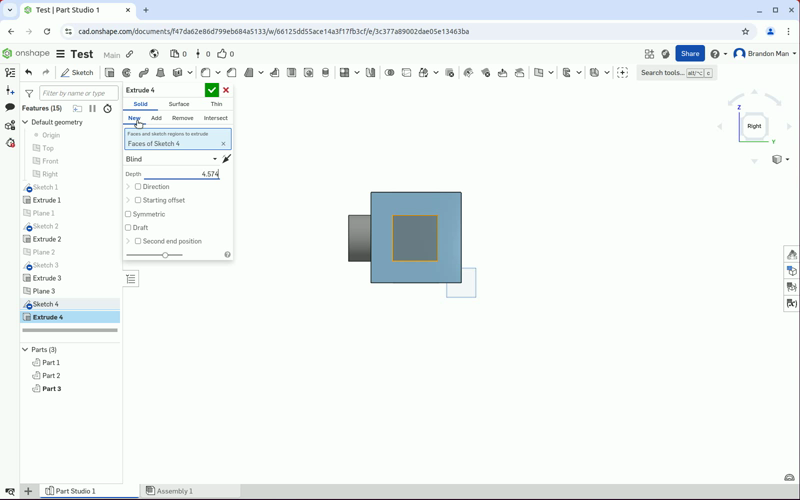
key(enter)
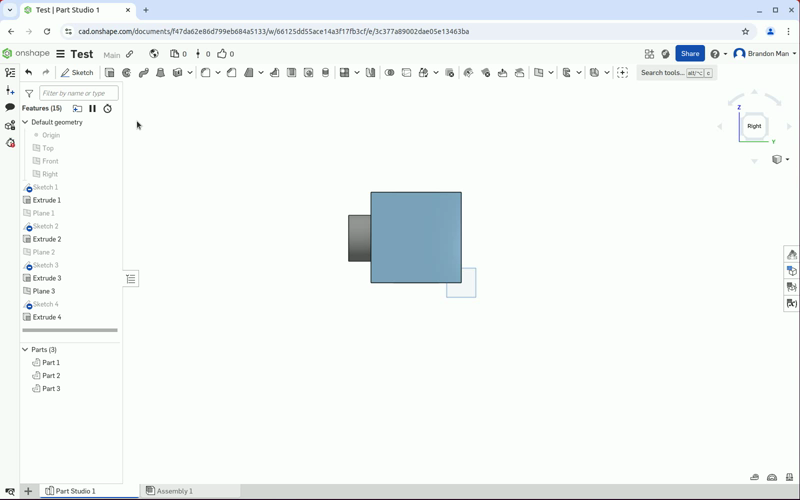
key(shift+h)
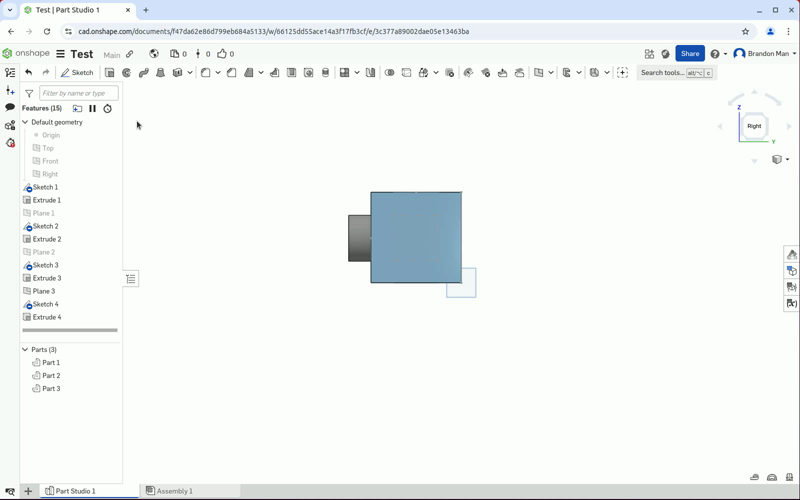
key(shift+h)
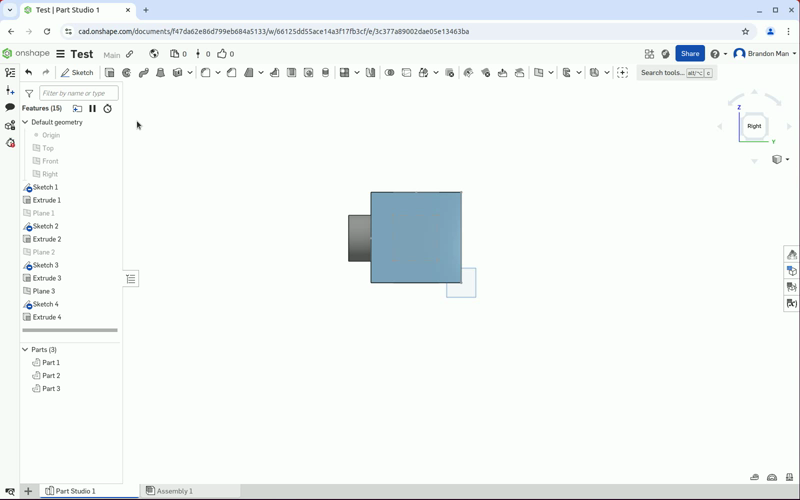
key(shift+7)
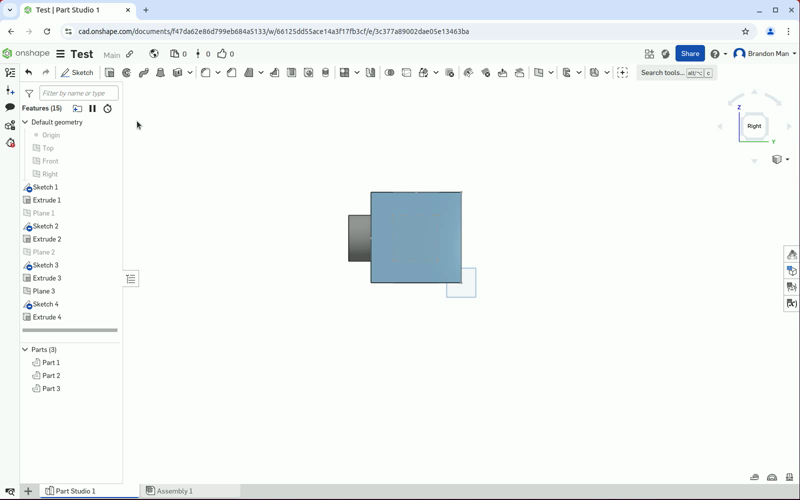
key(right, 2)
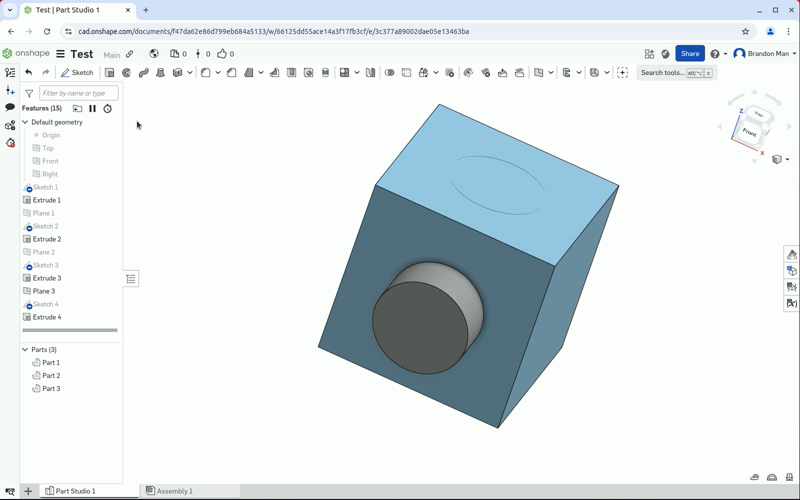
key(down, 2)
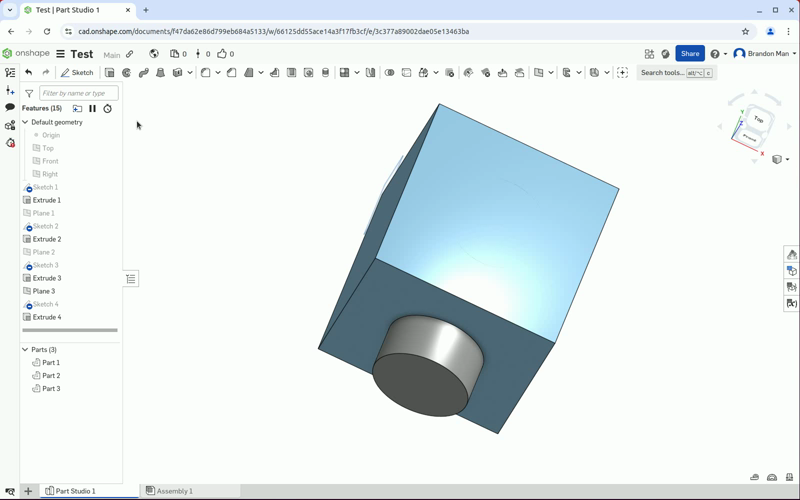
key(up, 2)
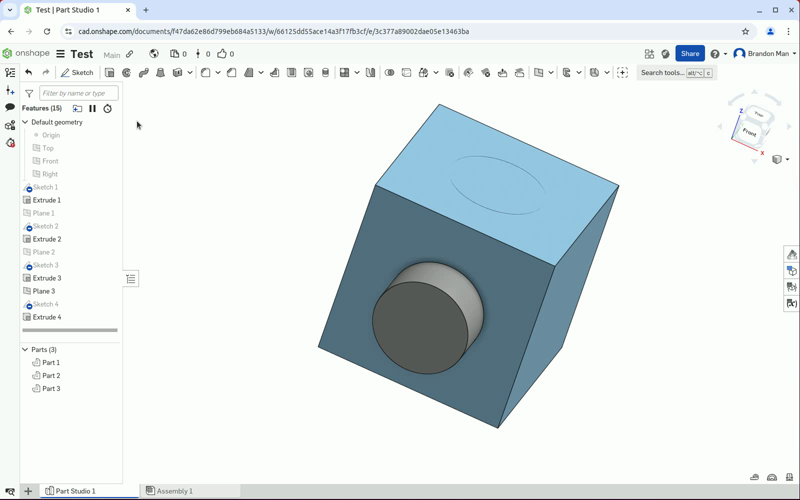
key(left, 2)
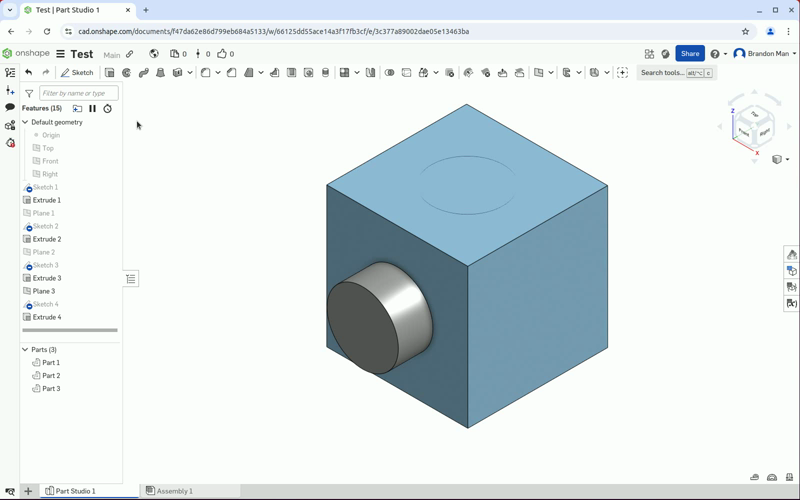
mouse_move(73, 189)
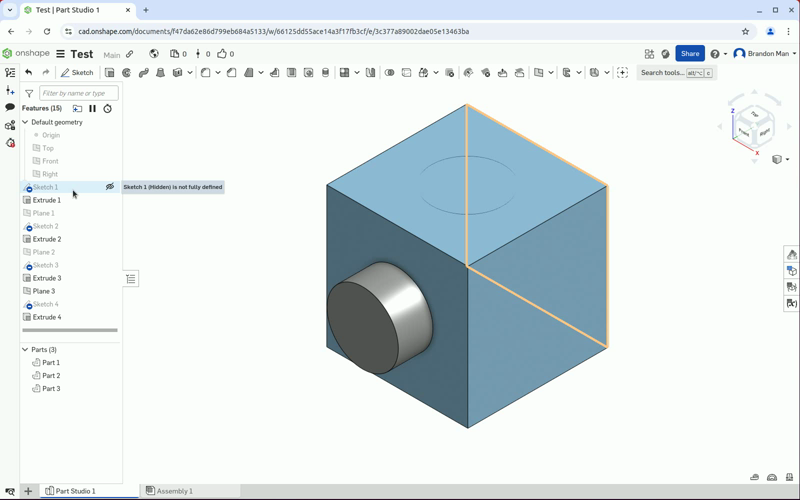
click(73, 189)